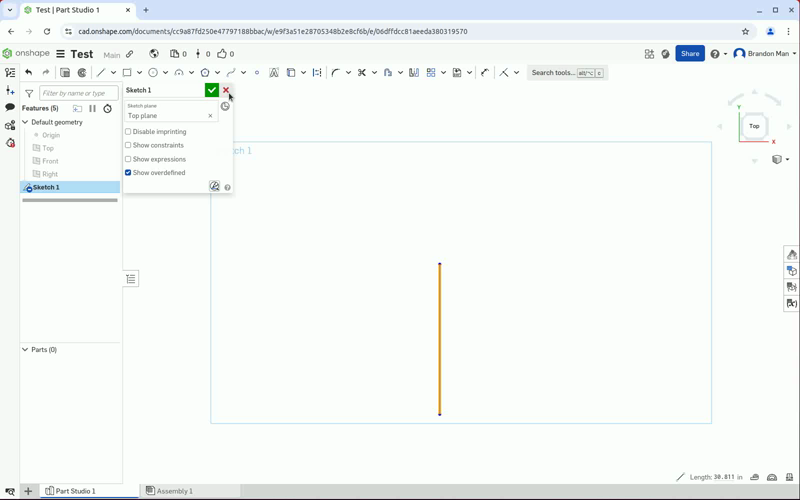
key(shift+h)
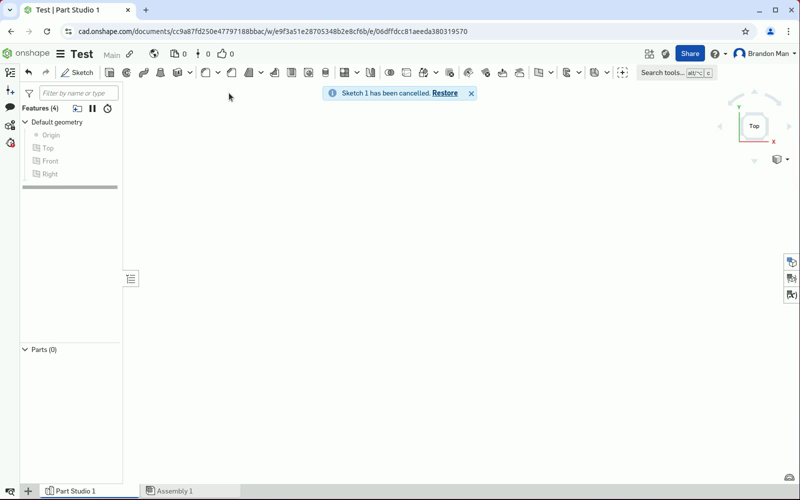
mouse_move(73, 352)
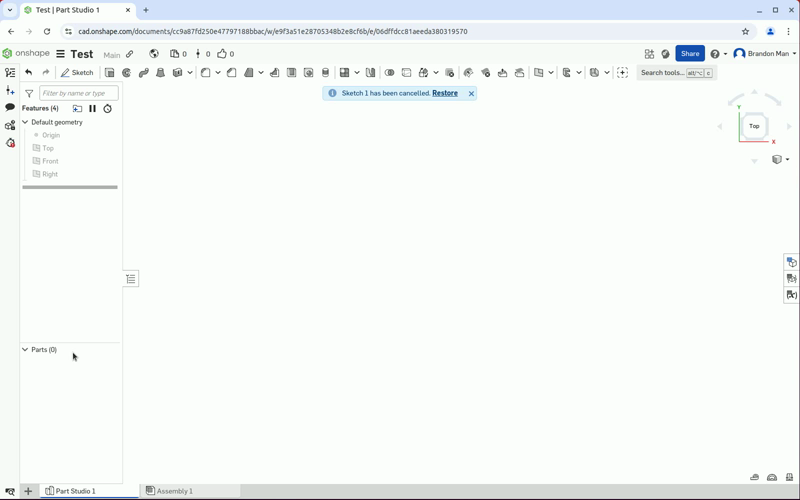
key(y)
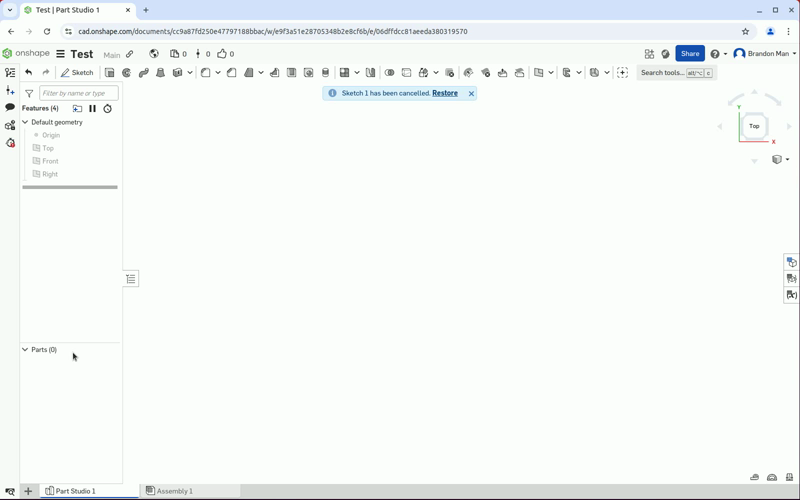
key(shift+p)
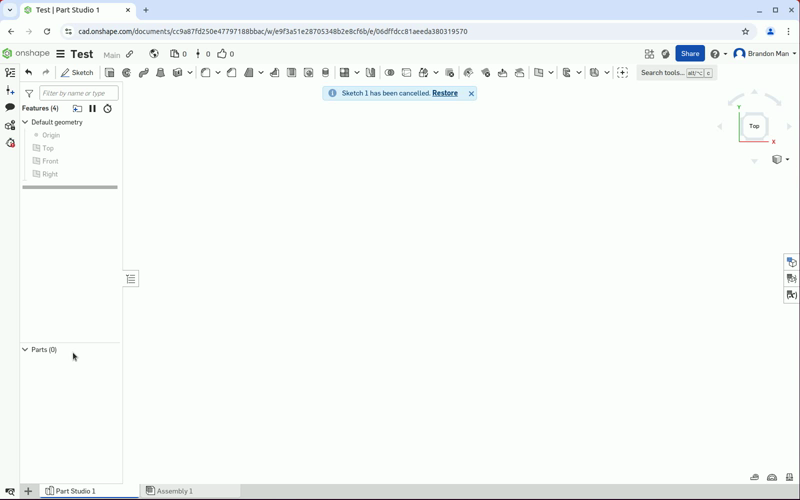
key(space)
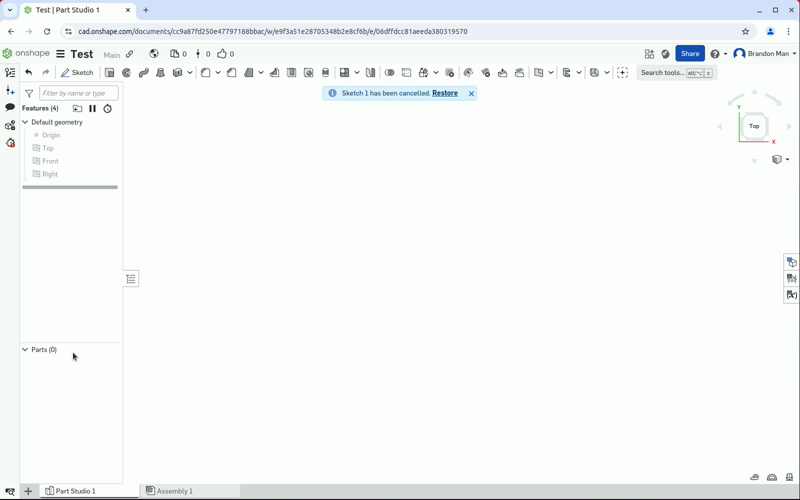
key_down(shift)
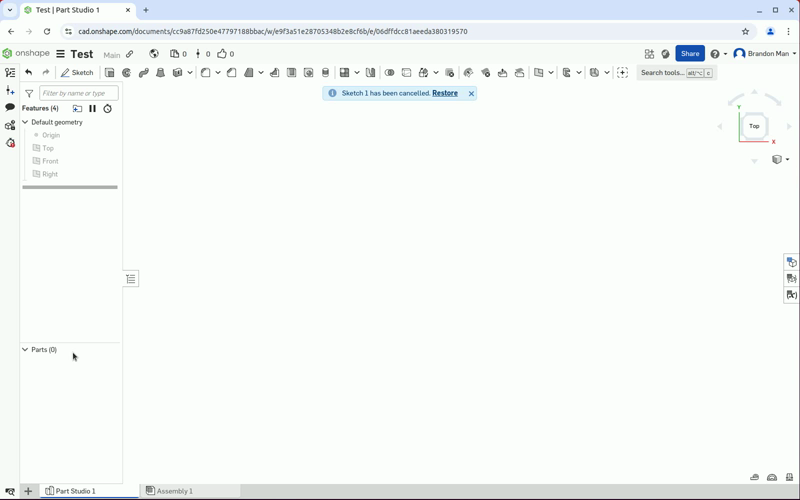
key(up)
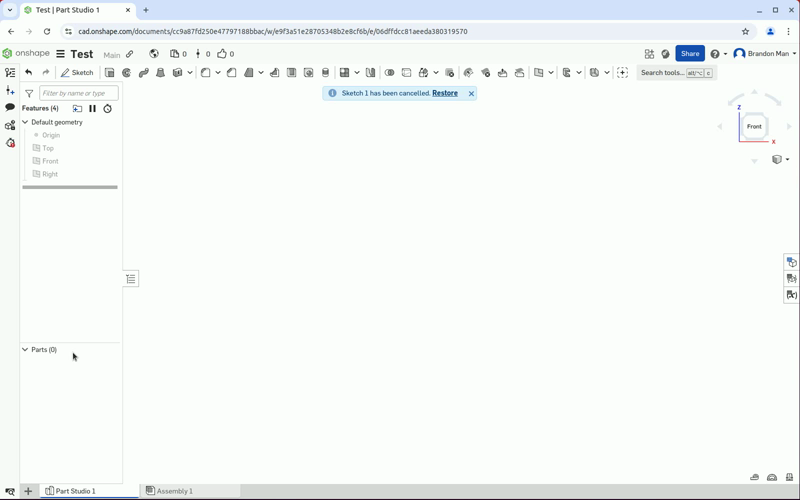
key_up(shift)
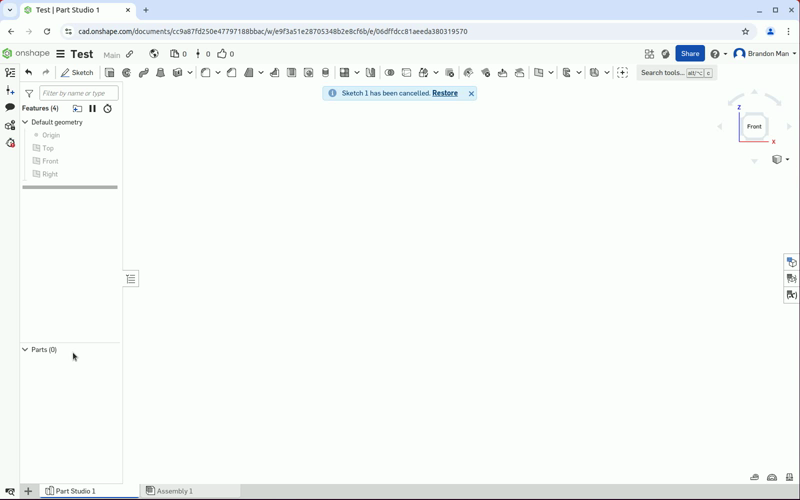
mouse_move(73, 352)
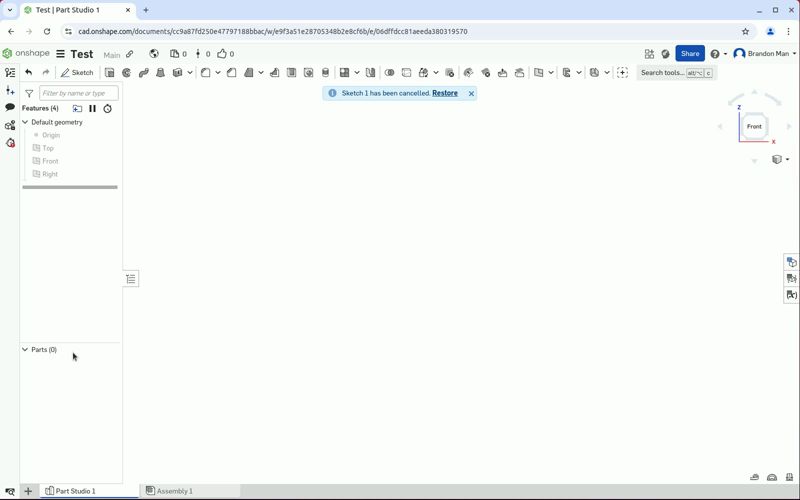
key(shift+y)
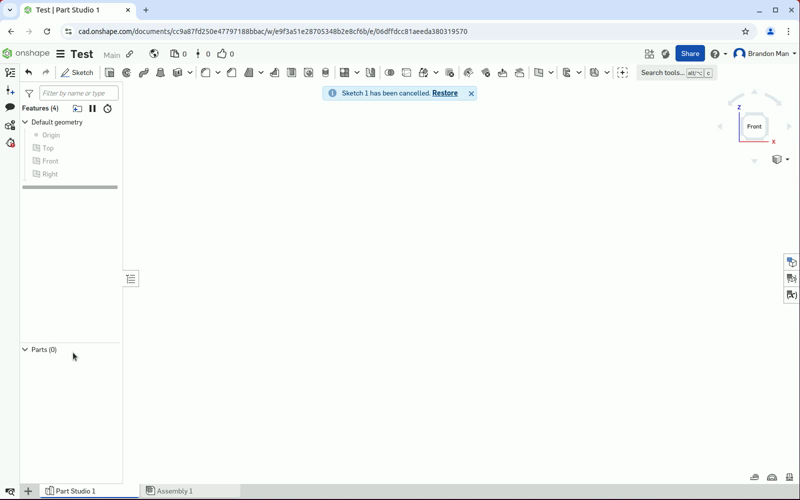
key(shift+s)
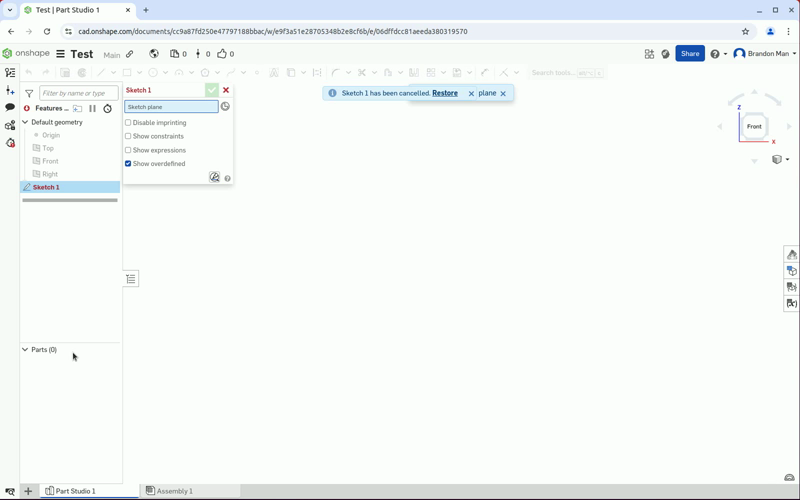
mouse_move(73, 163)
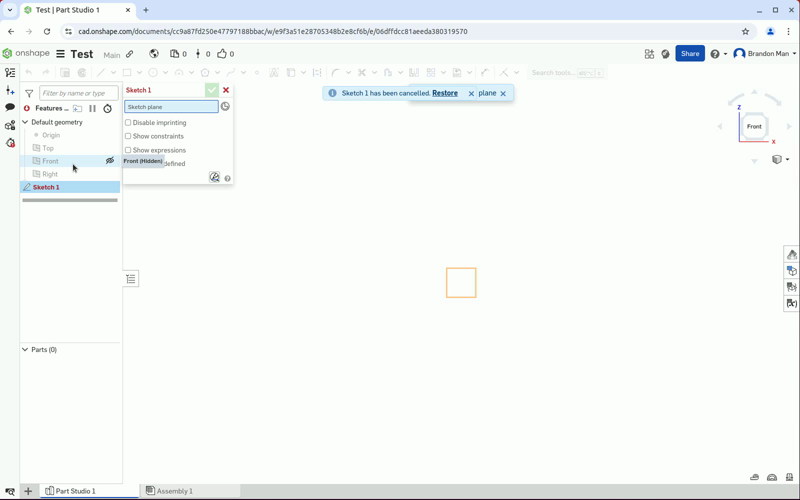
click(73, 163)
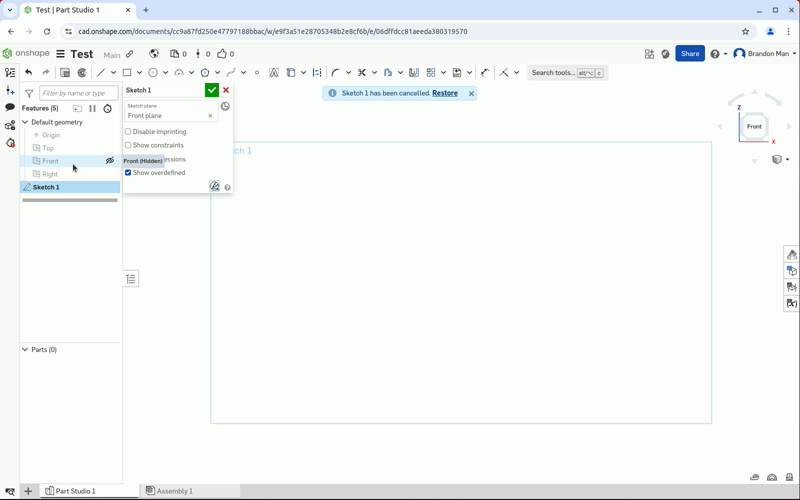
mouse_move(73, 352)
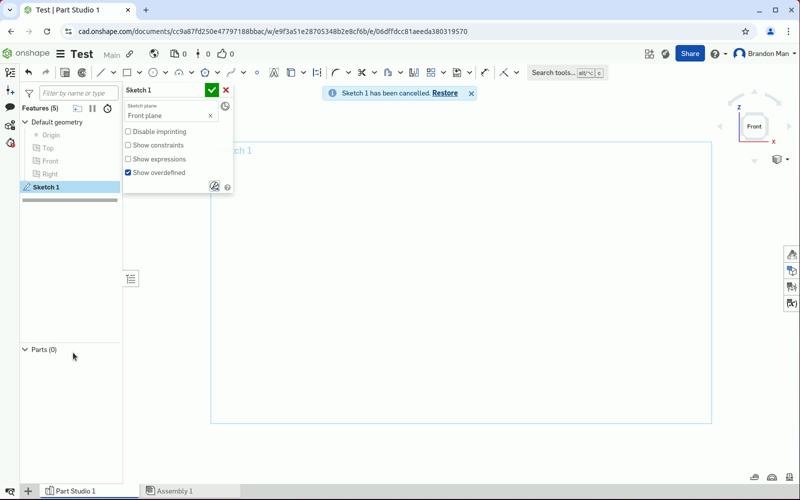
key(y)
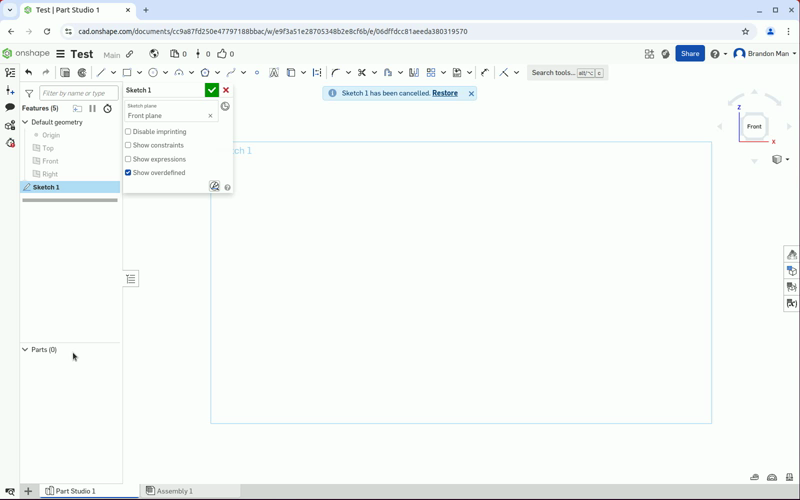
key(l)
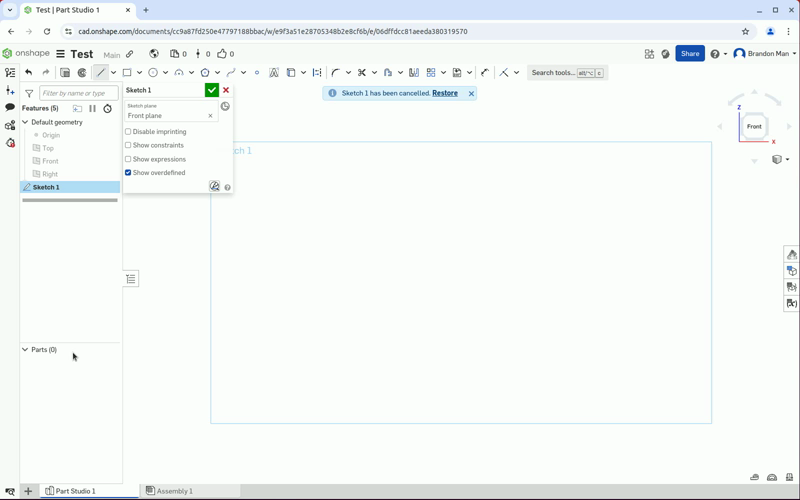
key_down(shift)
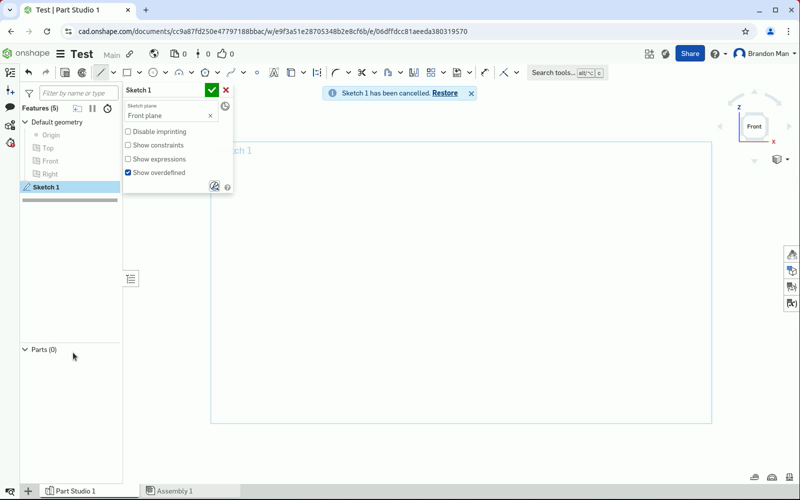
mouse_move(392, 285)
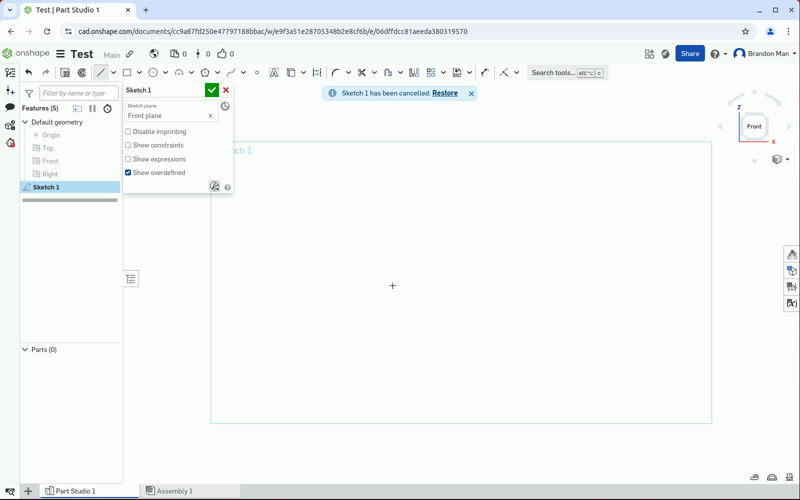
click(392, 285)
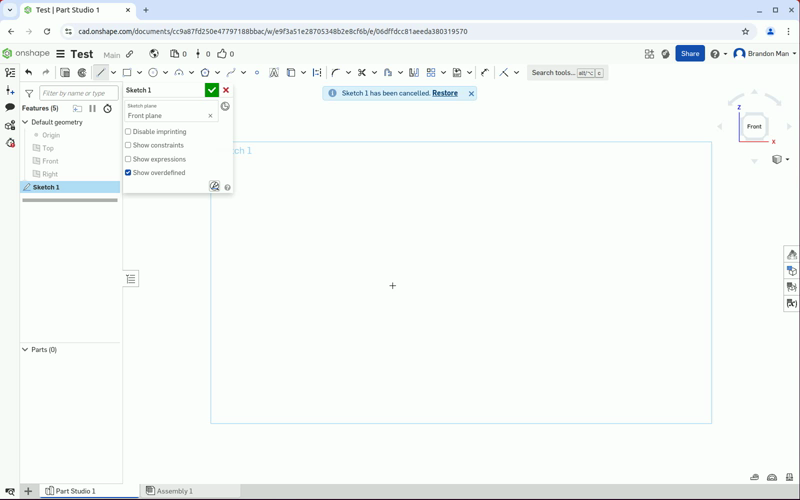
key_up(shift)
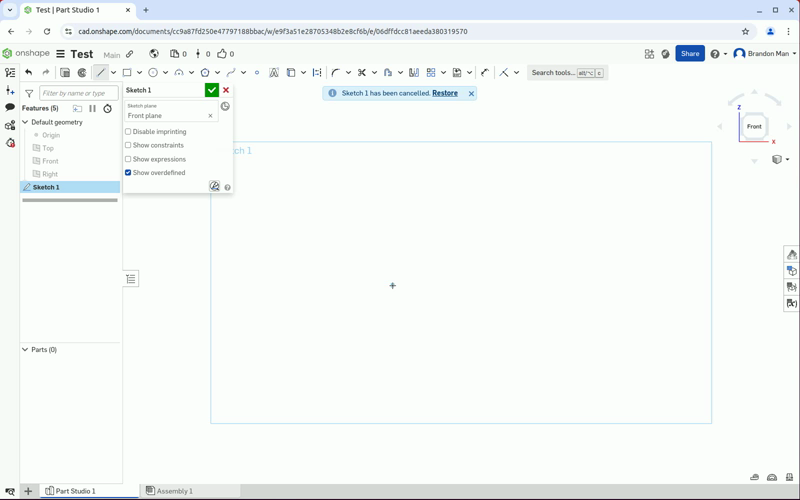
key_down(shift)
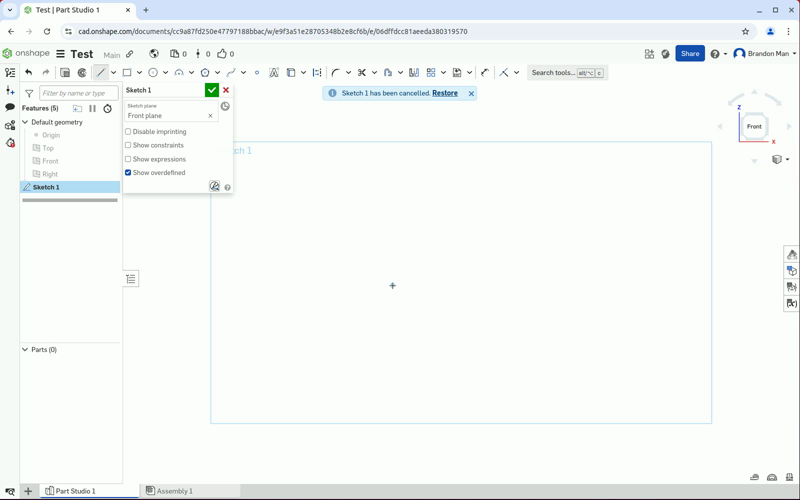
mouse_move(422, 285)
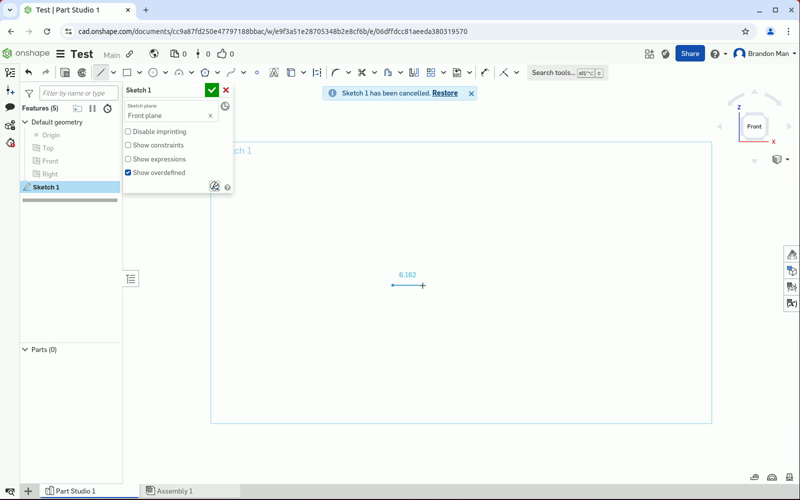
mouse_move(425, 300)
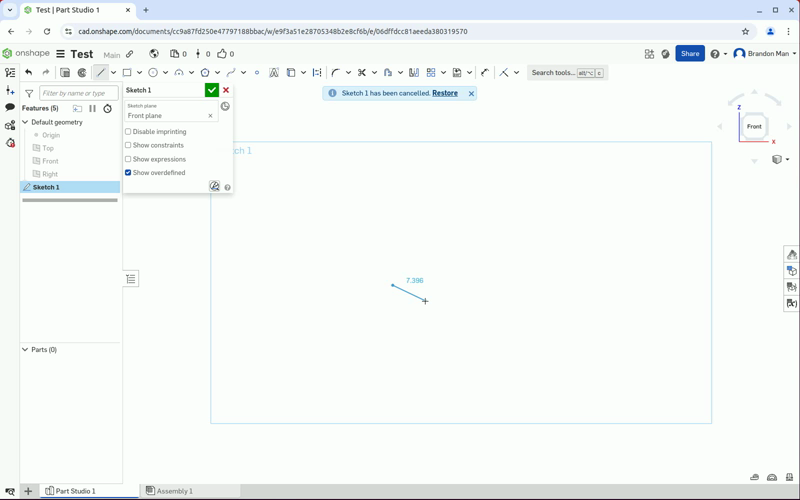
click(425, 300)
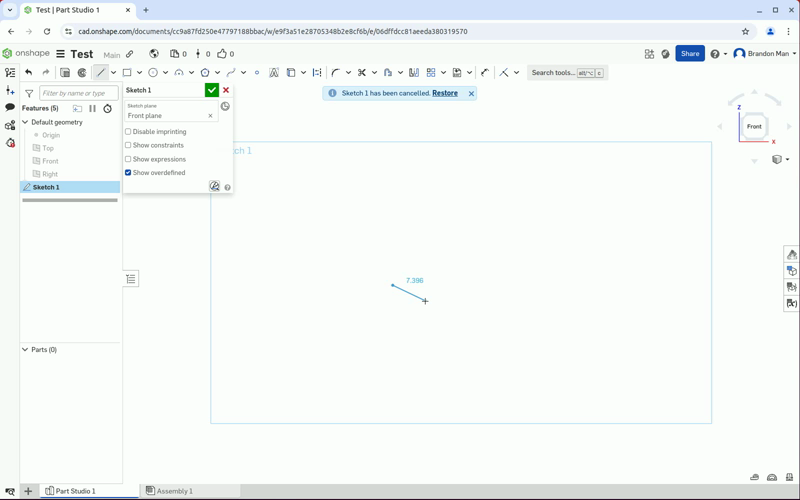
key_up(shift)
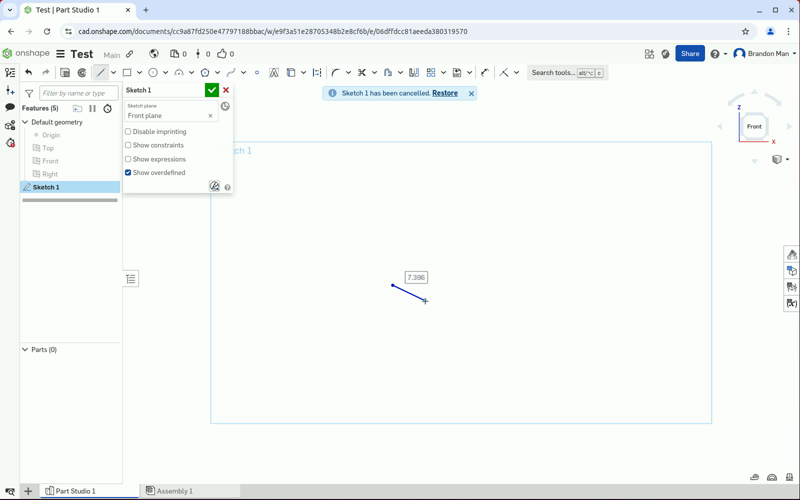
key(esc)
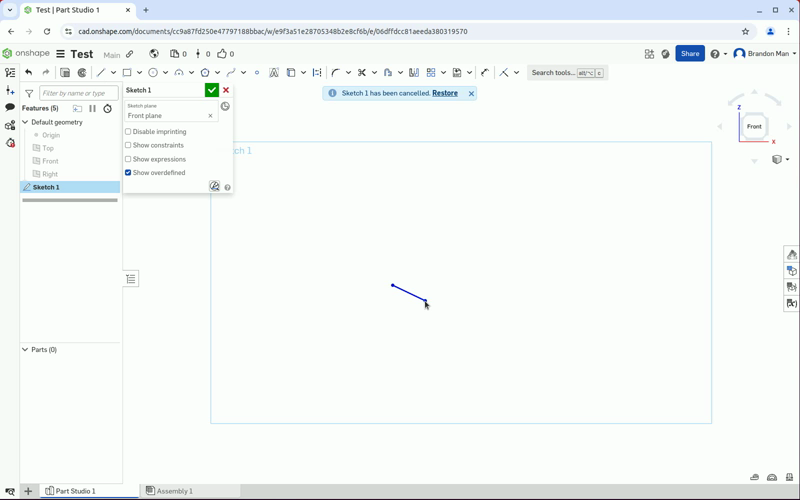
key(a)
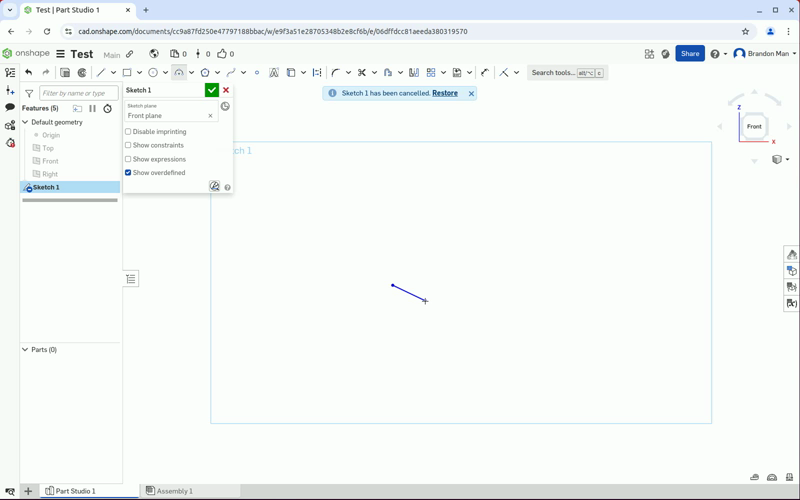
mouse_move(425, 300)
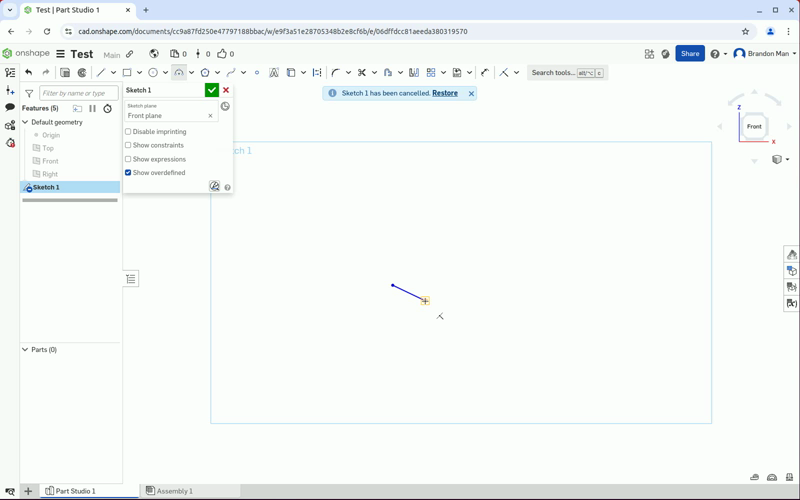
click(425, 300)
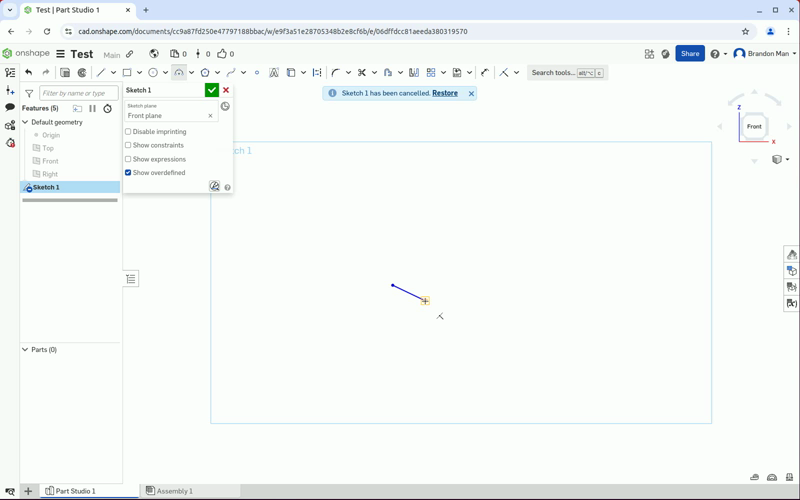
key_down(shift)
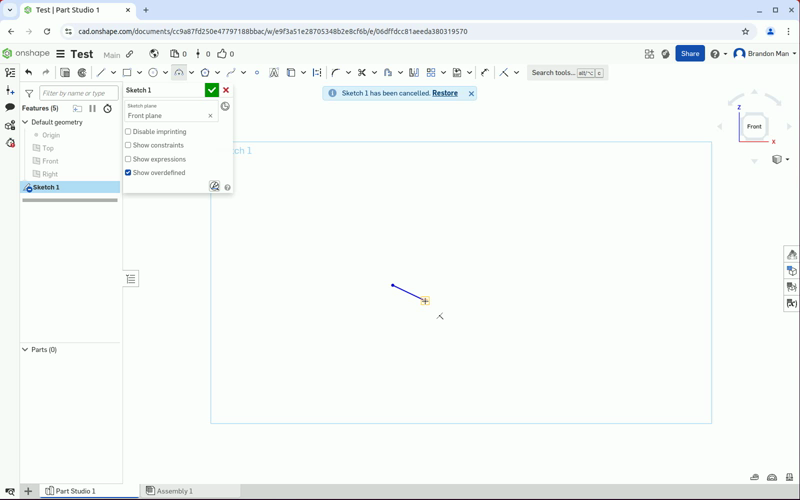
mouse_move(422, 265)
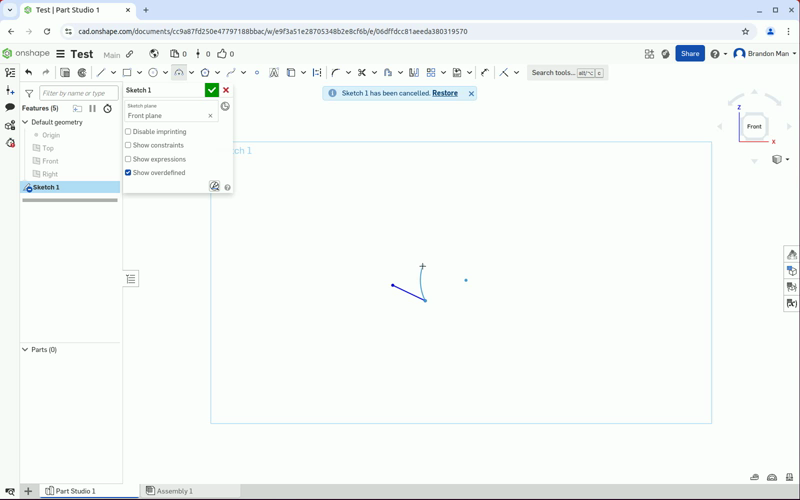
click(422, 265)
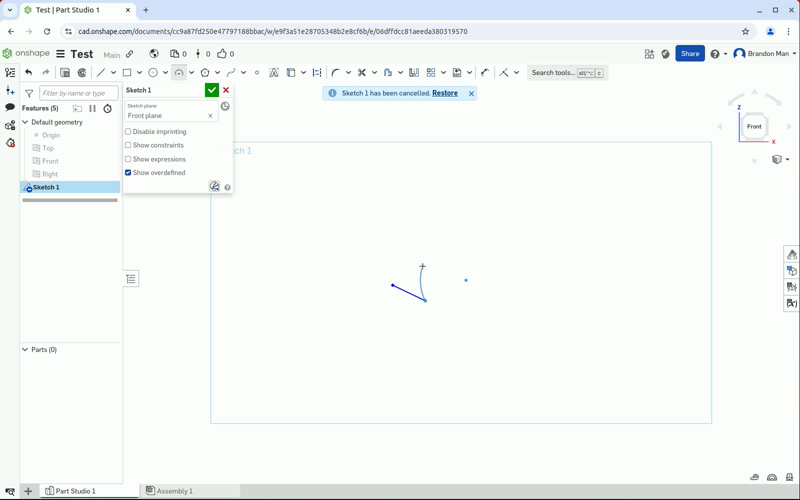
mouse_move(348, 288)
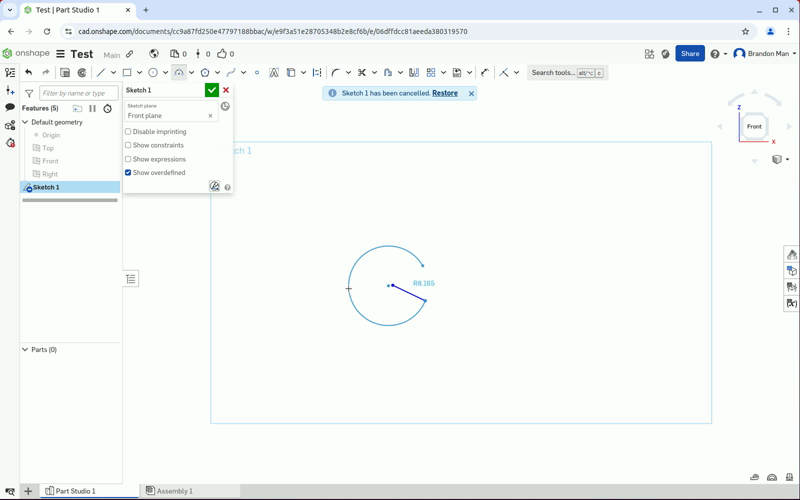
click(348, 288)
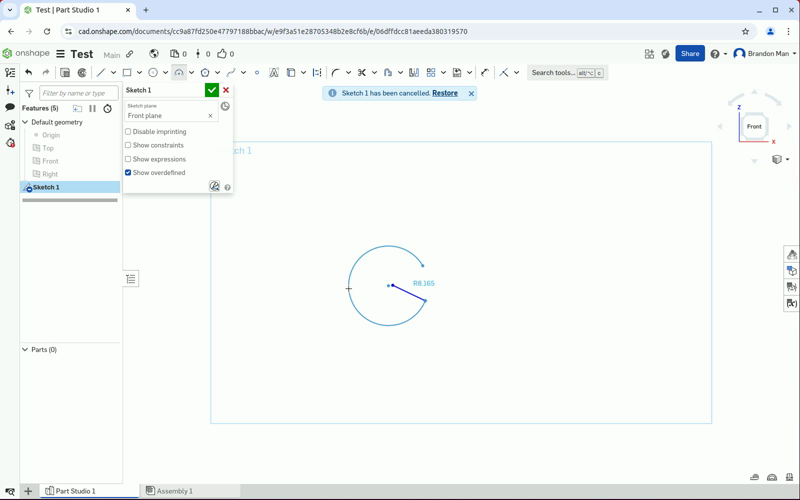
key_up(shift)
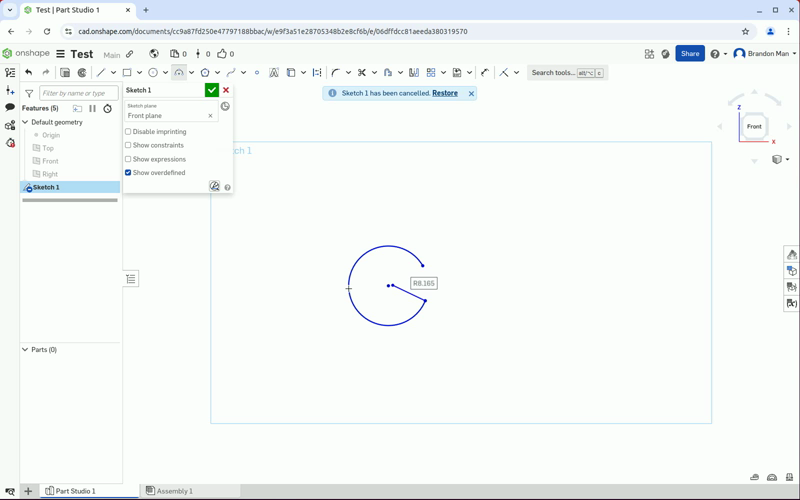
key(esc)
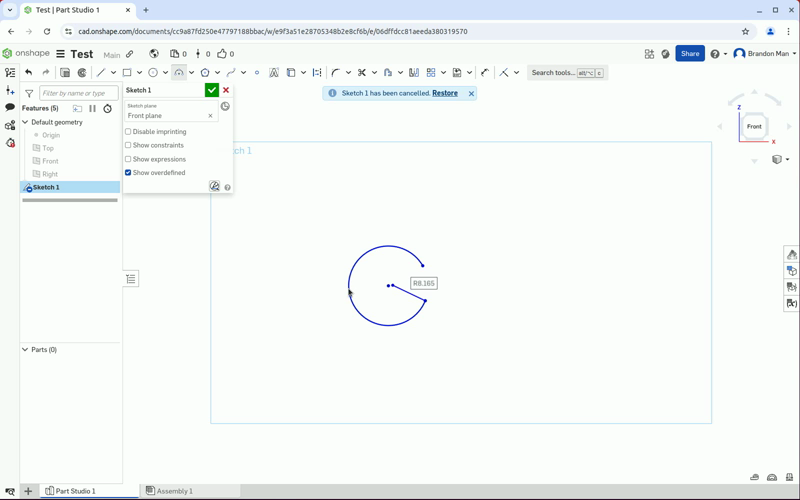
key(l)
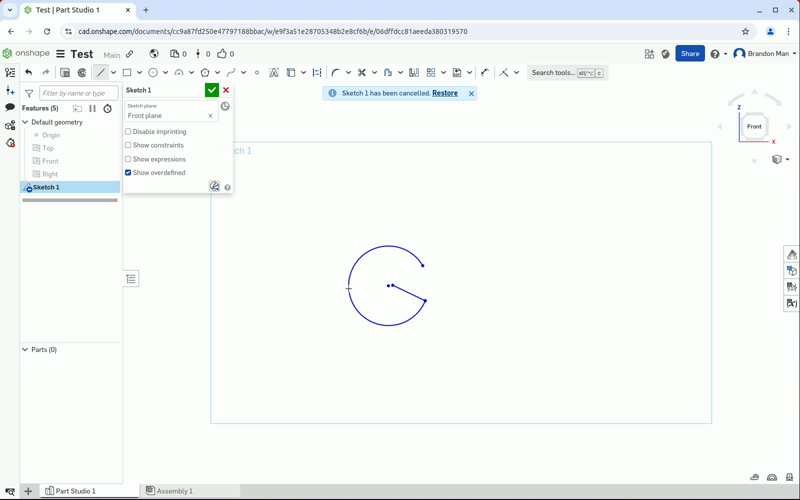
mouse_move(422, 265)
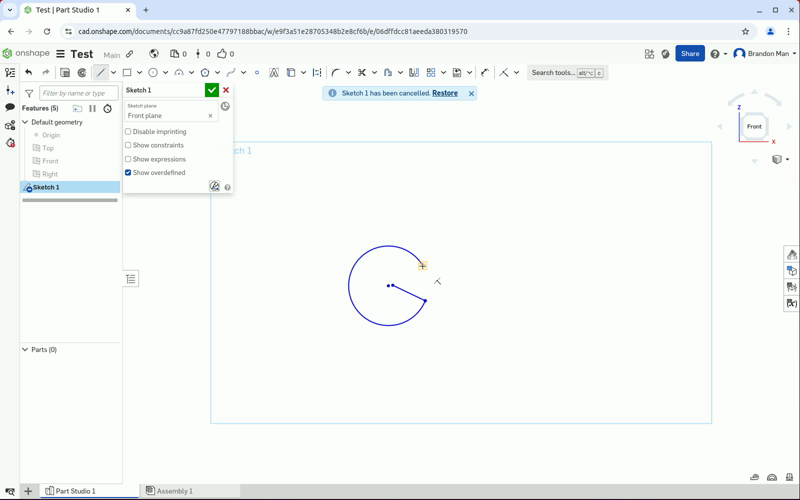
click(422, 265)
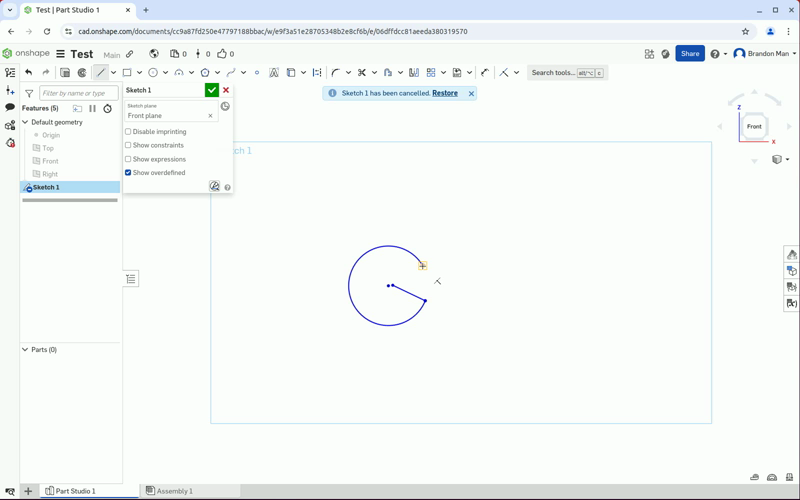
mouse_move(452, 265)
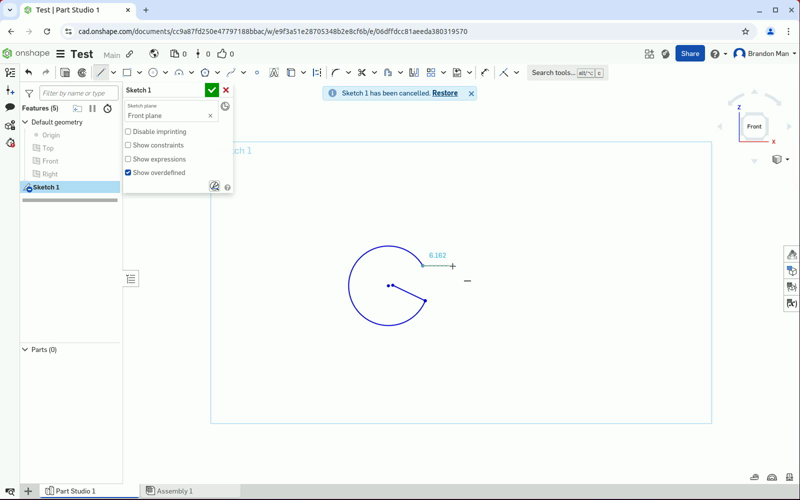
key_down(shift)
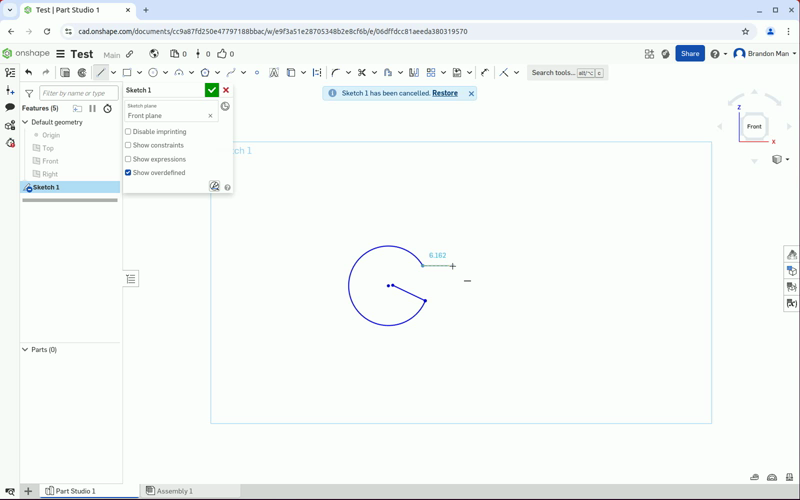
mouse_move(392, 285)
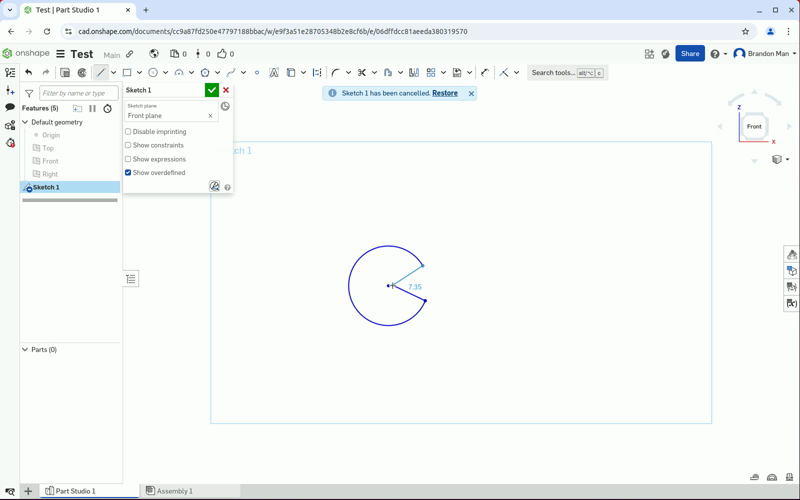
scroll(6)
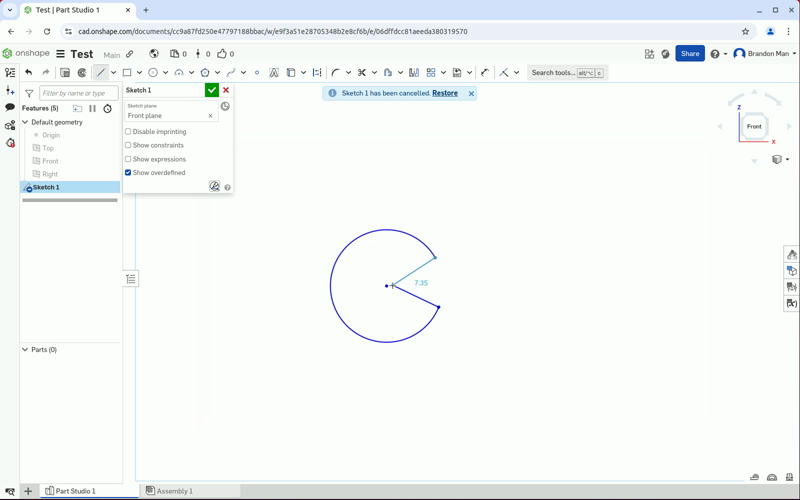
scroll(6)
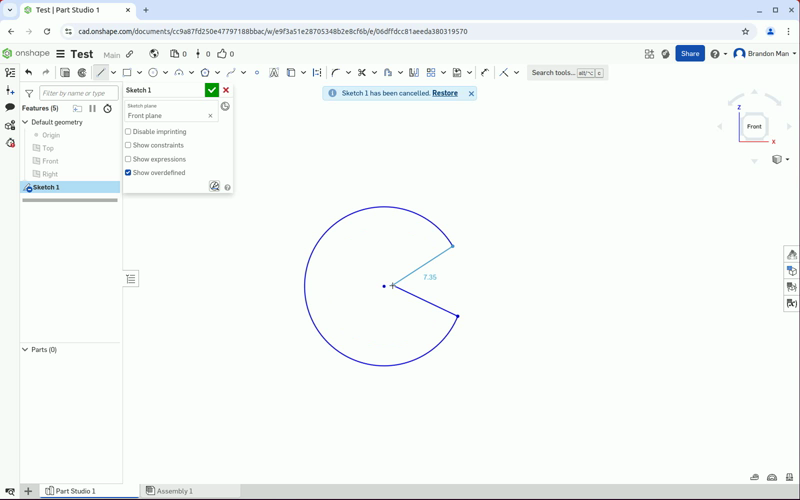
scroll(6)
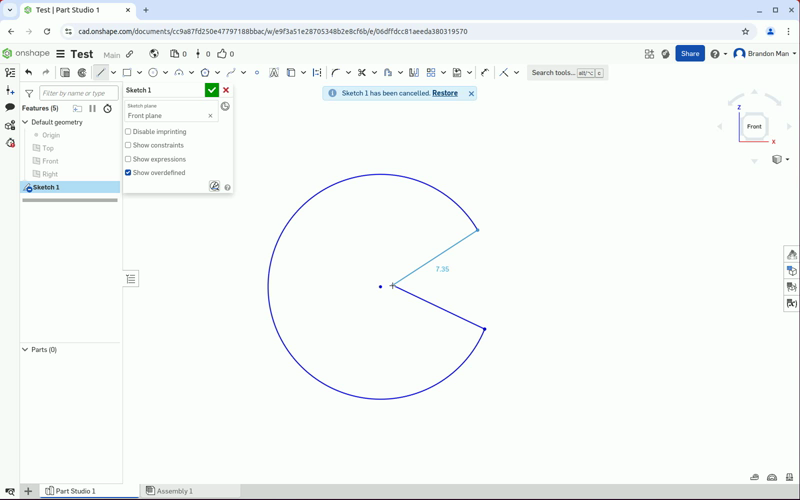
scroll(6)
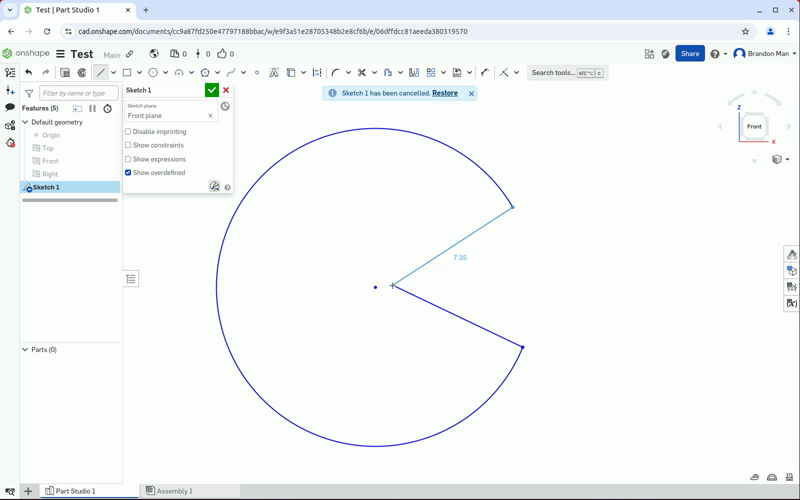
scroll(6)
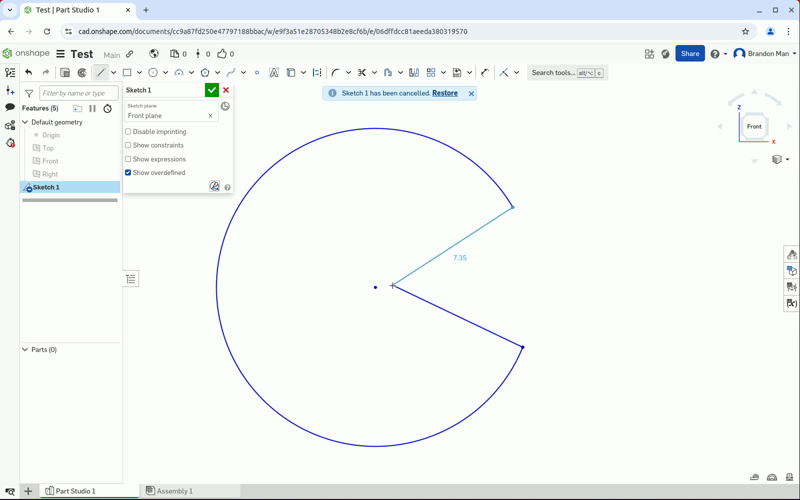
scroll(6)
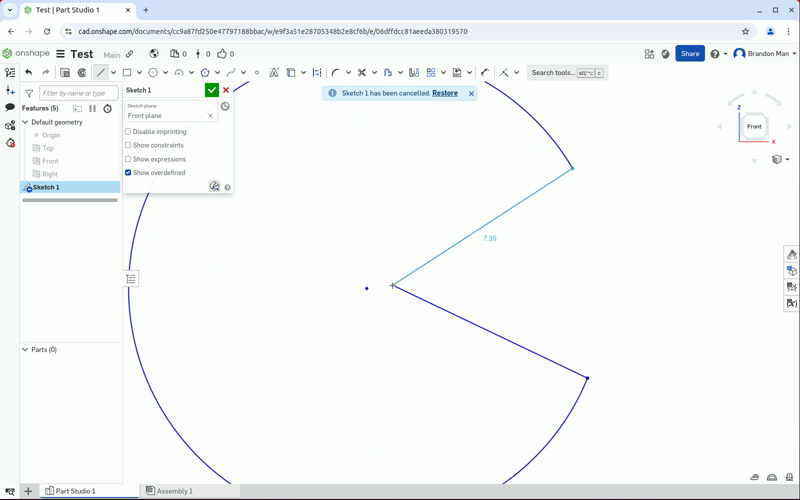
scroll(6)
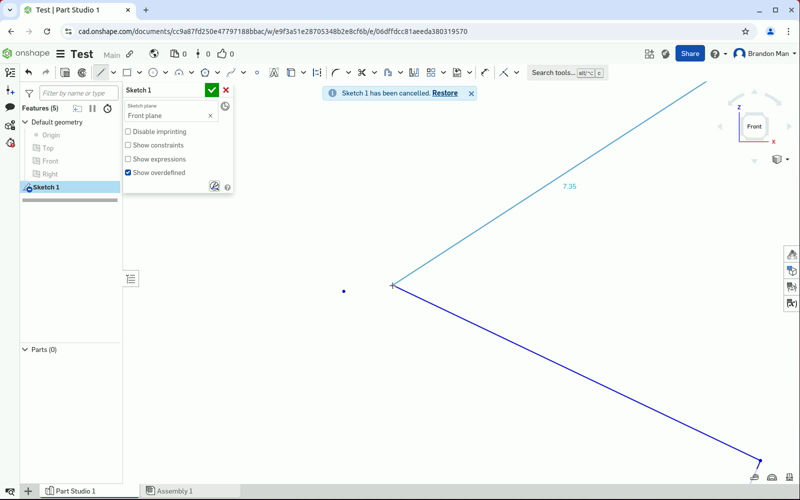
key_up(shift)
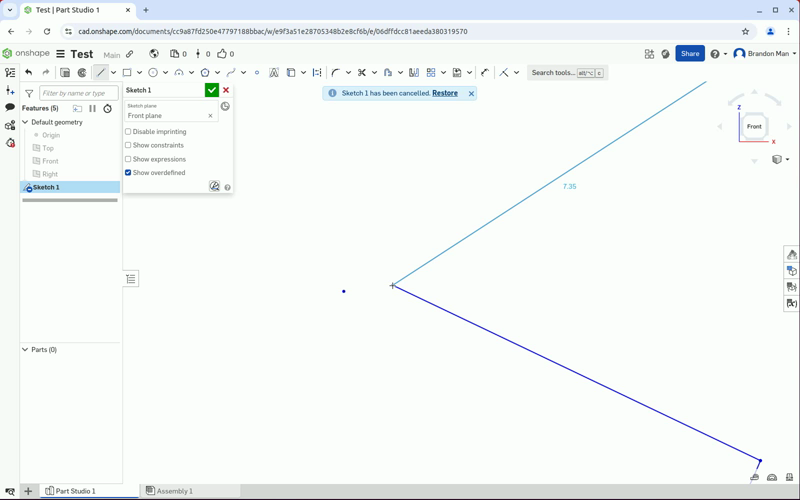
click(392, 285)
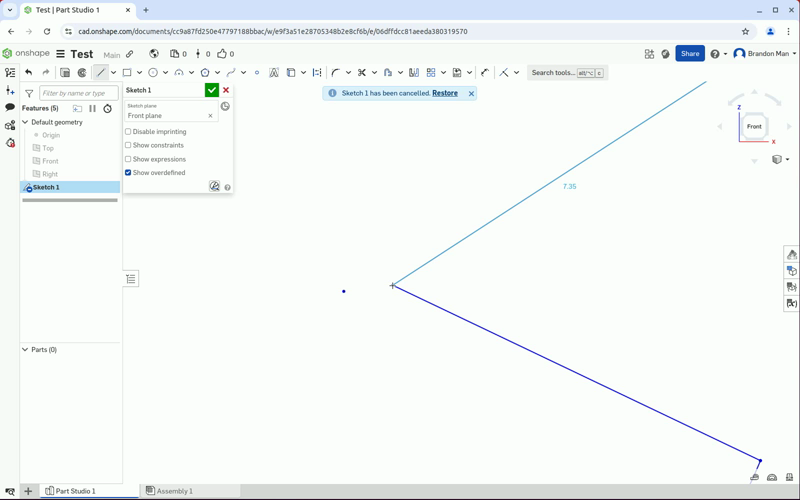
scroll(-6)
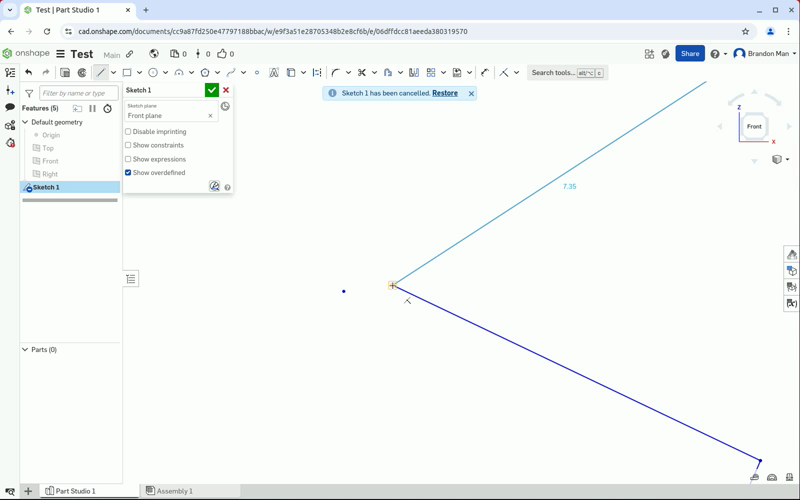
scroll(-6)
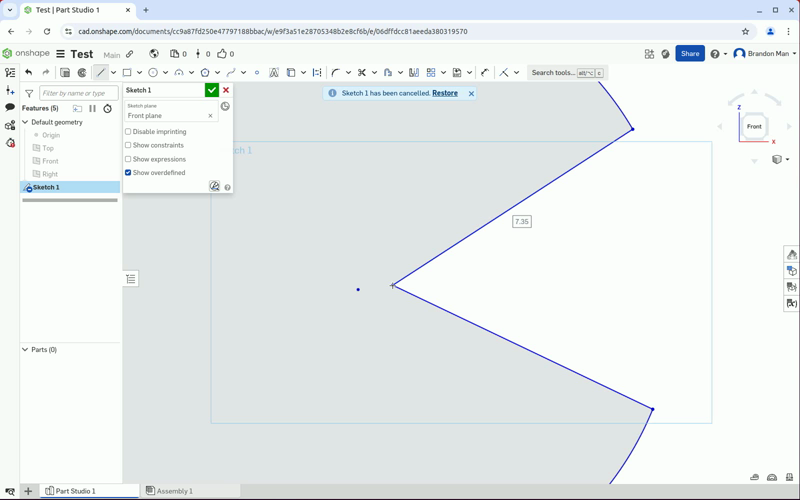
scroll(-6)
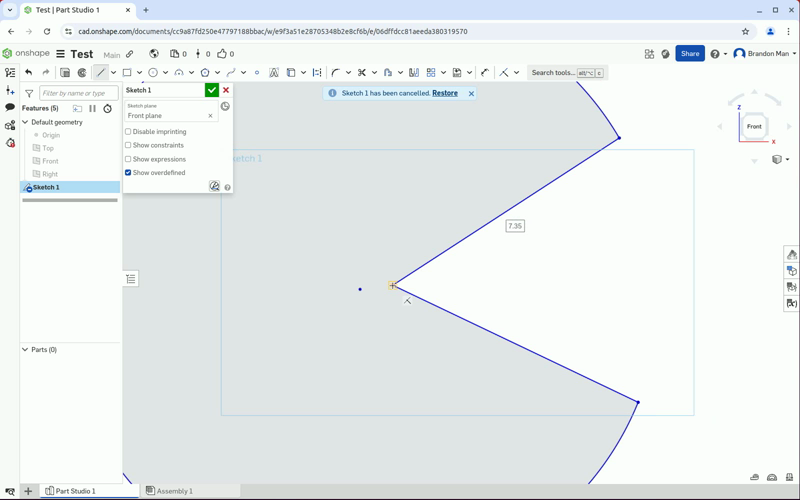
scroll(-6)
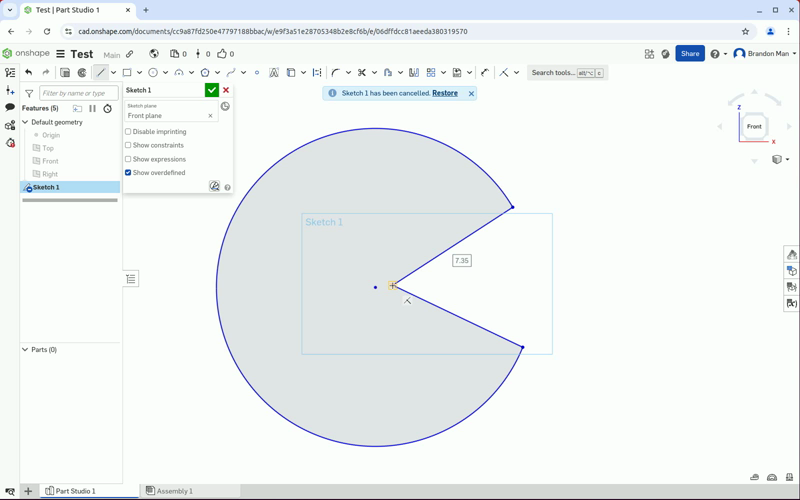
scroll(-6)
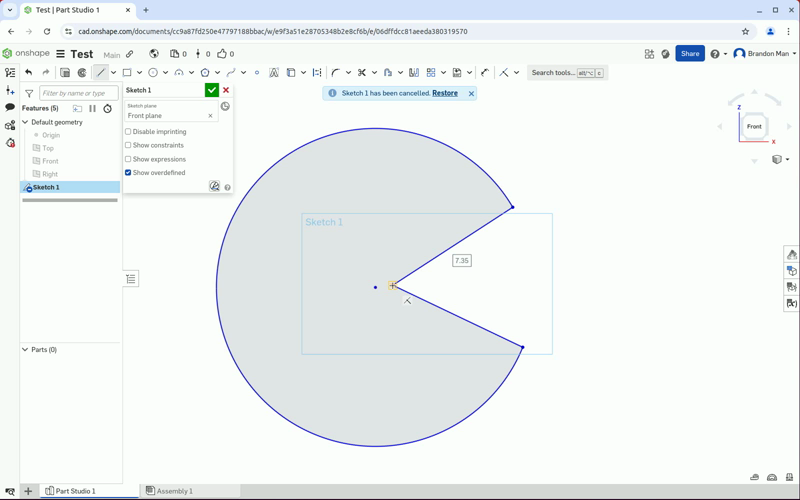
scroll(-6)
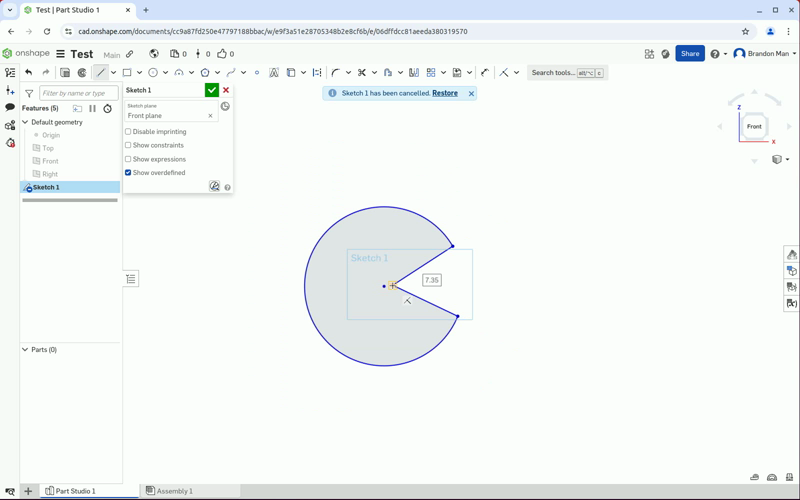
scroll(-6)
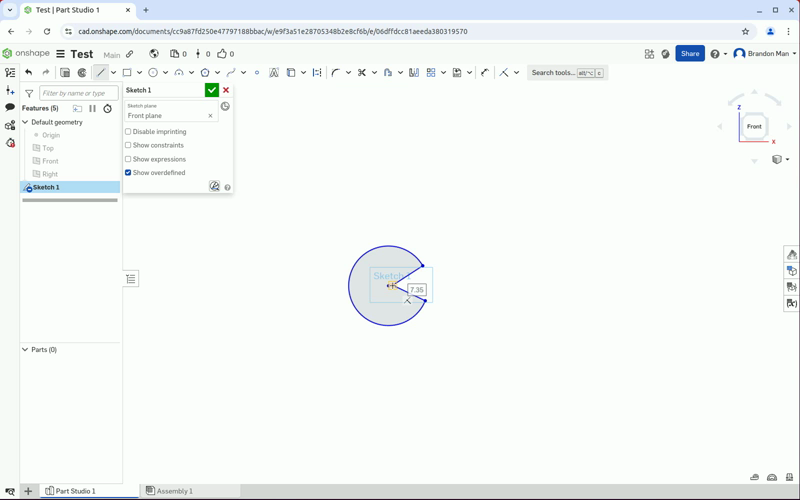
key(esc)
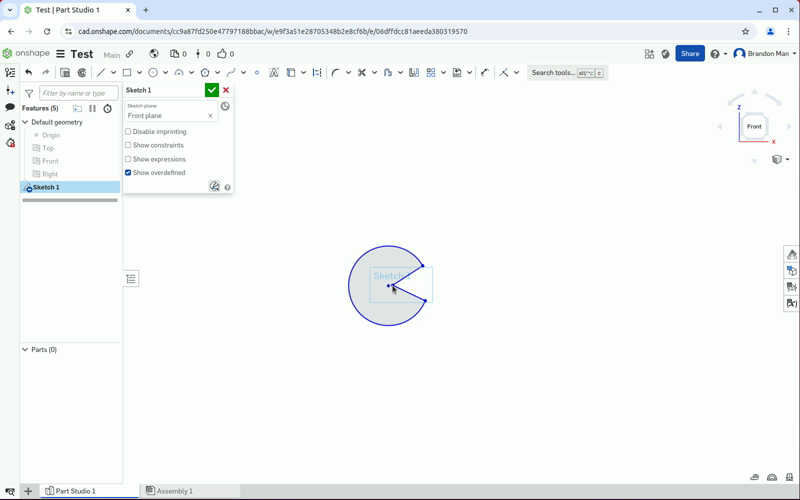
mouse_move(362, 307)
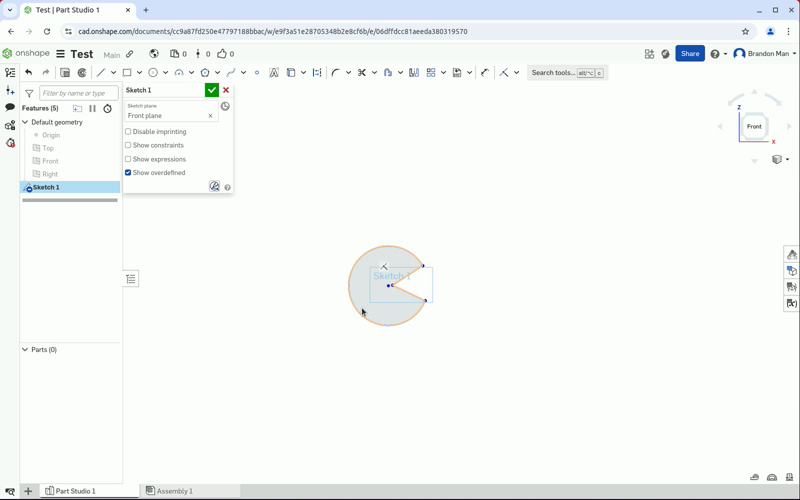
click(362, 307)
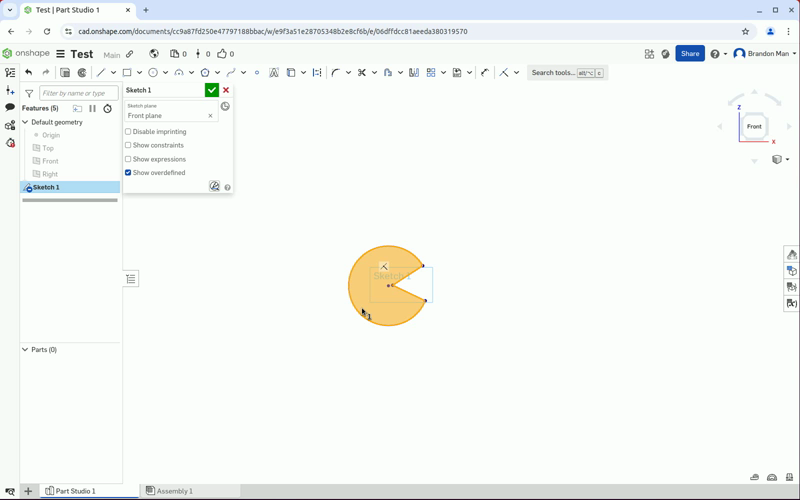
mouse_move(73, 352)
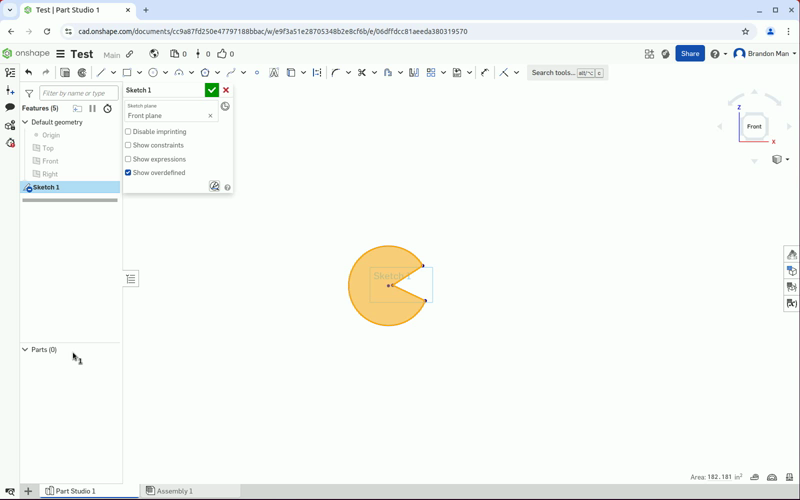
key(shift+y)
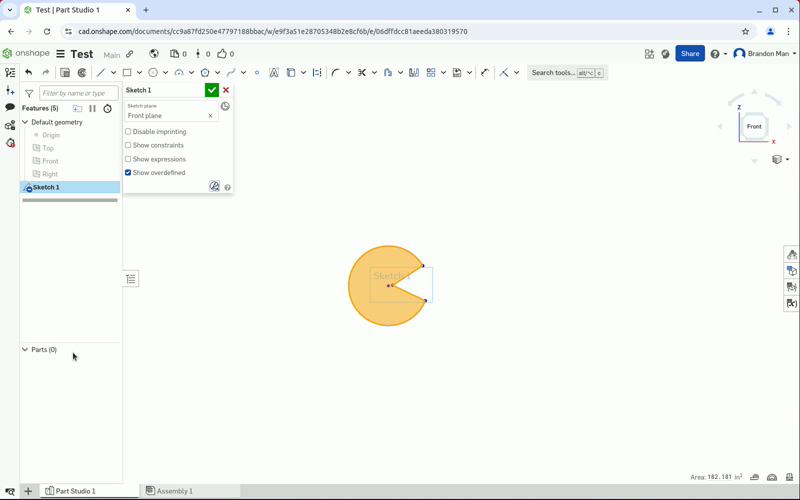
key(shift+e)
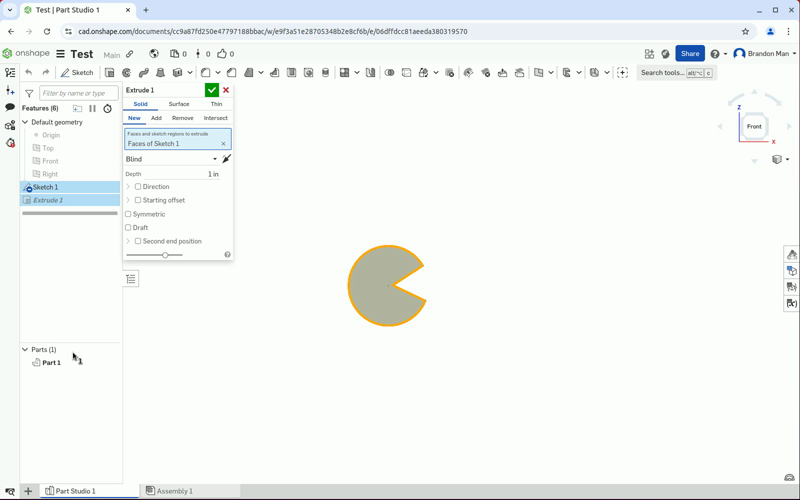
mouse_move(143, 106)
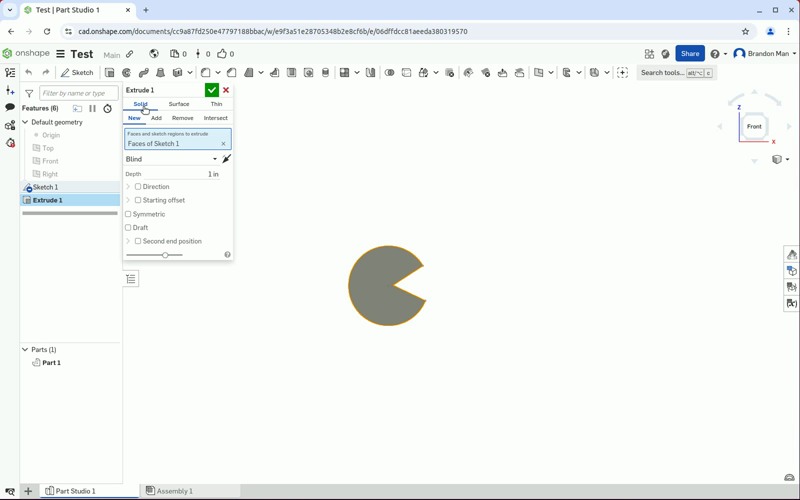
click(143, 106)
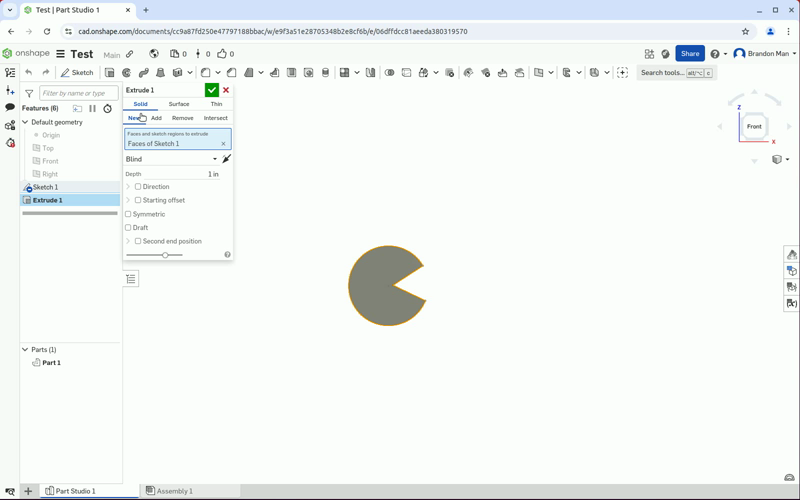
mouse_move(137, 120)
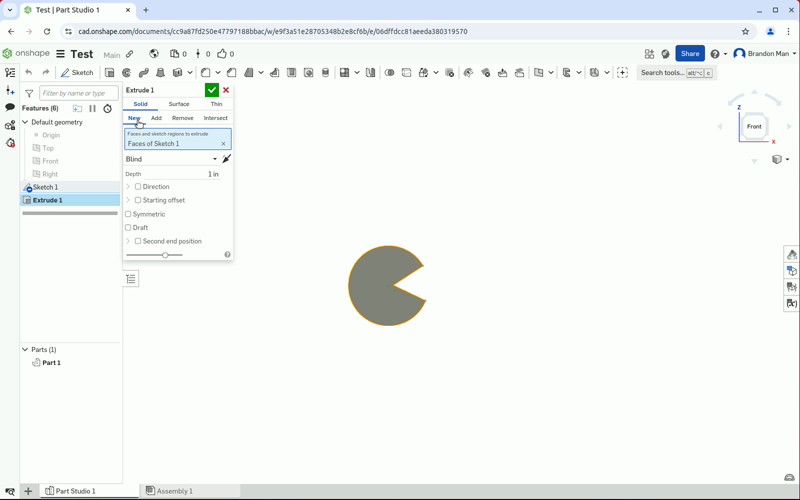
click(137, 120)
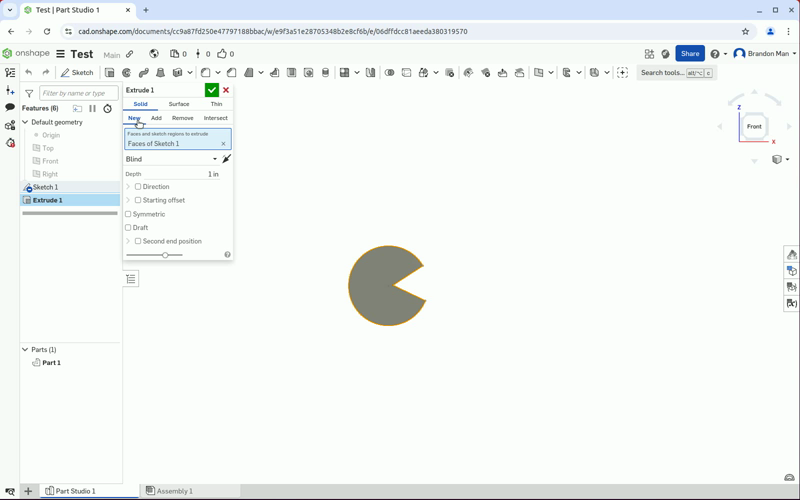
key(tab, 4)
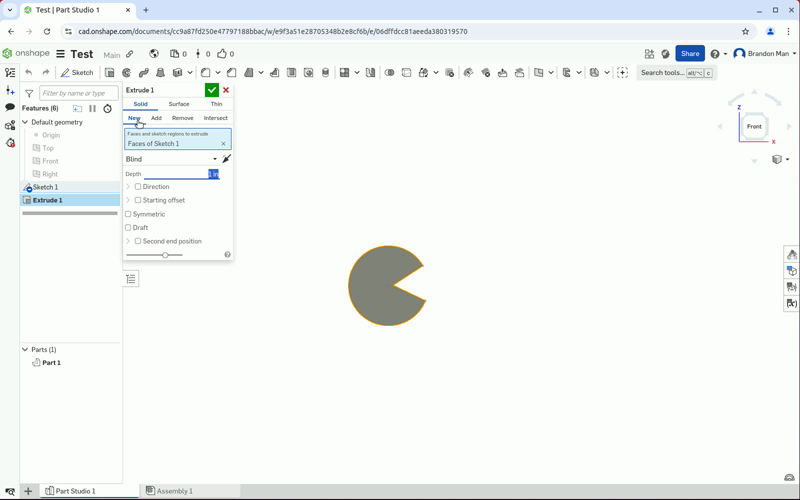
text(3.129)
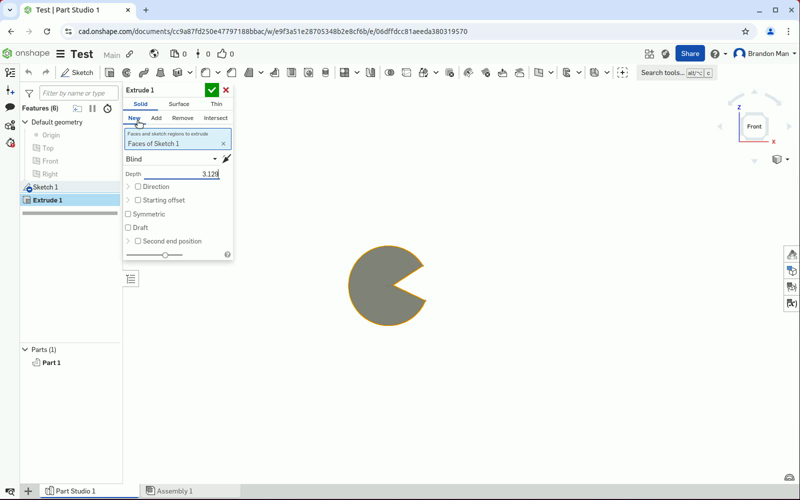
key(enter)
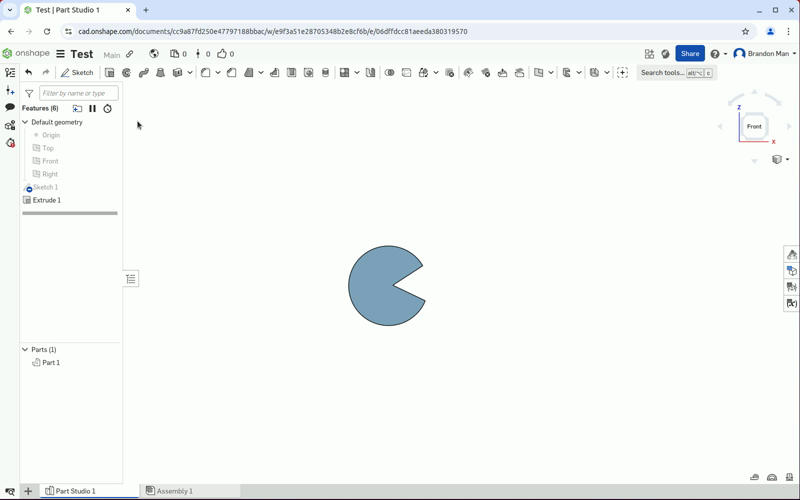
key(shift+h)
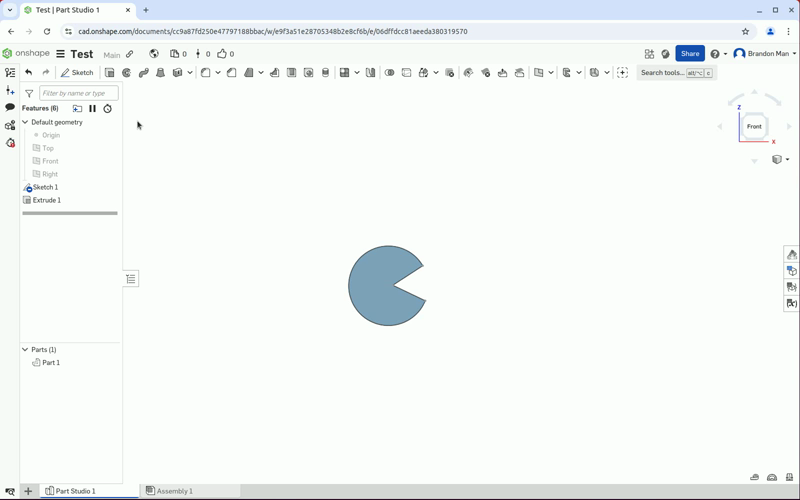
key(shift+h)
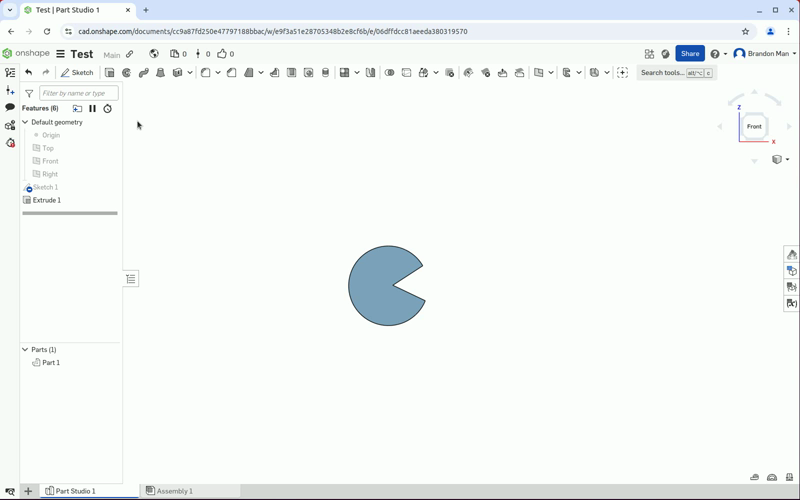
mouse_move(73, 189)
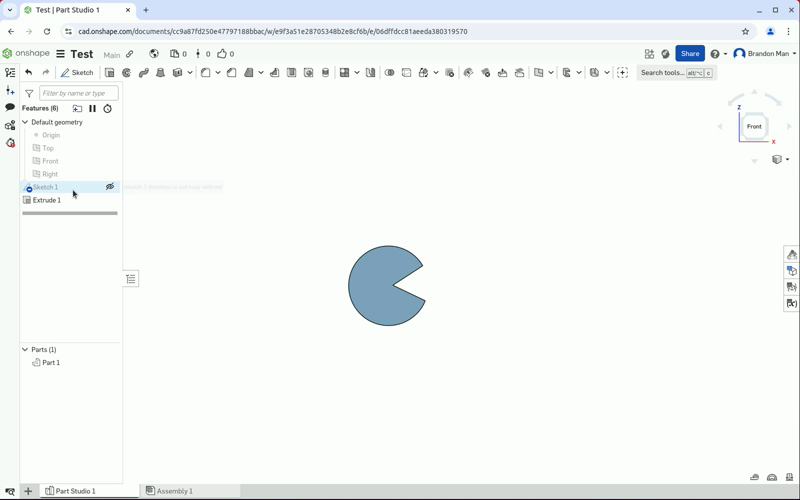
click(73, 189)
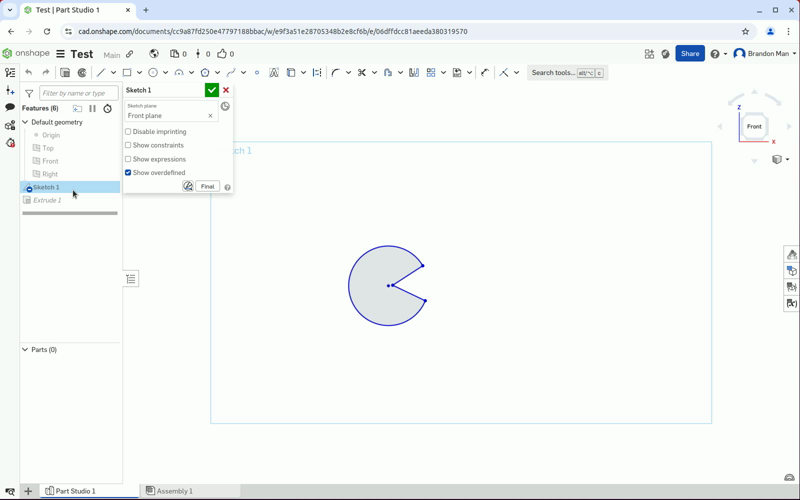
mouse_move(229, 92)
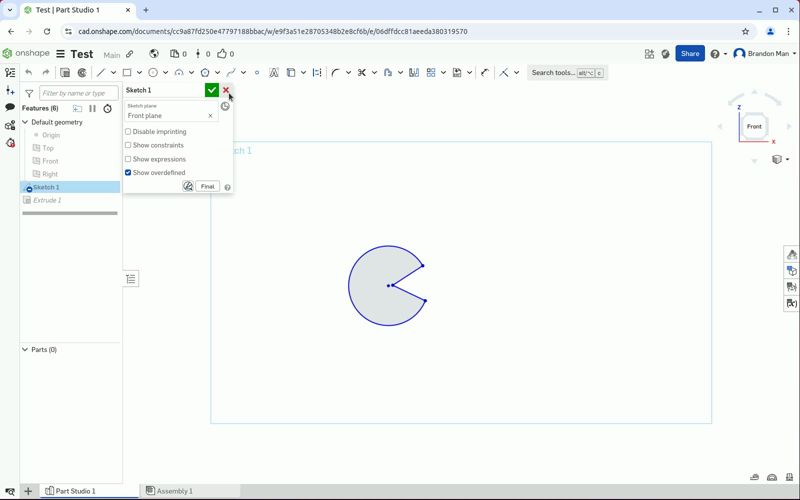
click(229, 92)
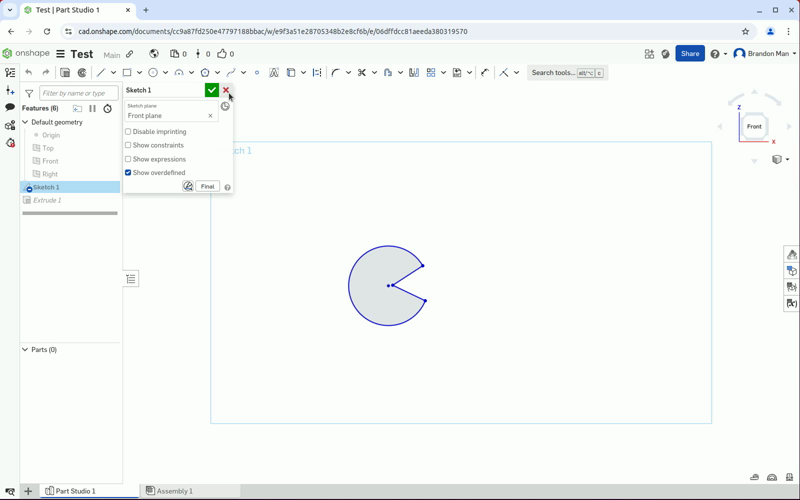
key(shift+s)
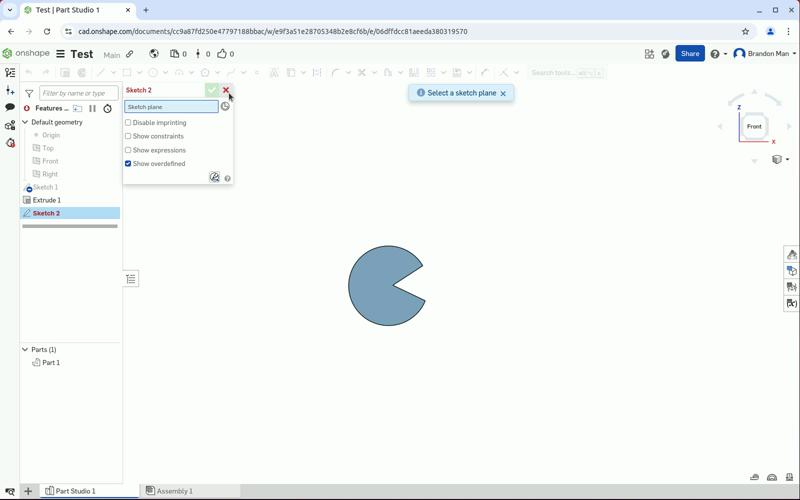
mouse_move(73, 163)
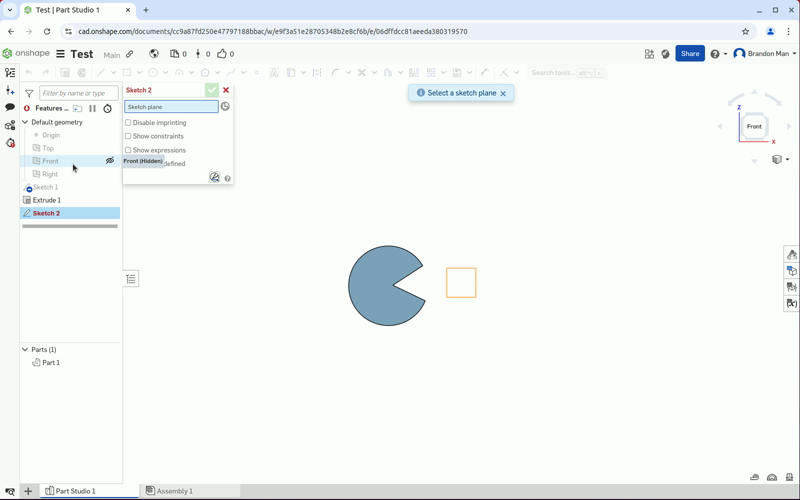
click(73, 163)
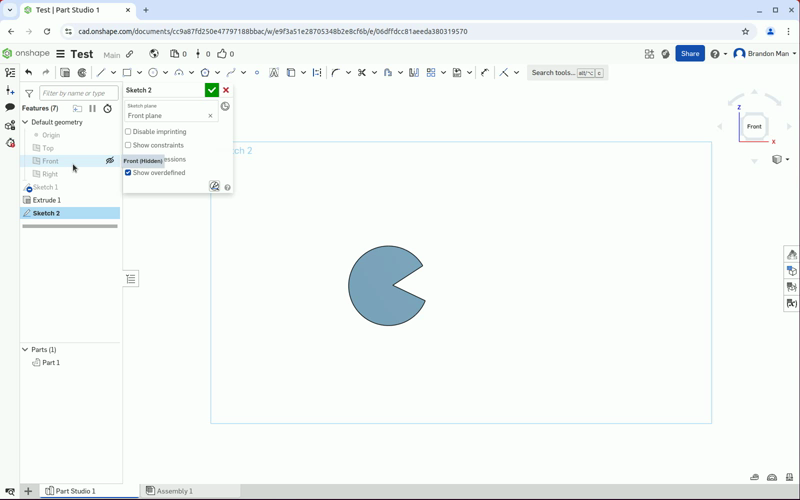
mouse_move(73, 352)
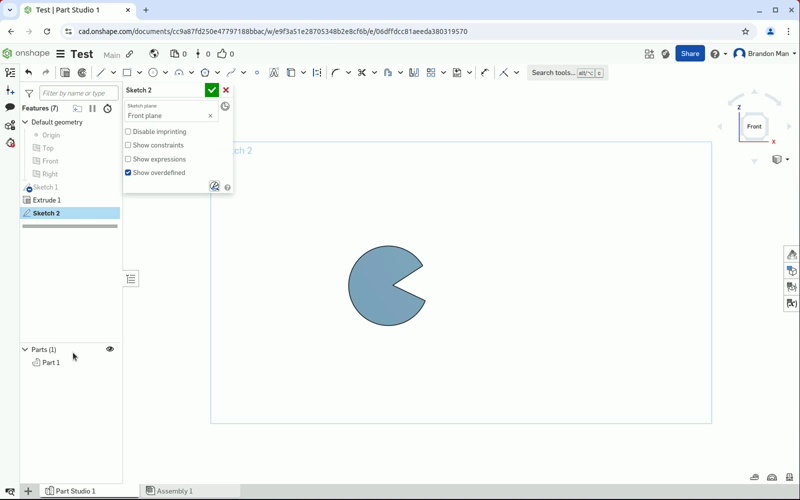
key(y)
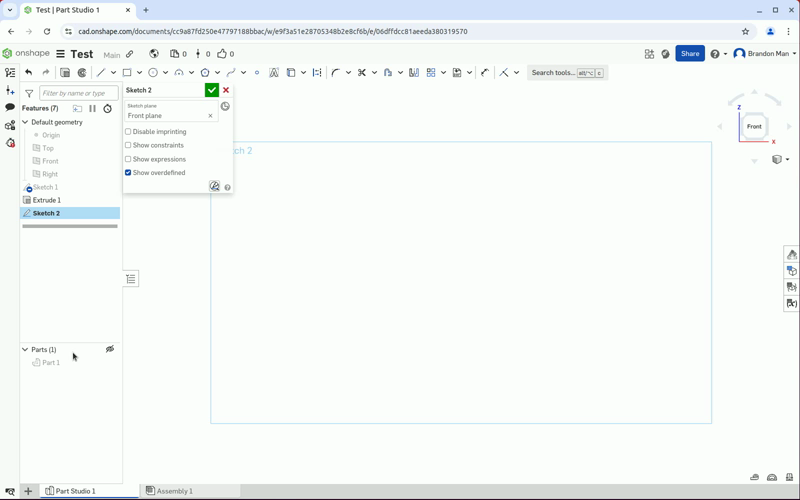
key(l)
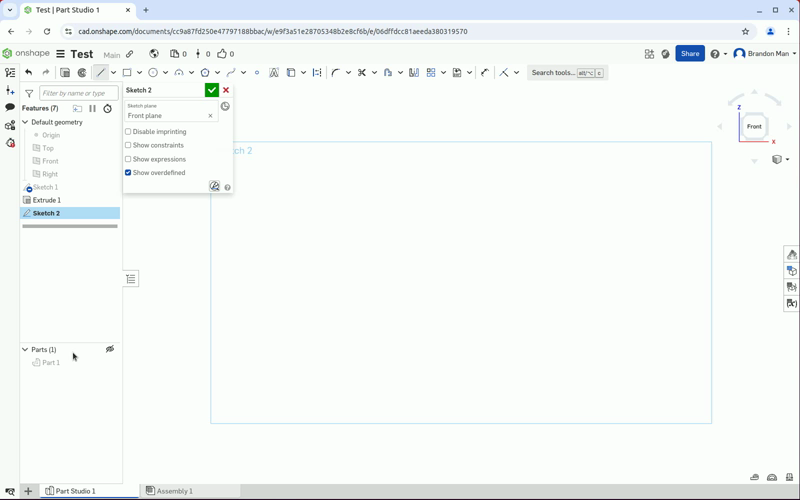
key_down(shift)
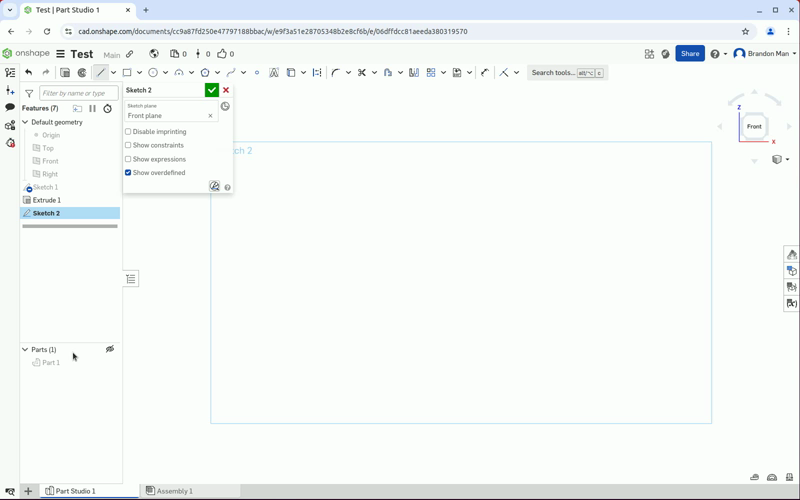
mouse_move(495, 326)
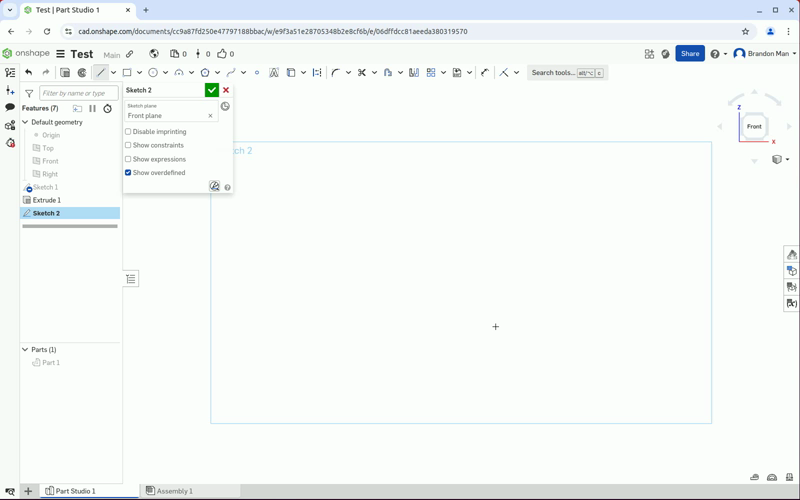
click(495, 326)
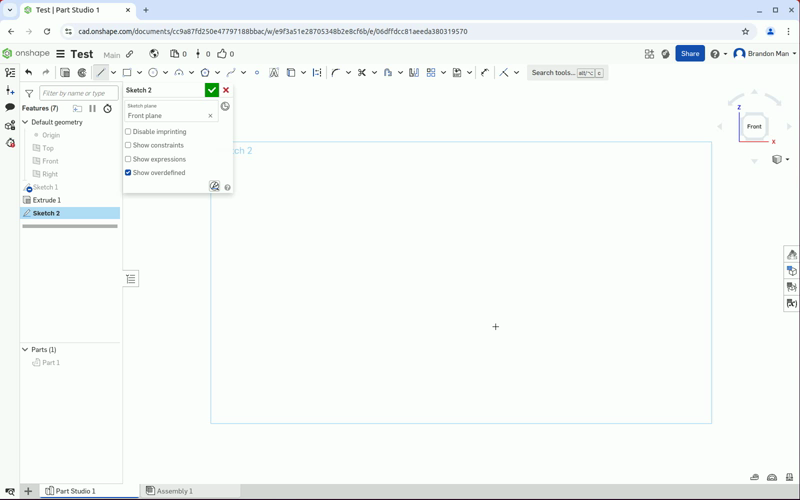
key_up(shift)
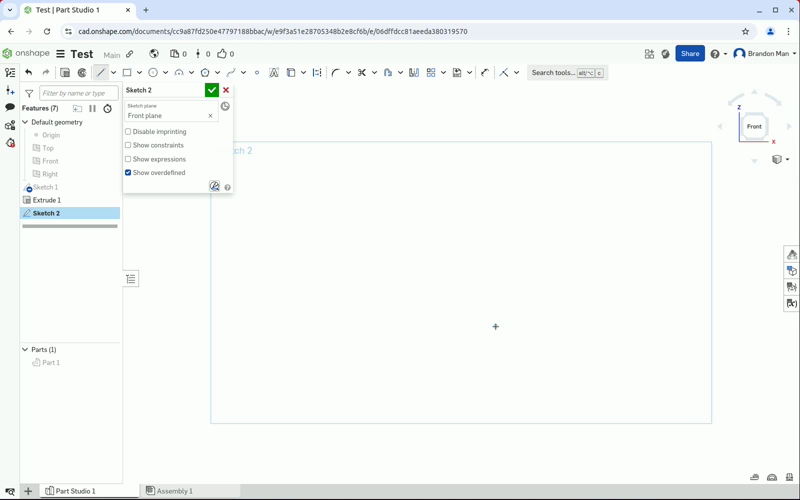
key_down(shift)
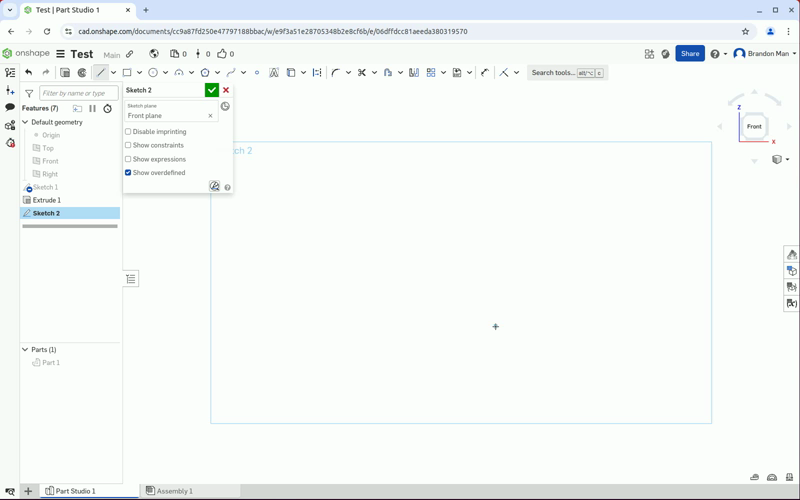
mouse_move(525, 326)
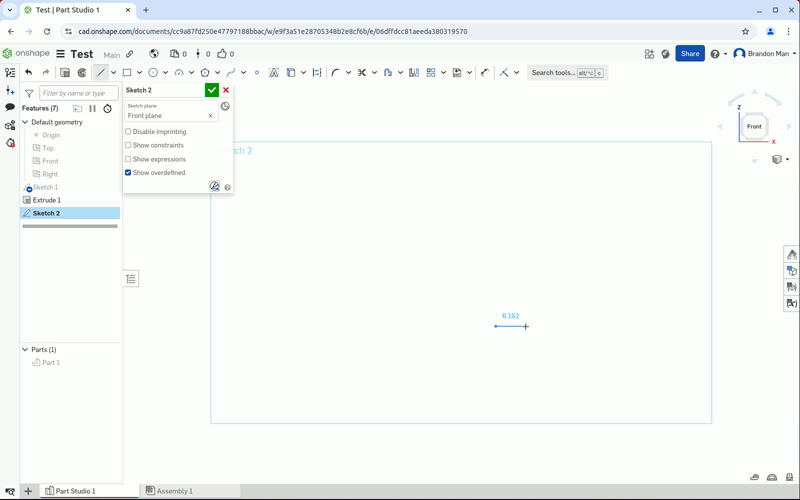
mouse_move(508, 313)
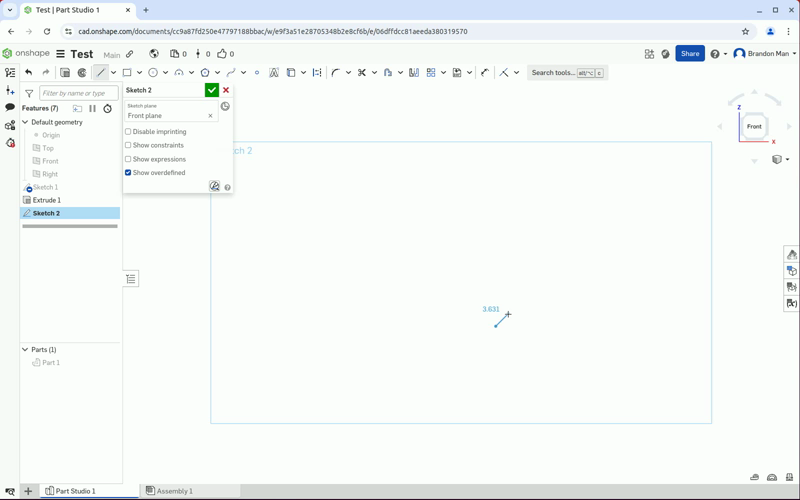
click(508, 313)
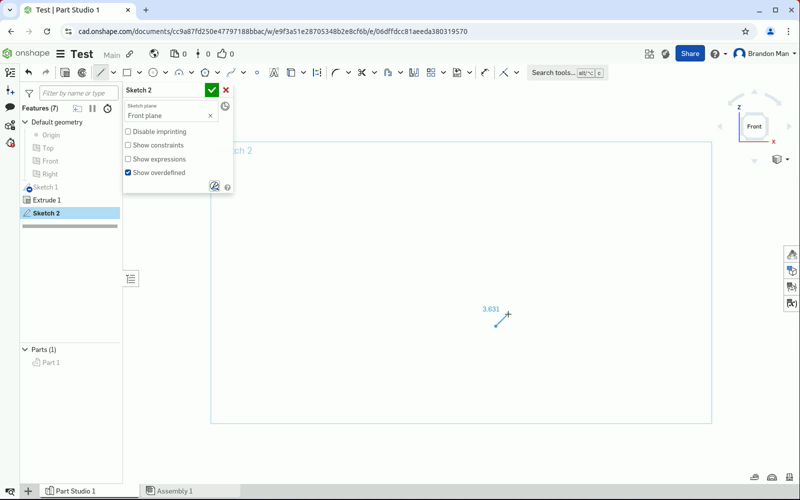
key_up(shift)
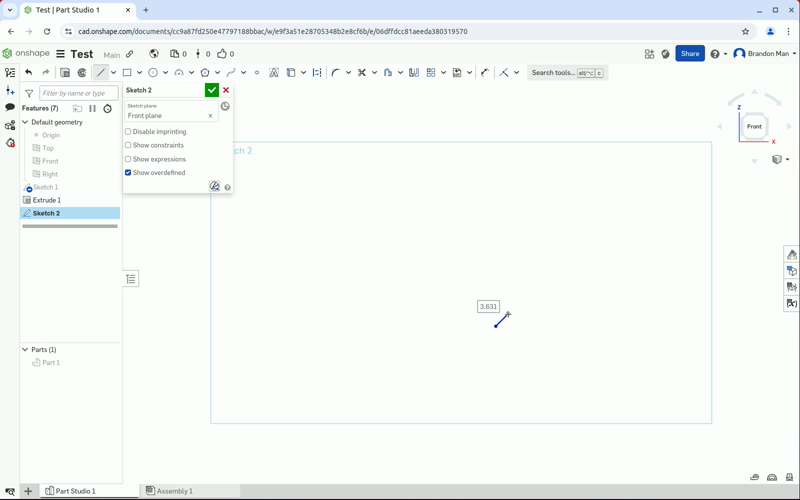
key_down(shift)
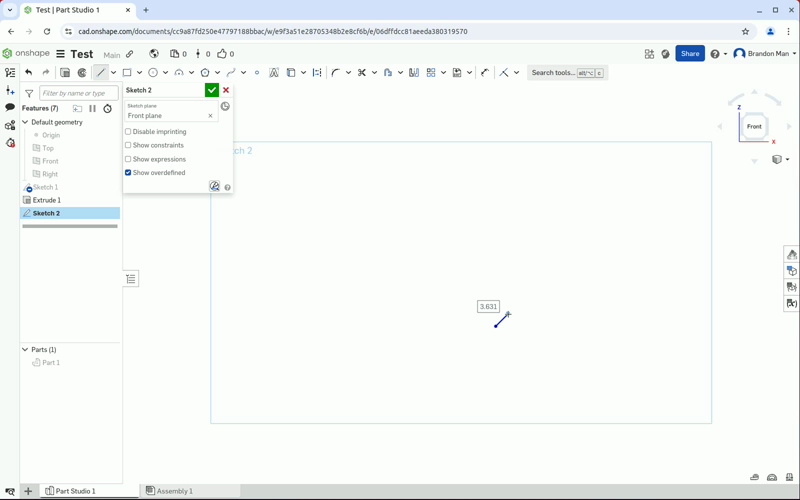
mouse_move(538, 313)
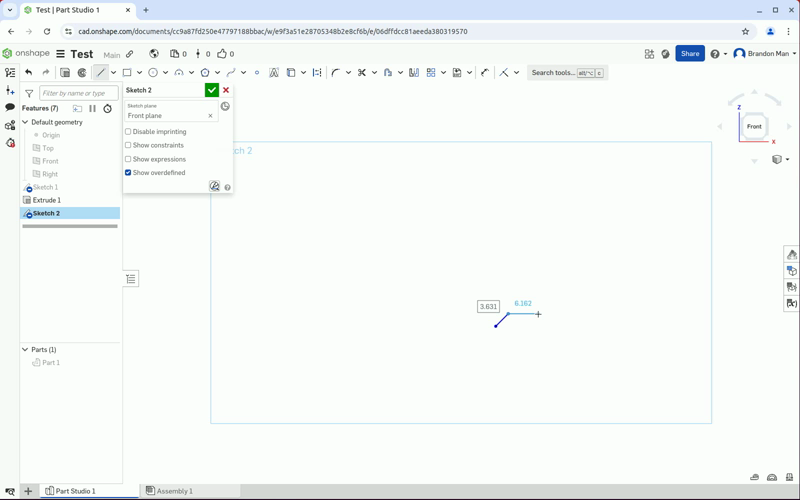
mouse_move(513, 326)
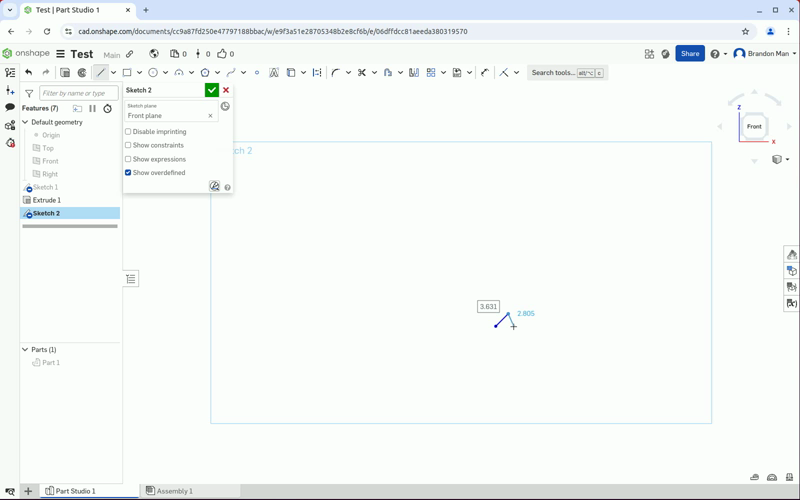
click(513, 326)
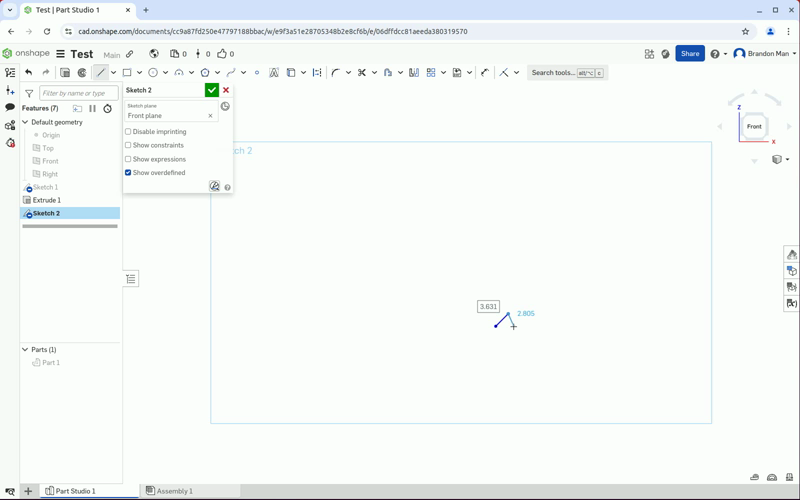
key_up(shift)
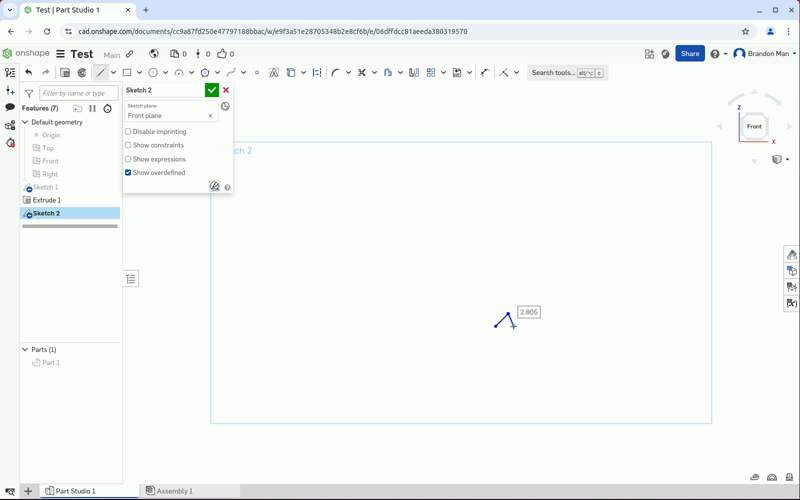
key_down(shift)
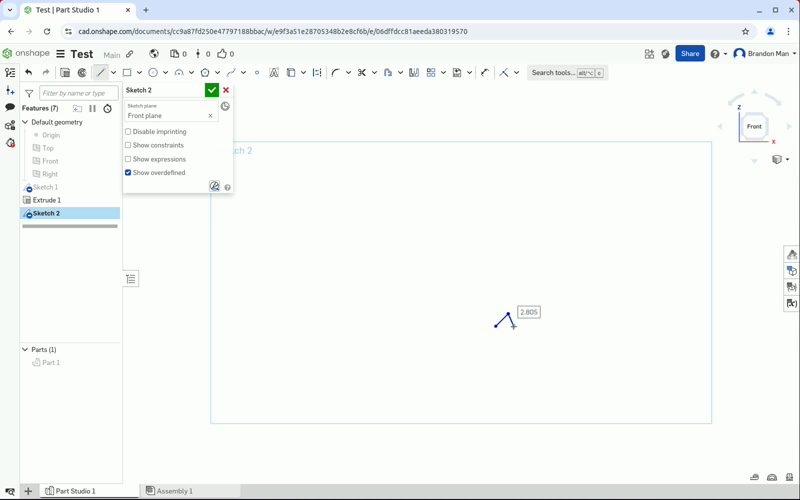
mouse_move(543, 326)
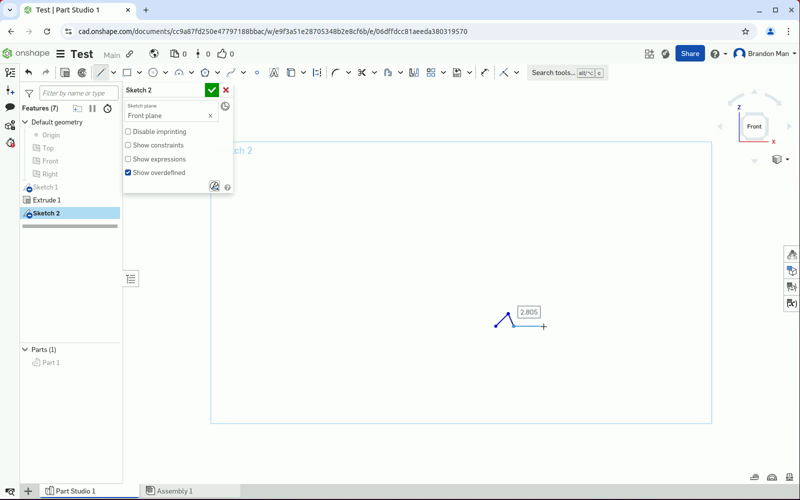
mouse_move(519, 313)
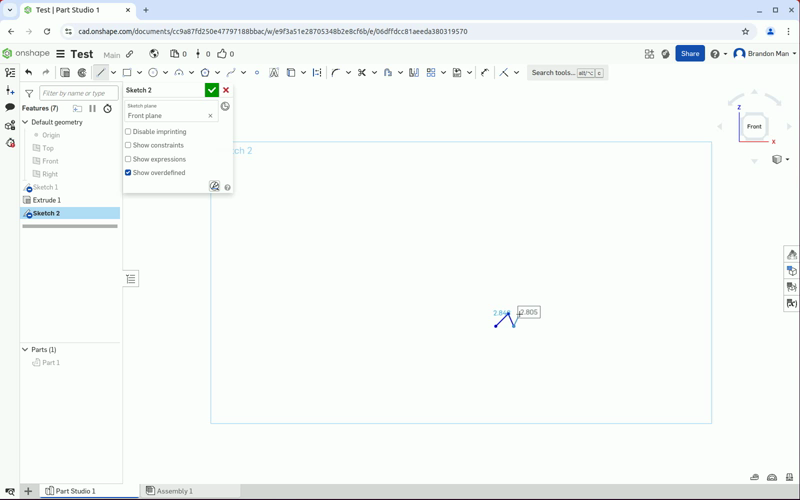
click(519, 313)
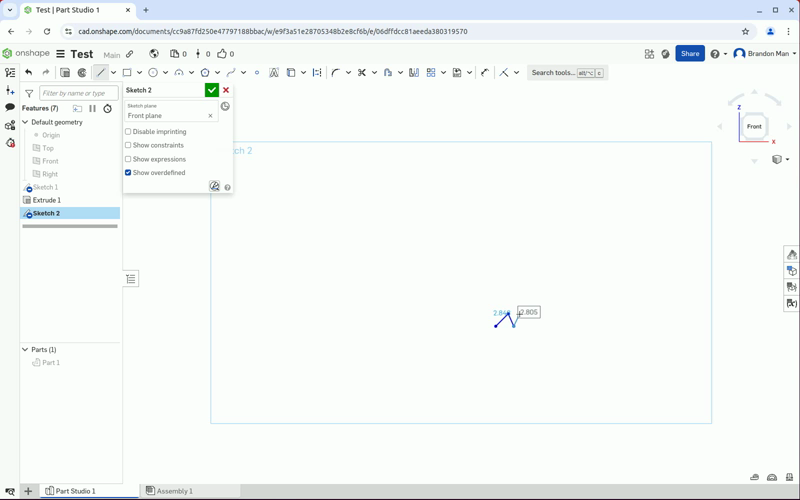
key_up(shift)
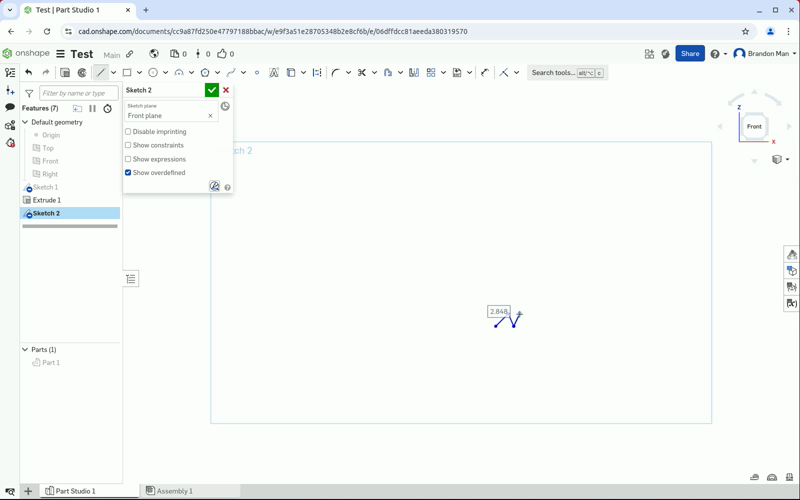
key_down(shift)
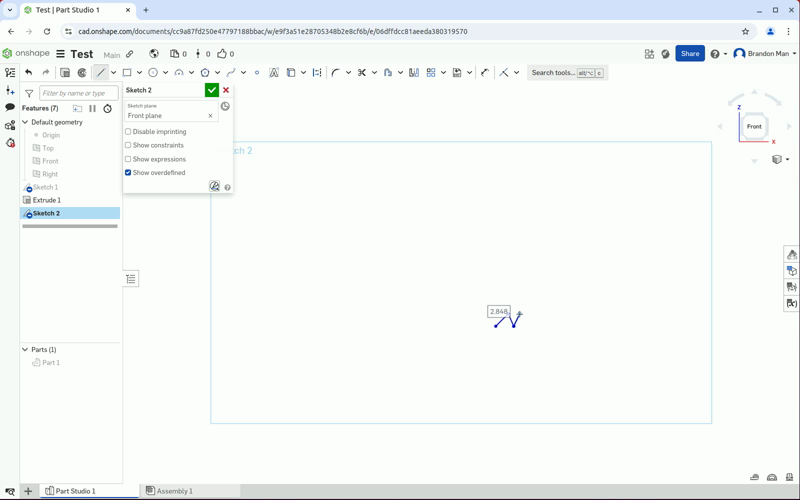
mouse_move(549, 313)
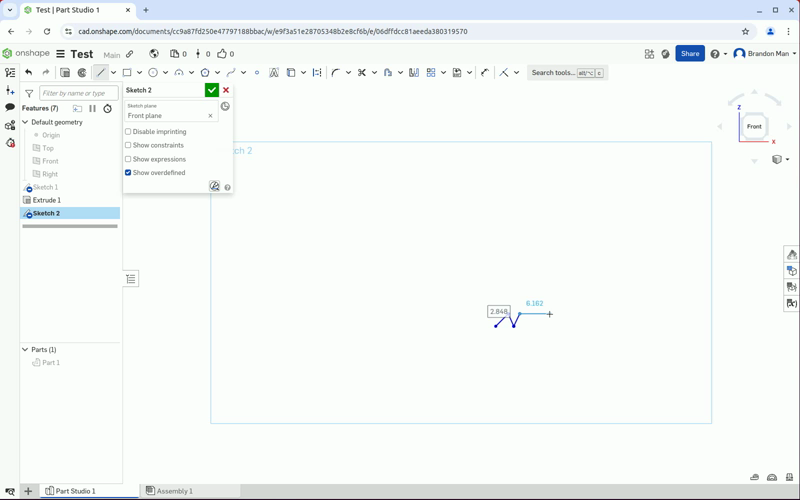
mouse_move(527, 326)
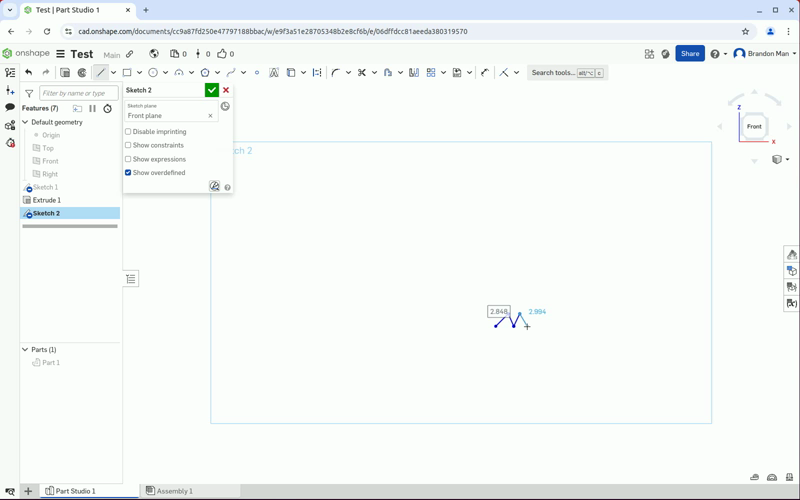
click(527, 326)
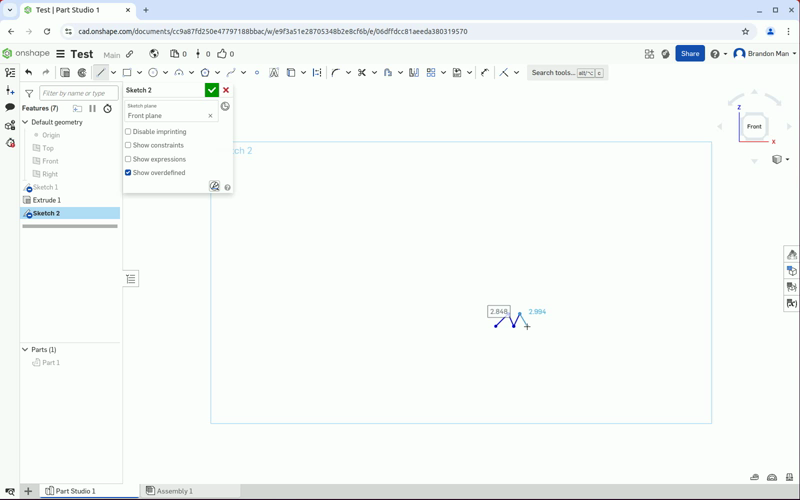
key_up(shift)
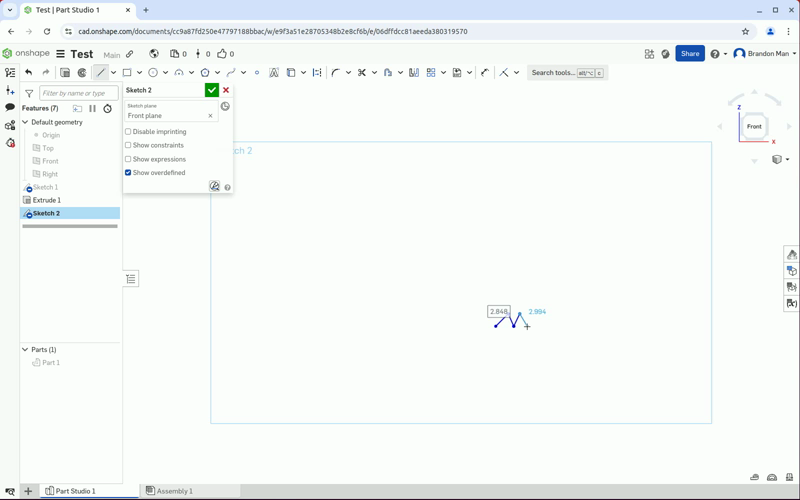
key_down(shift)
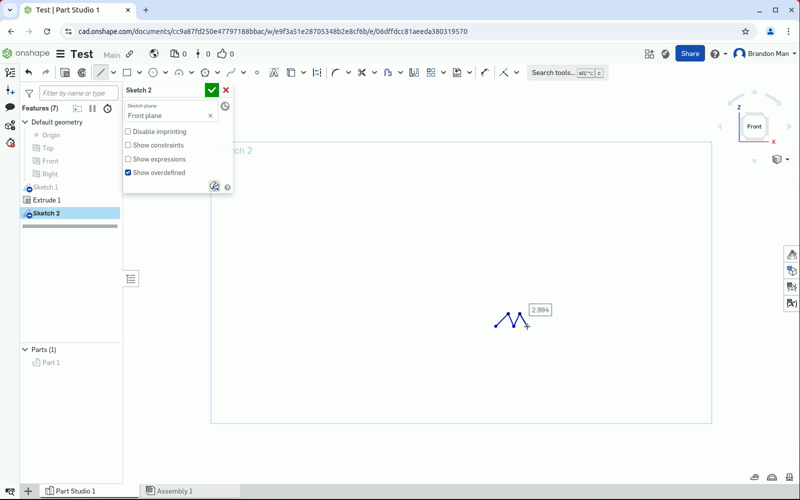
mouse_move(557, 326)
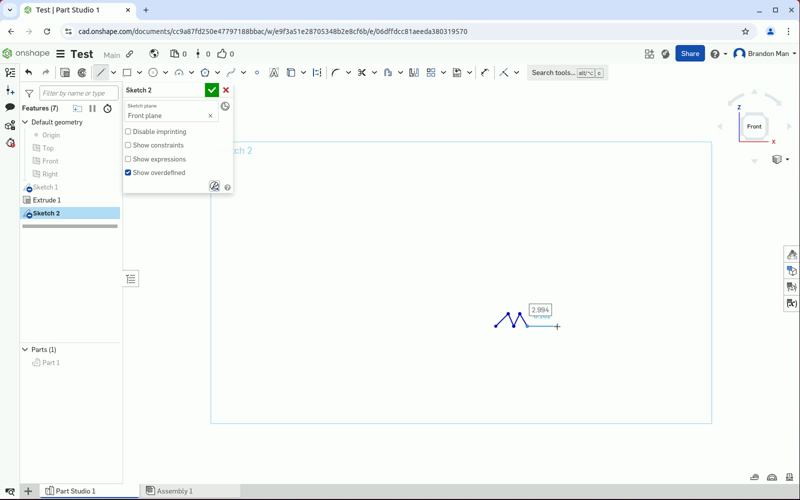
mouse_move(533, 313)
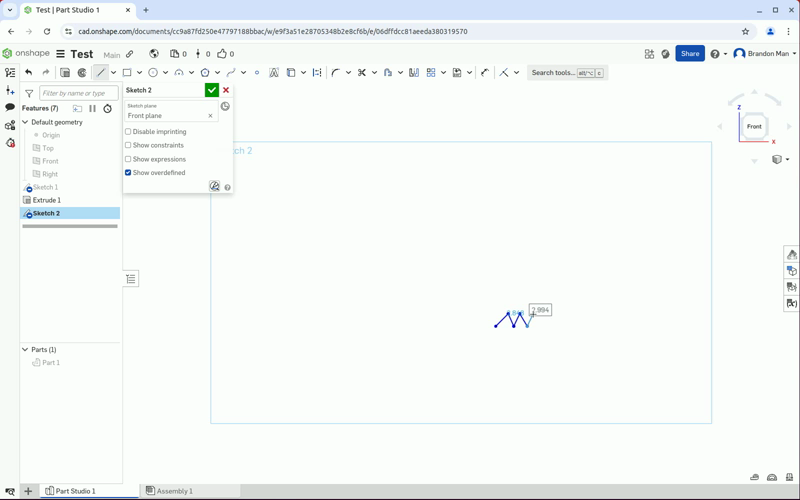
click(533, 313)
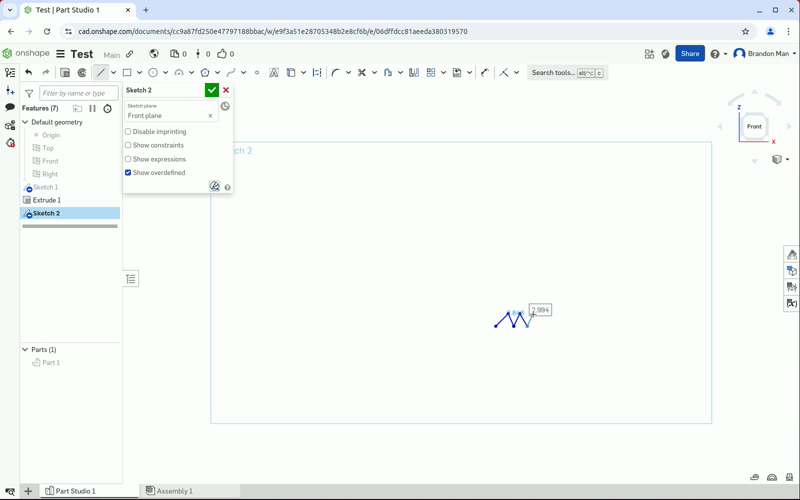
key_up(shift)
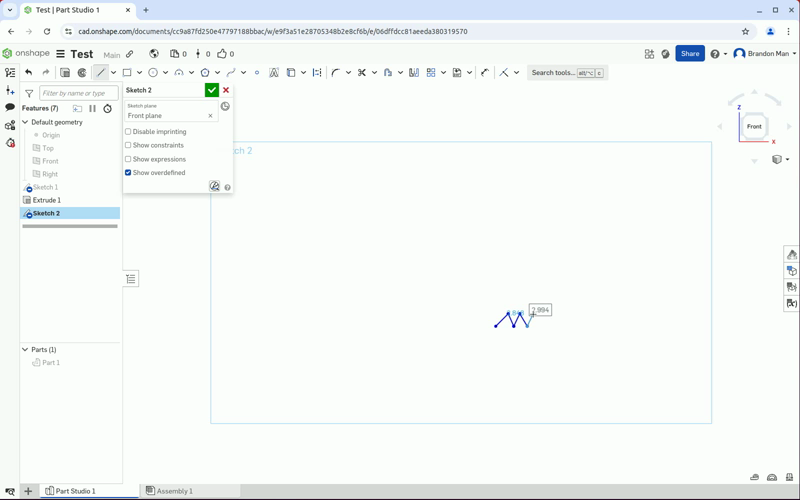
key_down(shift)
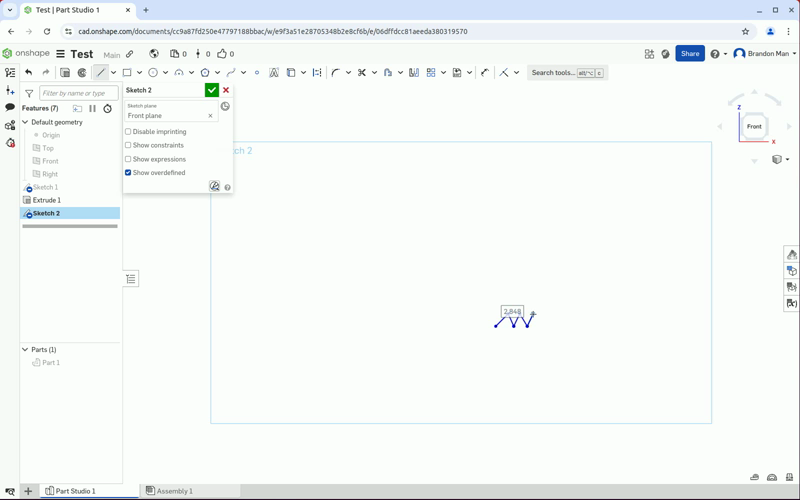
mouse_move(563, 313)
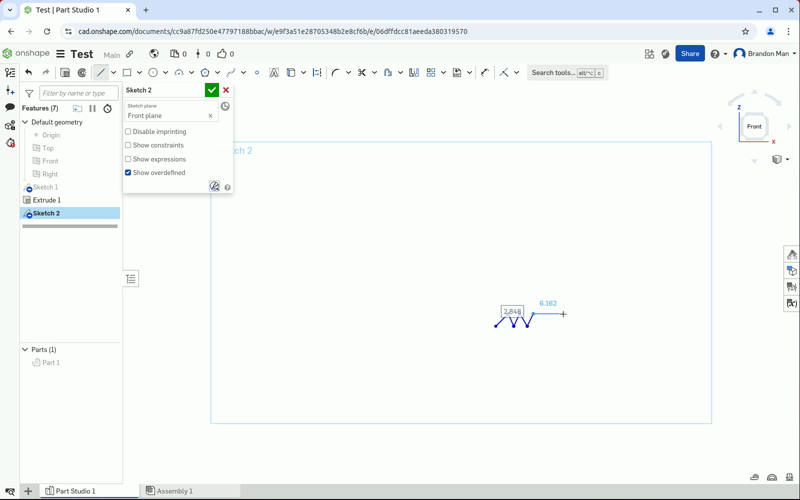
mouse_move(541, 326)
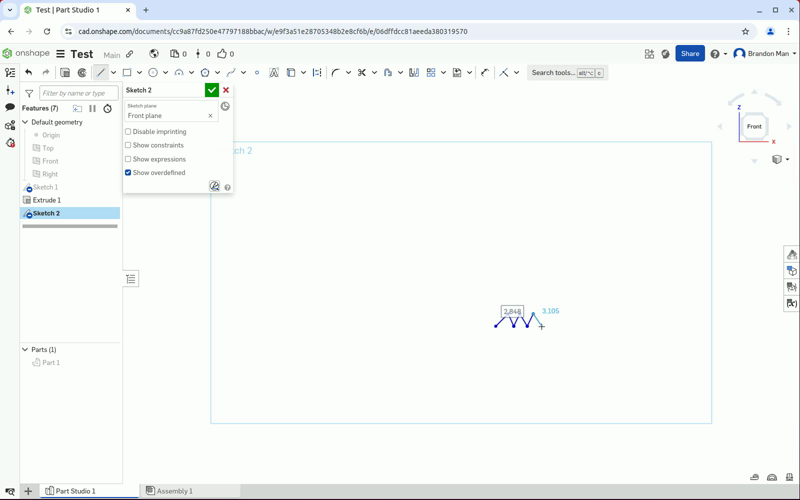
click(541, 326)
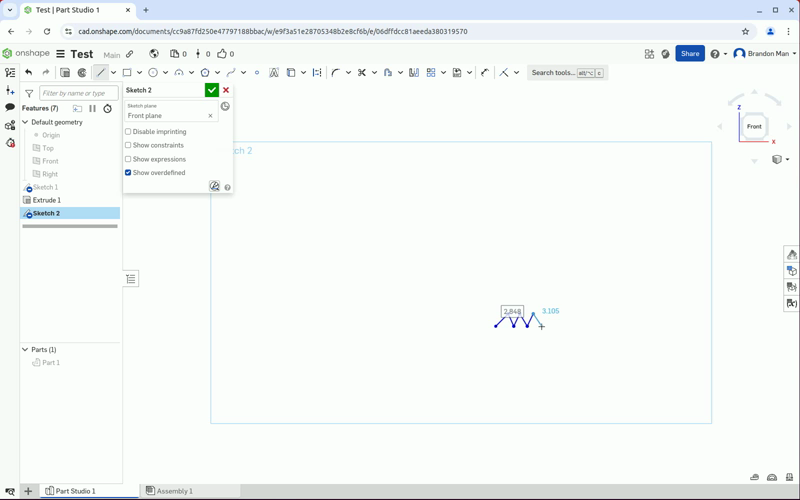
key_up(shift)
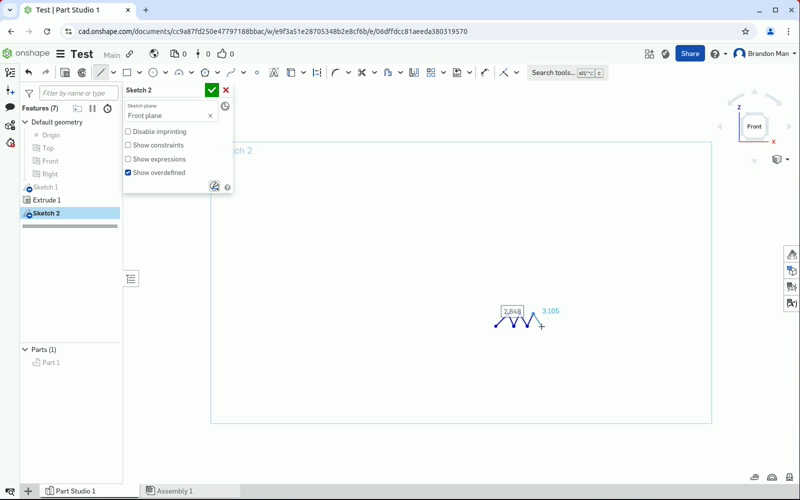
key_down(shift)
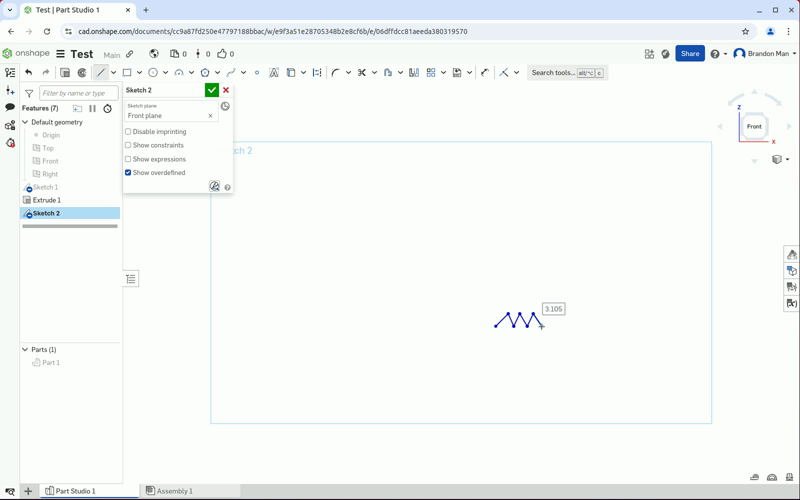
mouse_move(571, 326)
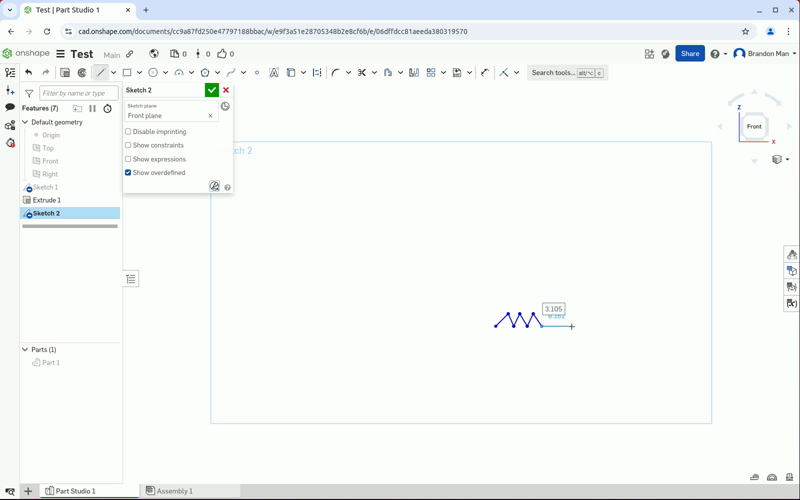
mouse_move(547, 313)
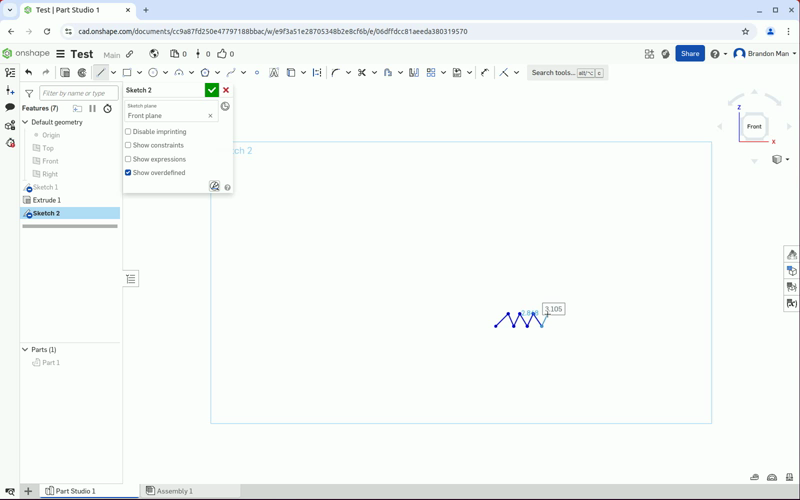
click(547, 313)
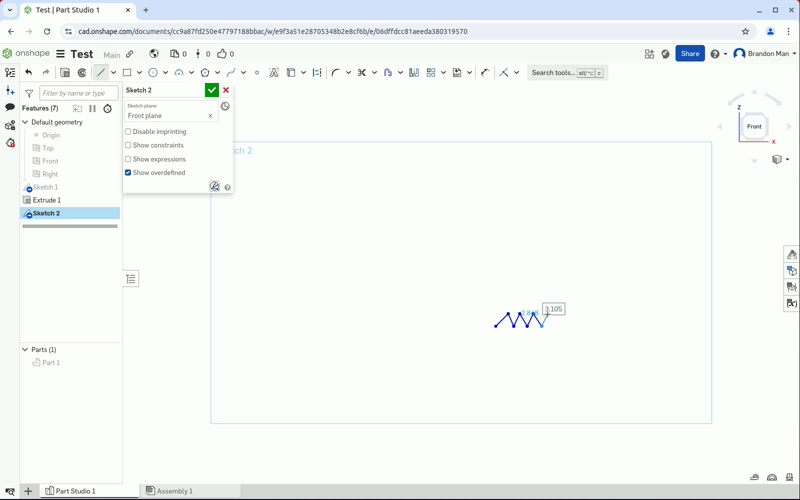
key_up(shift)
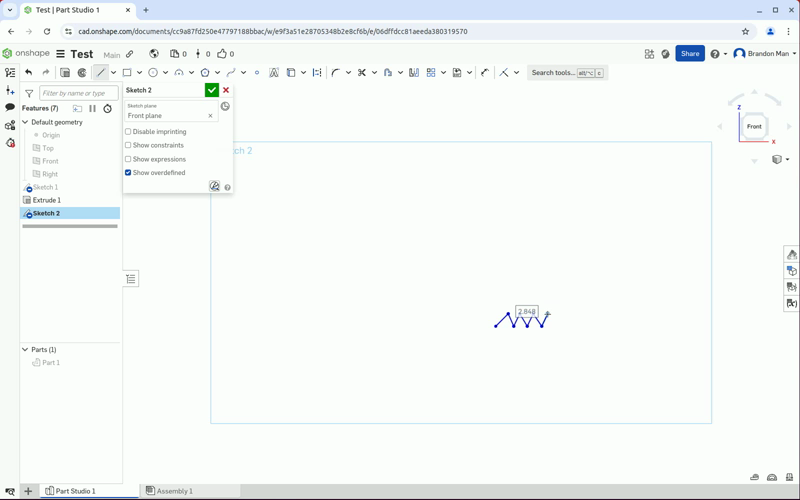
key_down(shift)
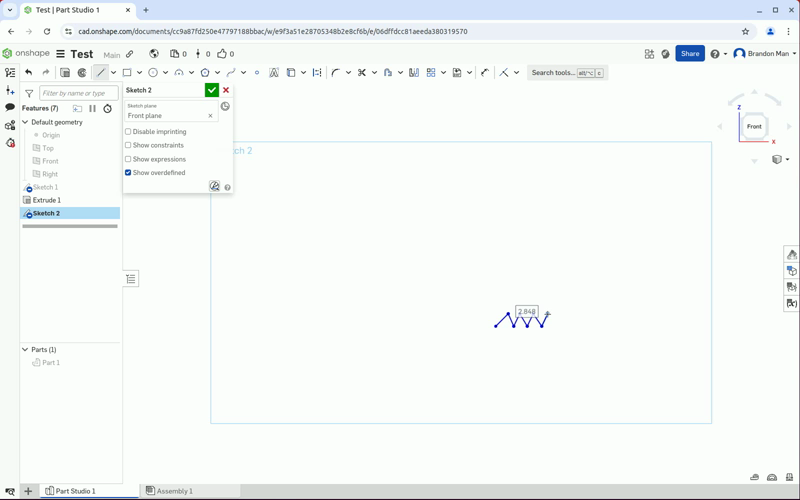
mouse_move(577, 313)
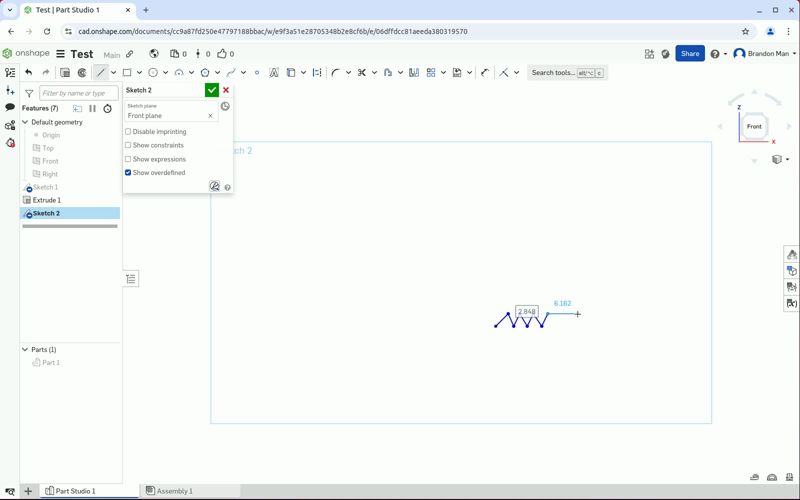
mouse_move(556, 325)
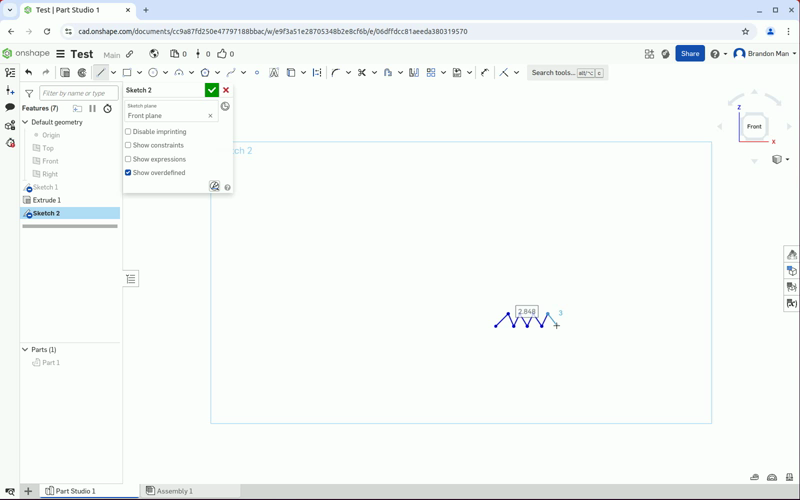
click(556, 325)
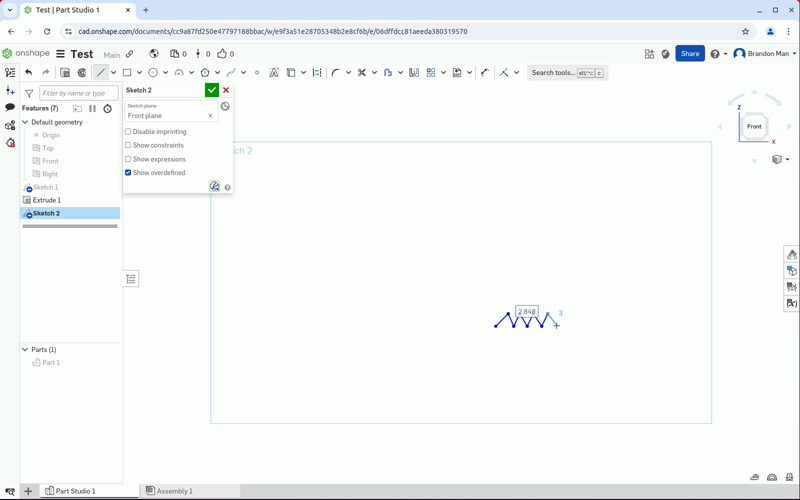
key_up(shift)
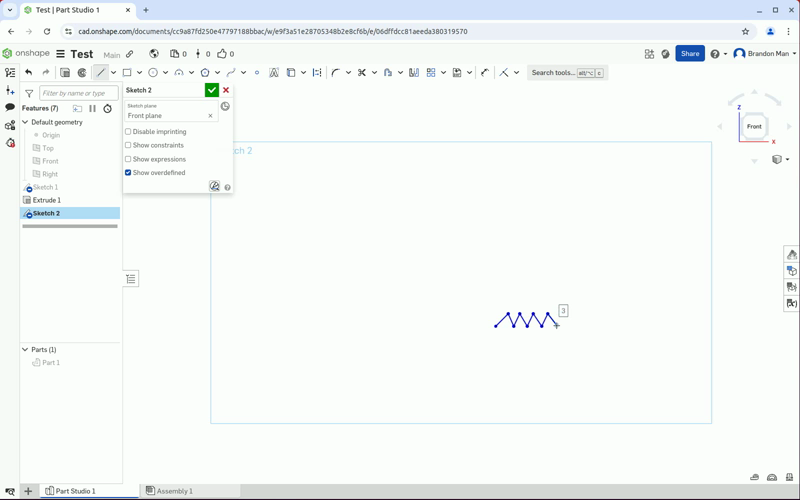
key_down(shift)
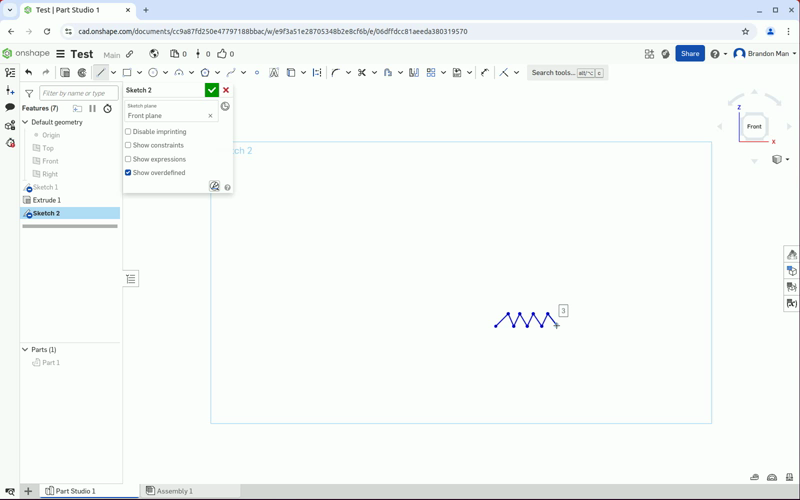
mouse_move(556, 249)
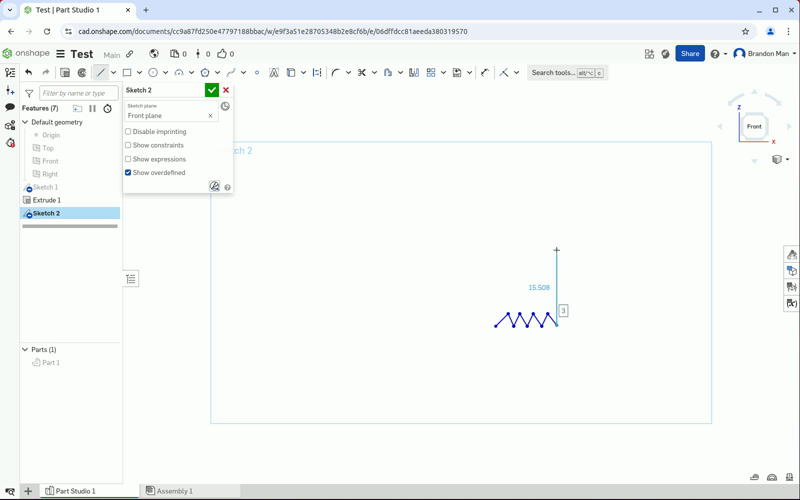
click(556, 249)
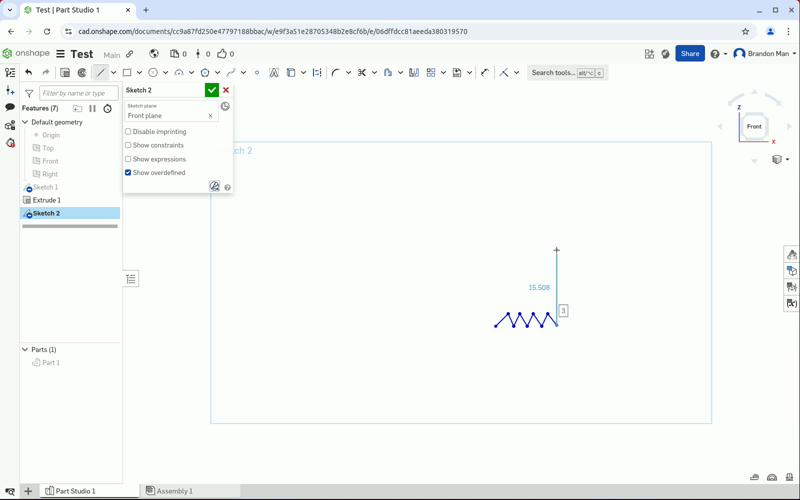
key_up(shift)
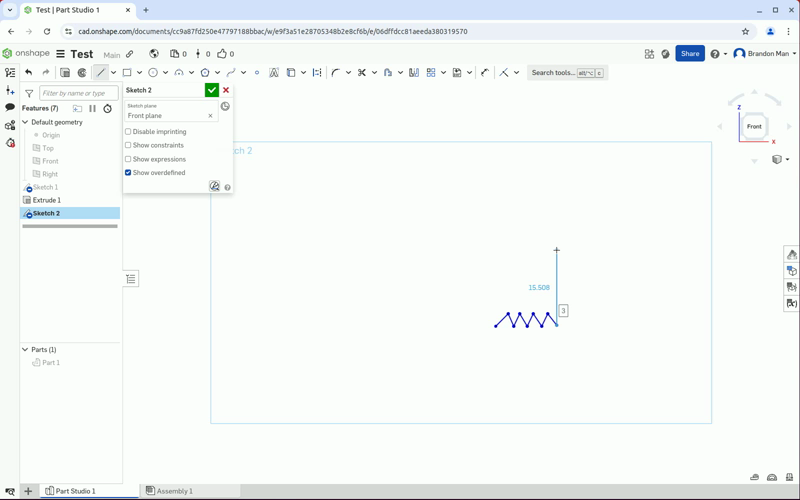
key(esc)
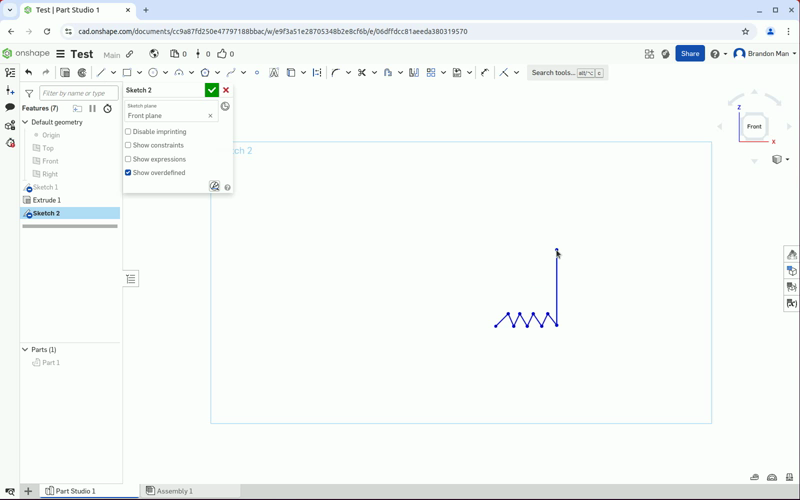
key(a)
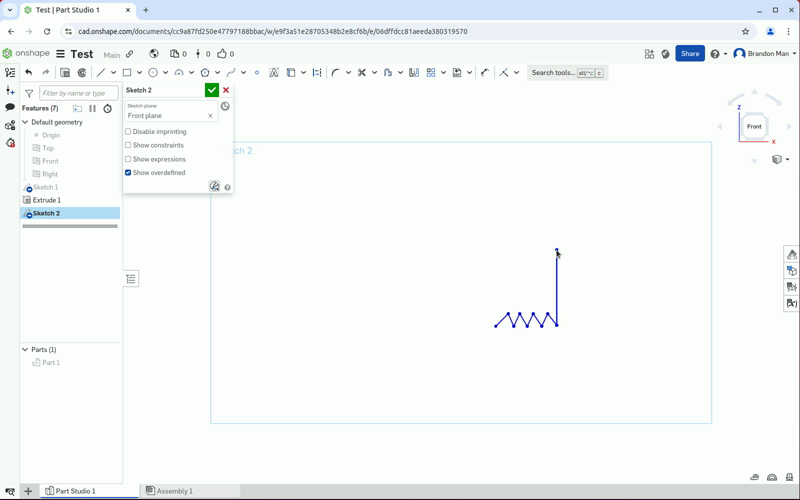
mouse_move(556, 249)
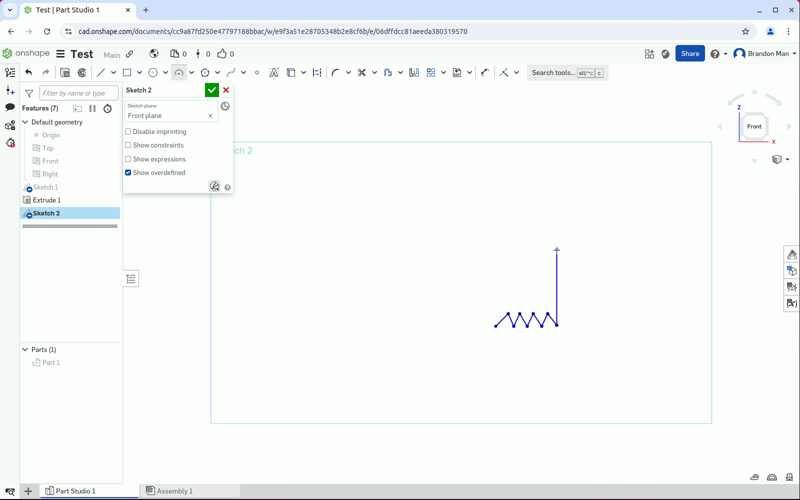
click(556, 249)
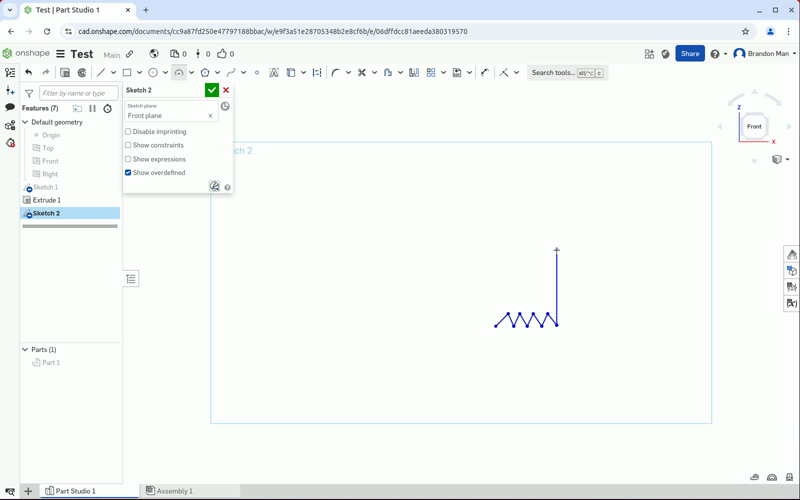
key_down(shift)
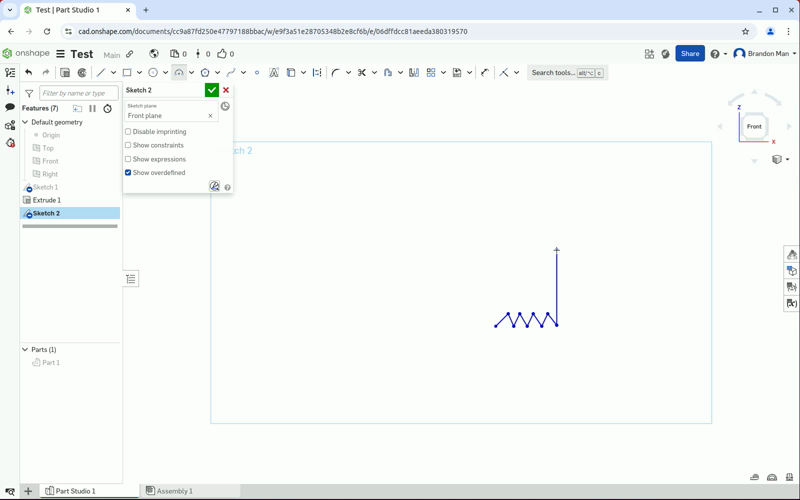
mouse_move(526, 219)
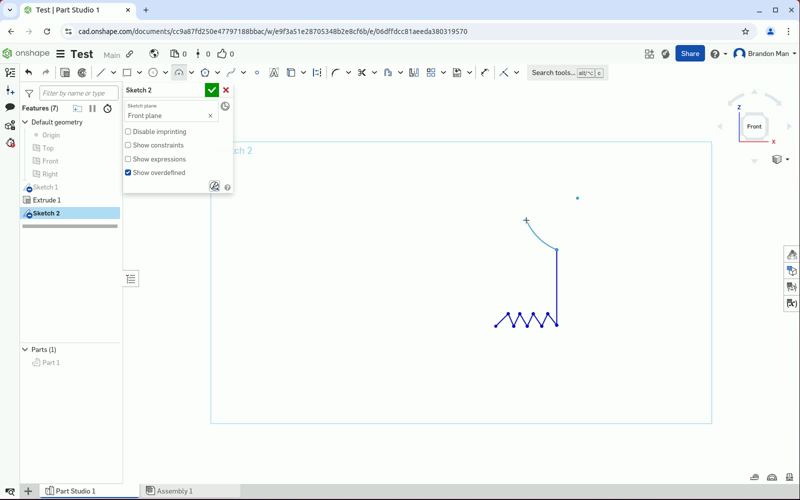
click(526, 219)
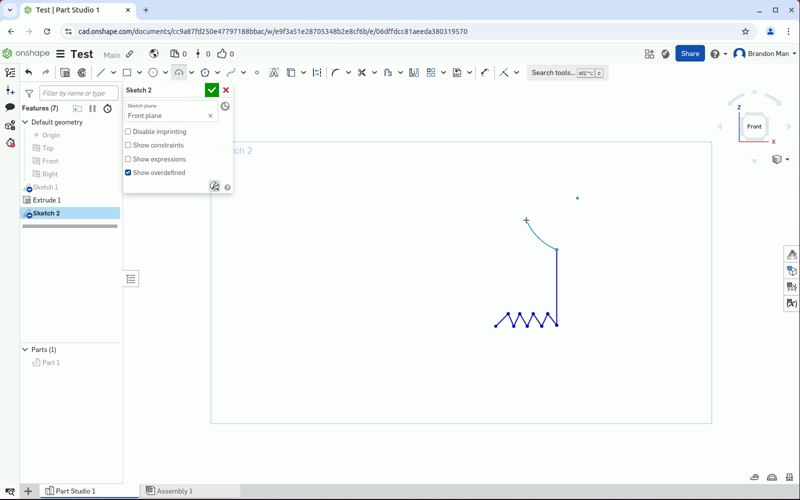
mouse_move(547, 228)
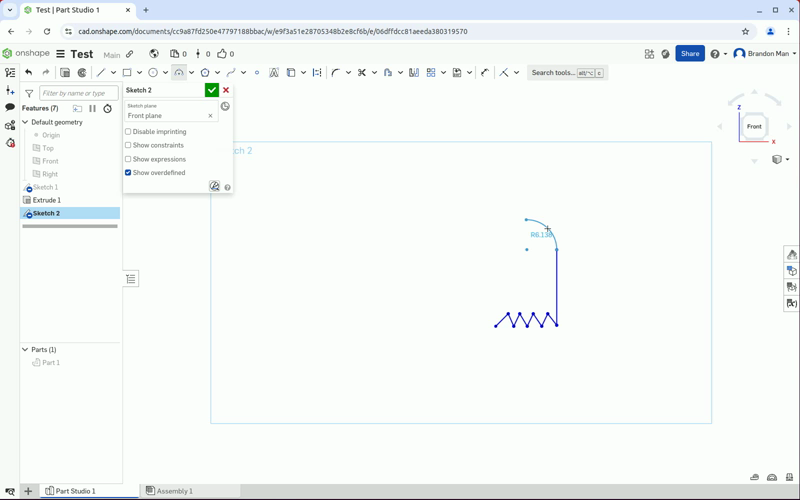
click(547, 228)
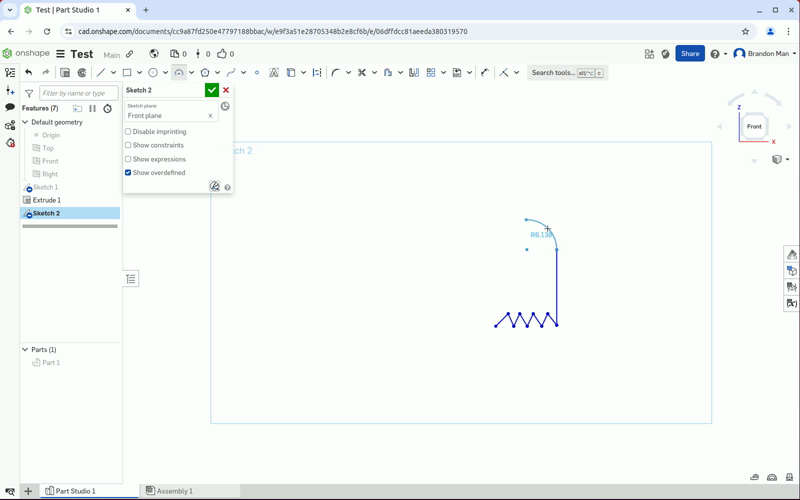
key_up(shift)
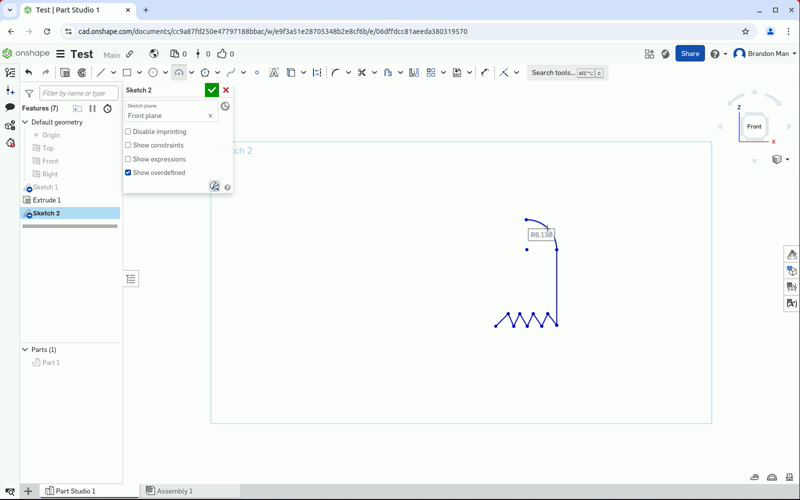
mouse_move(526, 219)
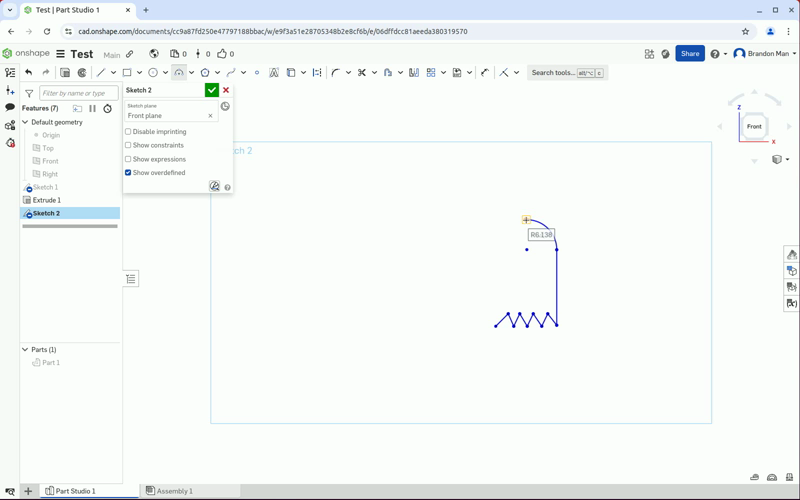
click(526, 219)
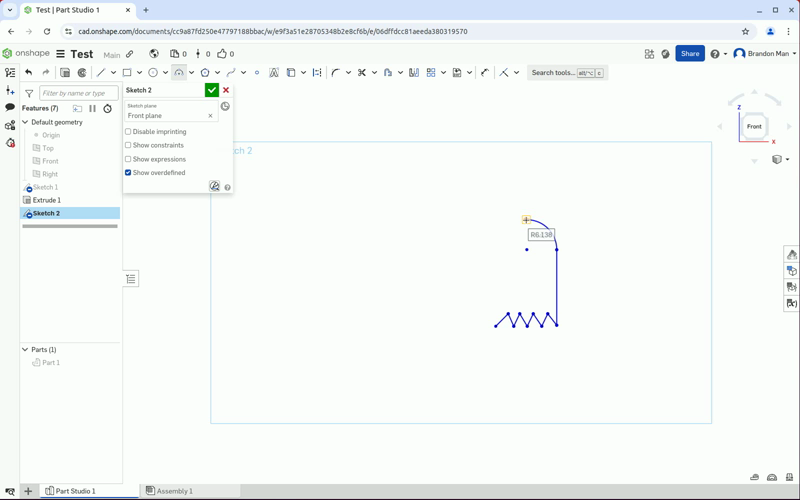
key_down(shift)
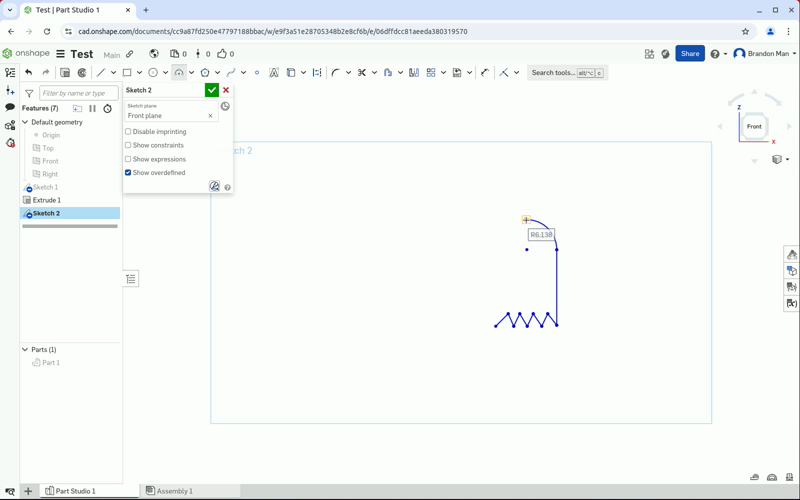
mouse_move(495, 249)
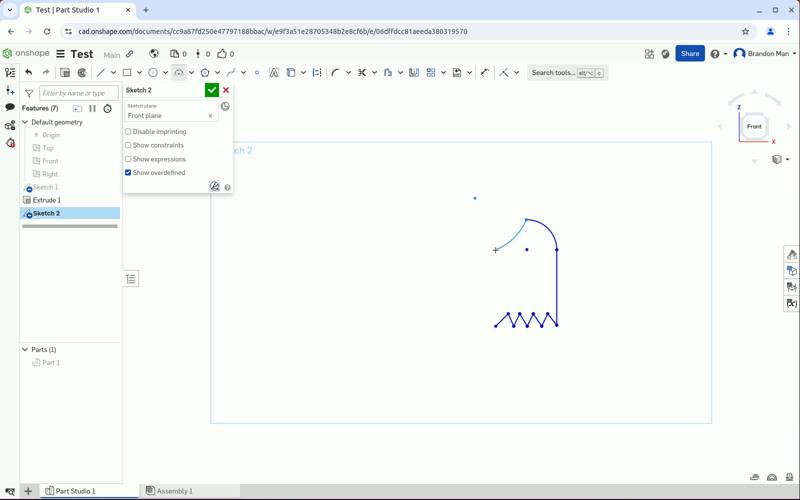
click(495, 249)
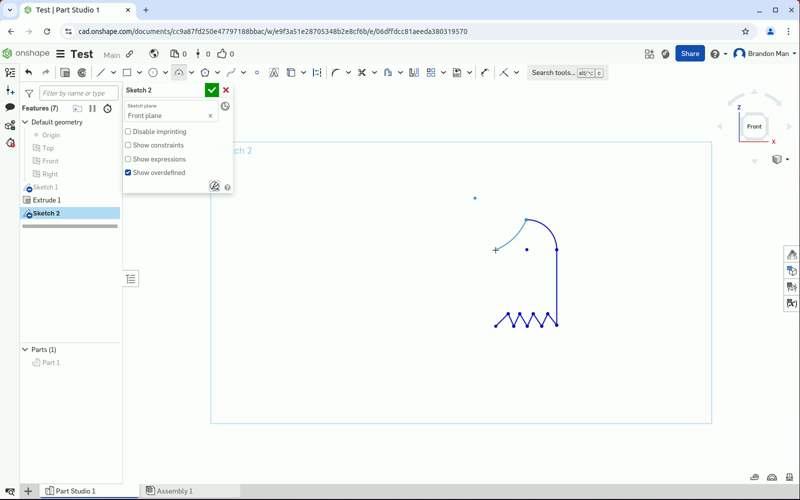
mouse_move(504, 228)
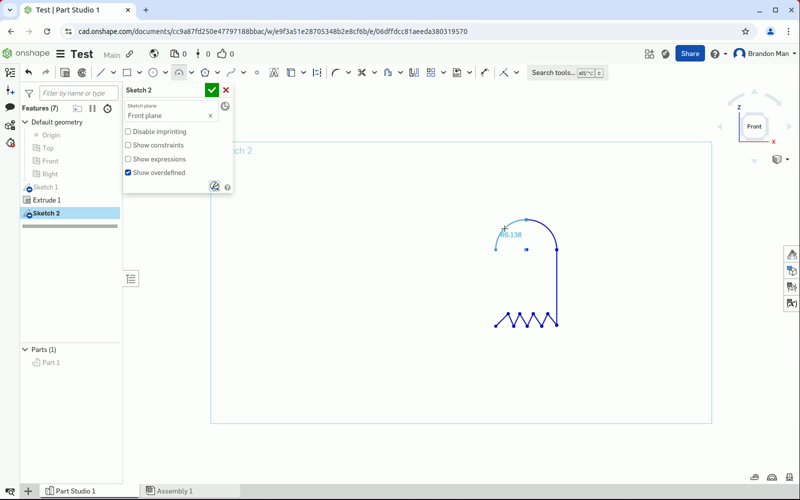
click(504, 228)
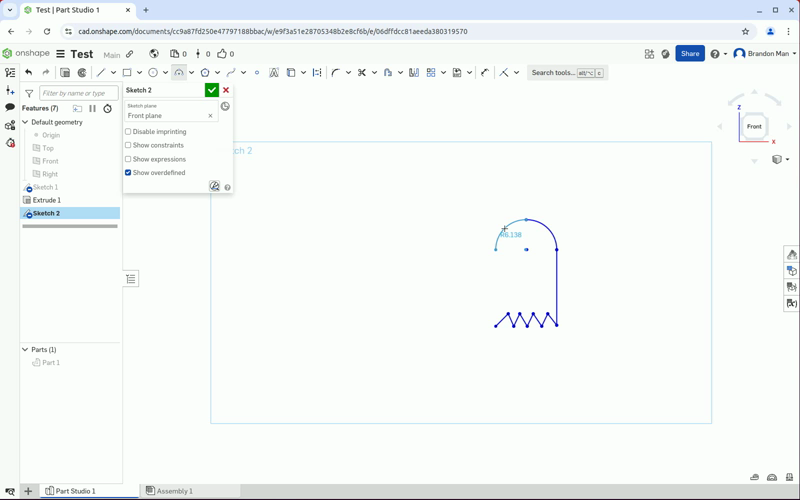
key_up(shift)
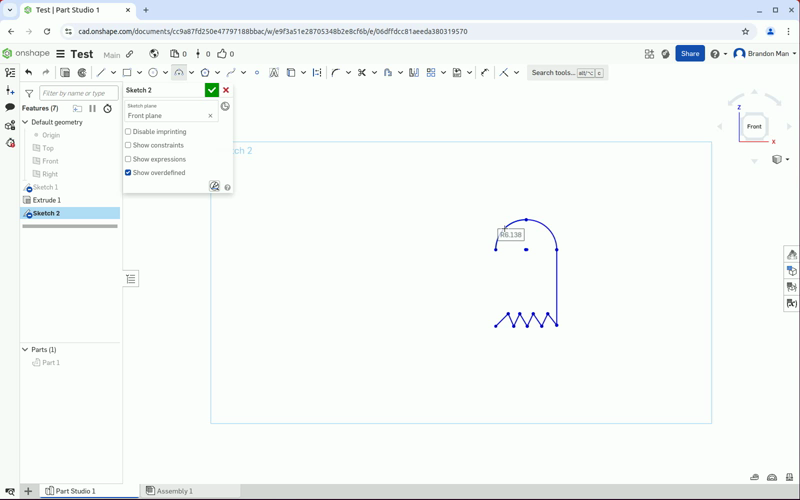
key(esc)
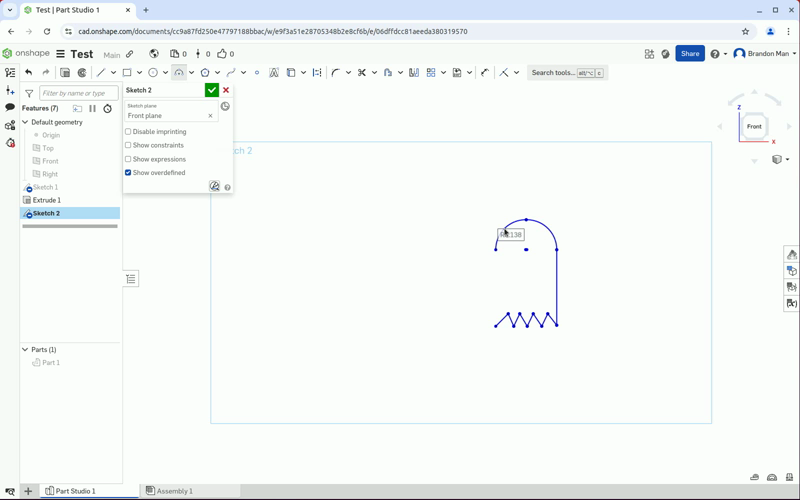
key(l)
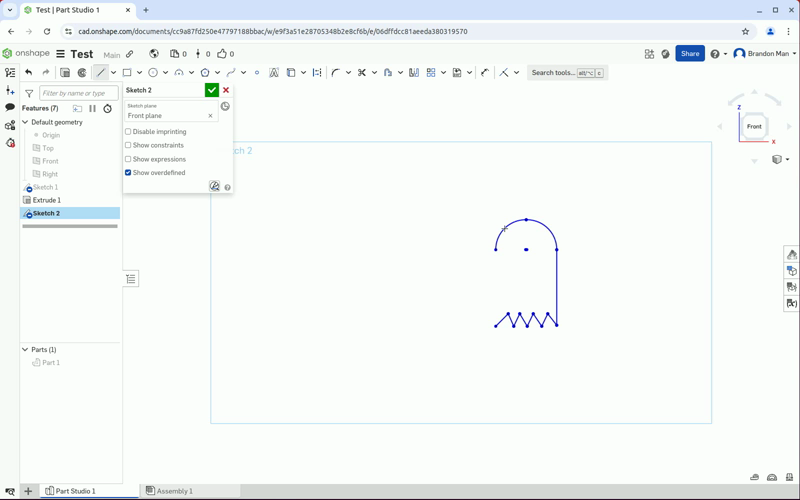
mouse_move(495, 249)
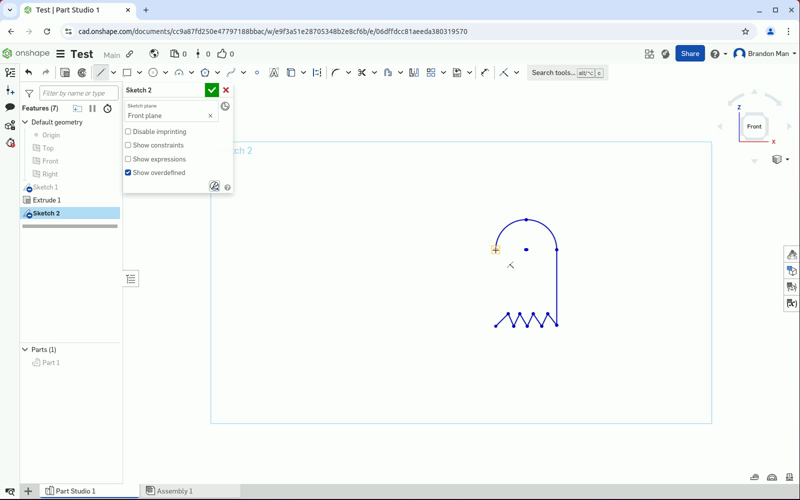
click(495, 249)
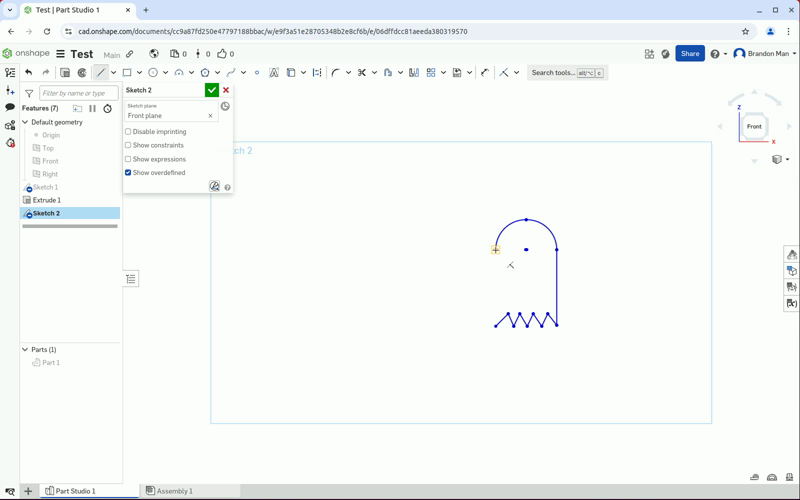
key_down(shift)
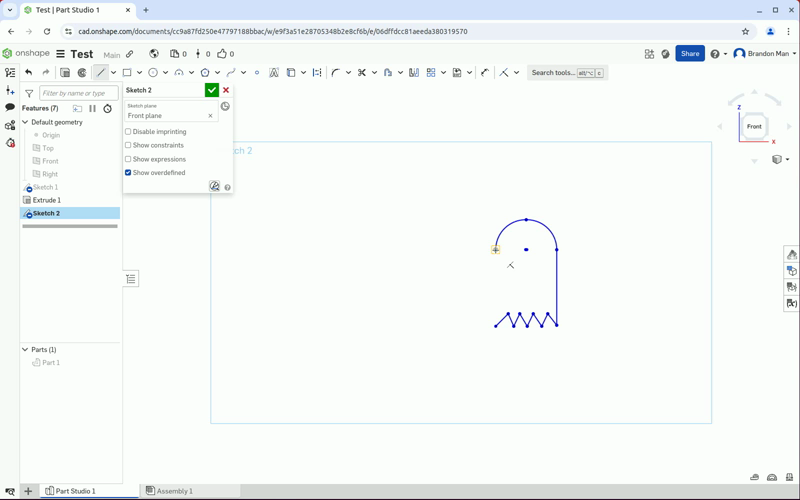
mouse_move(495, 325)
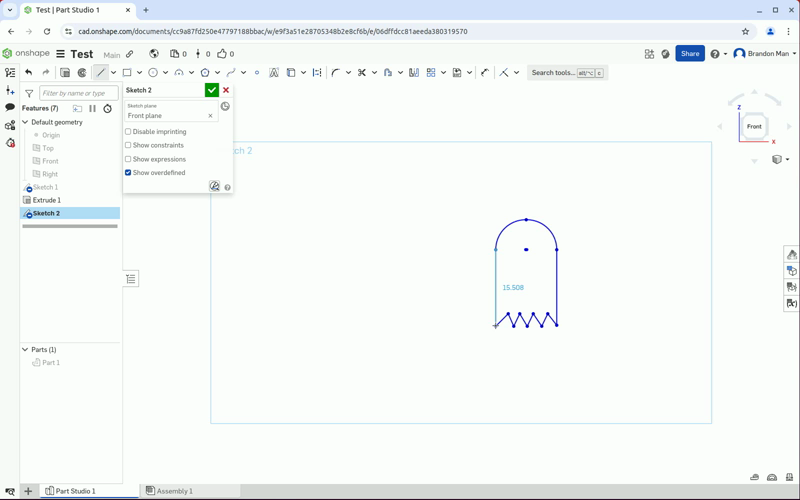
scroll(6)
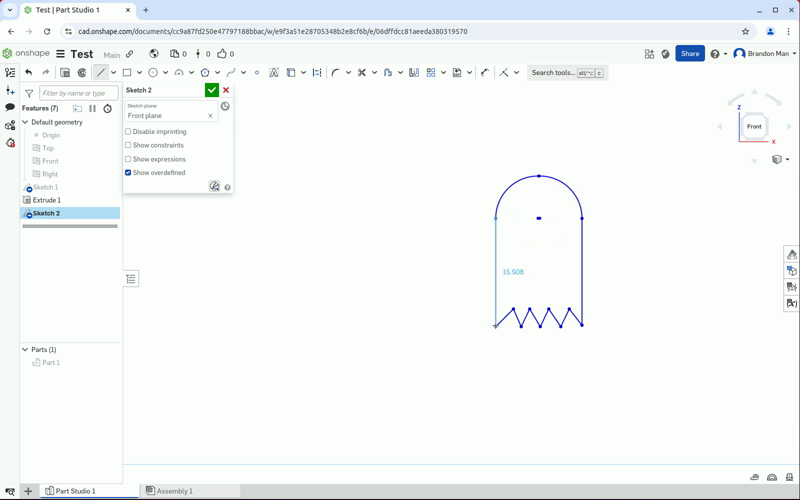
scroll(6)
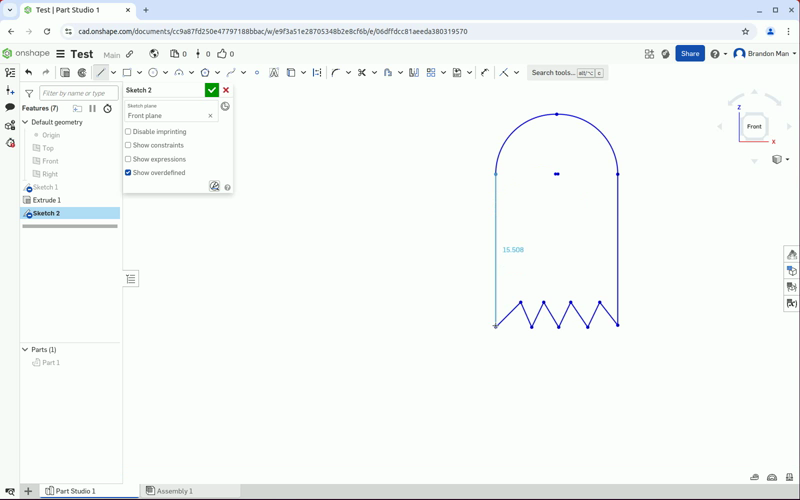
scroll(6)
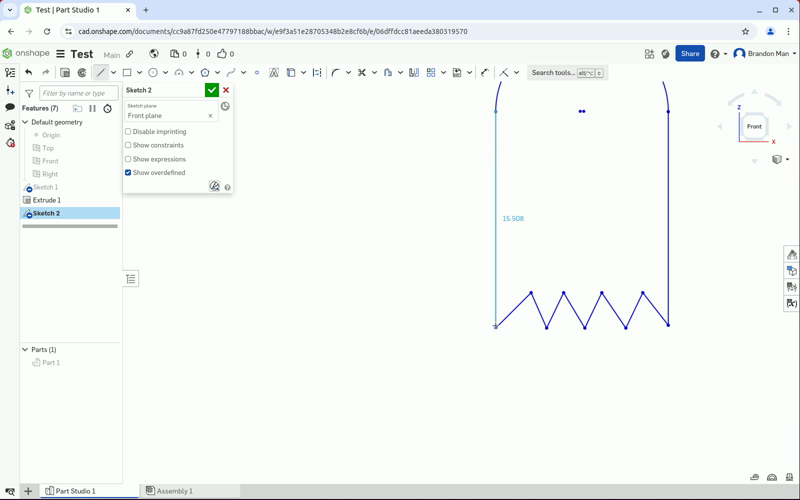
scroll(6)
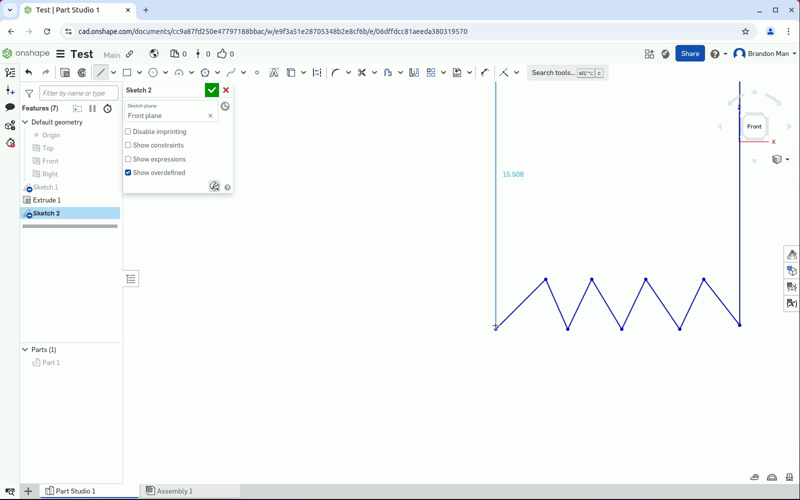
scroll(6)
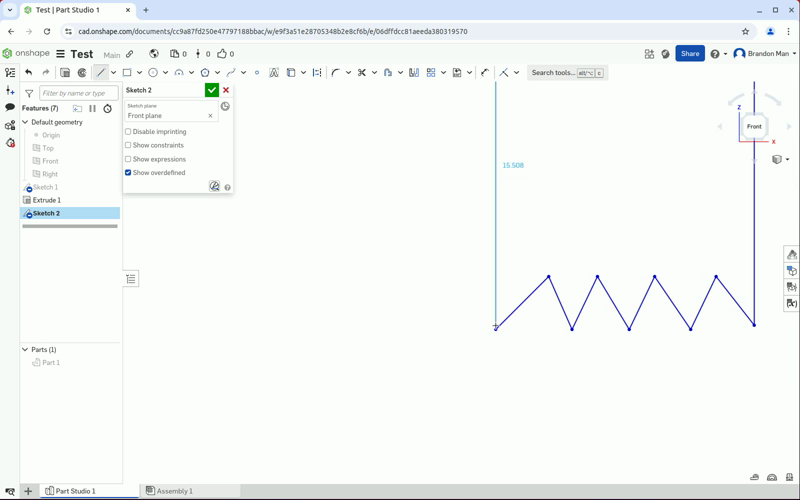
scroll(6)
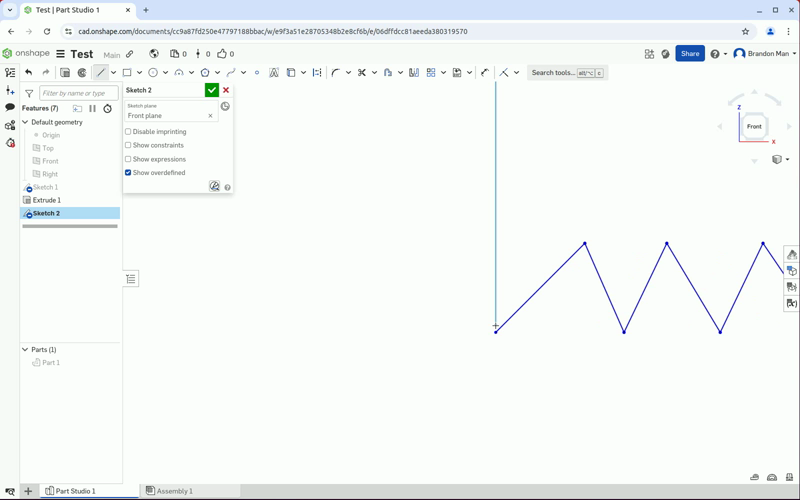
scroll(6)
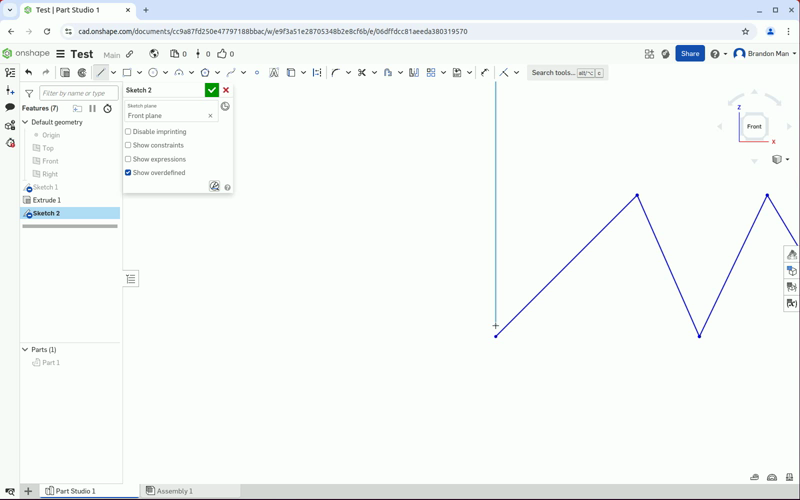
click(495, 325)
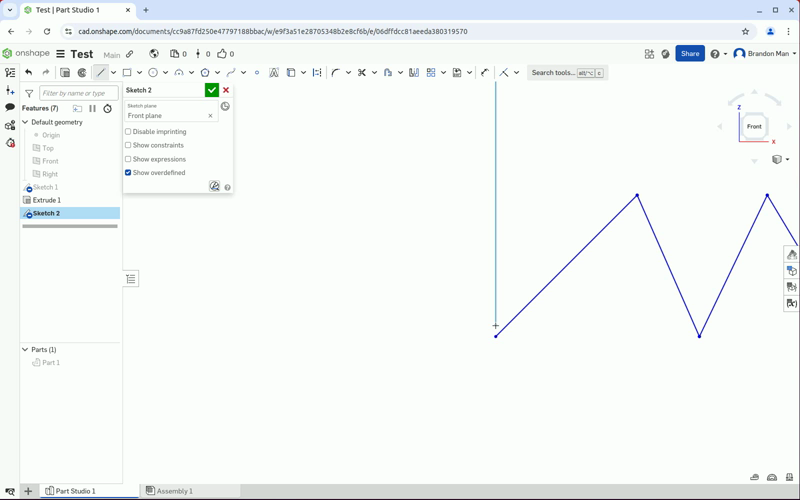
scroll(-6)
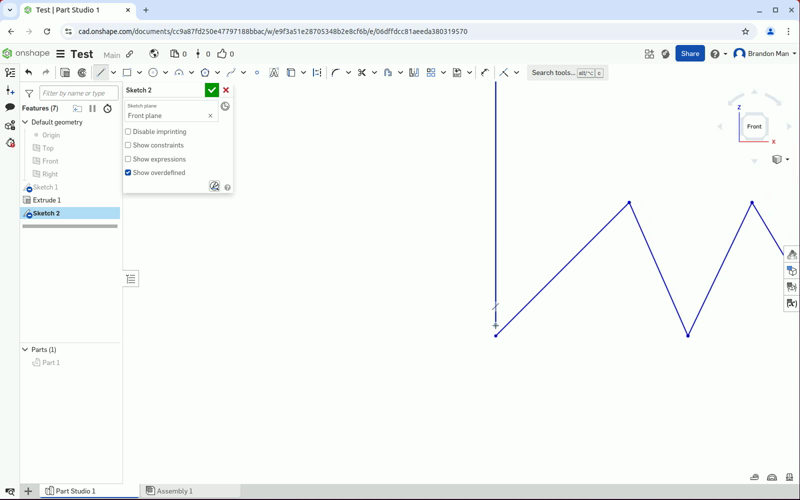
scroll(-6)
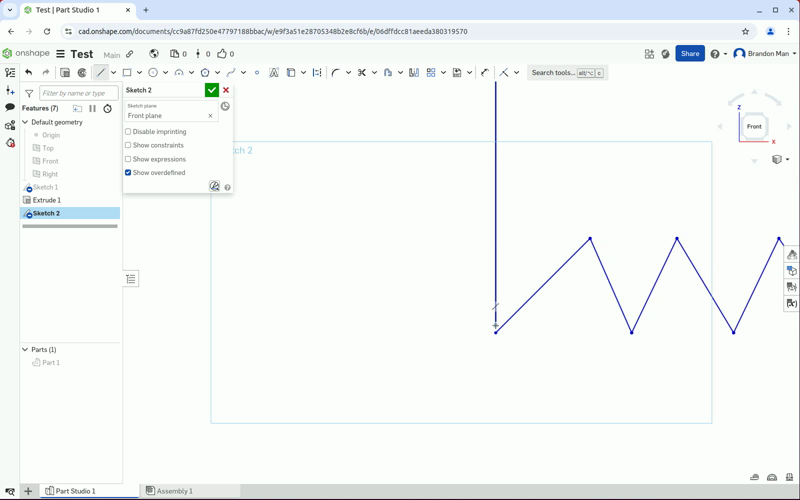
scroll(-6)
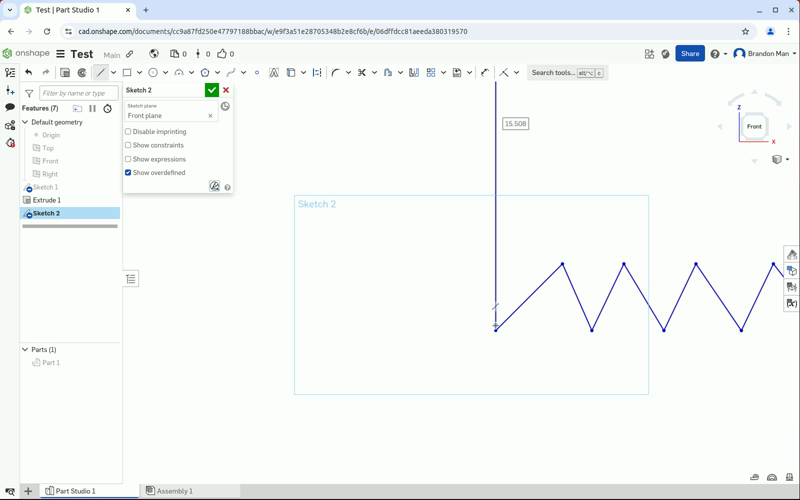
scroll(-6)
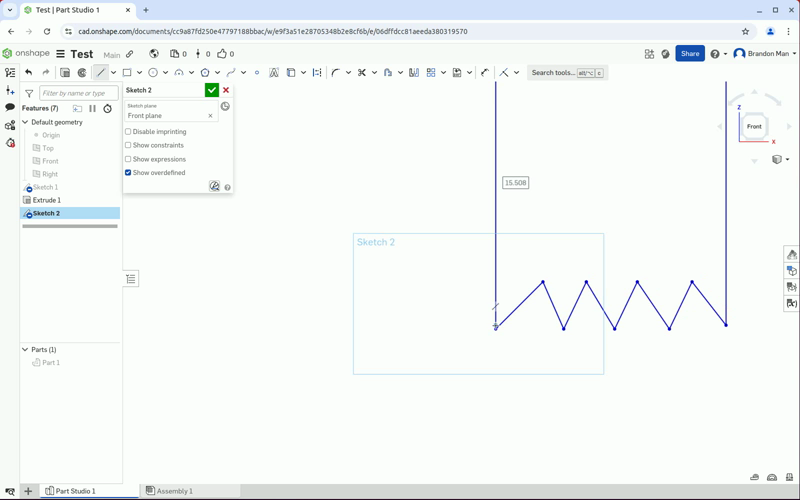
scroll(-6)
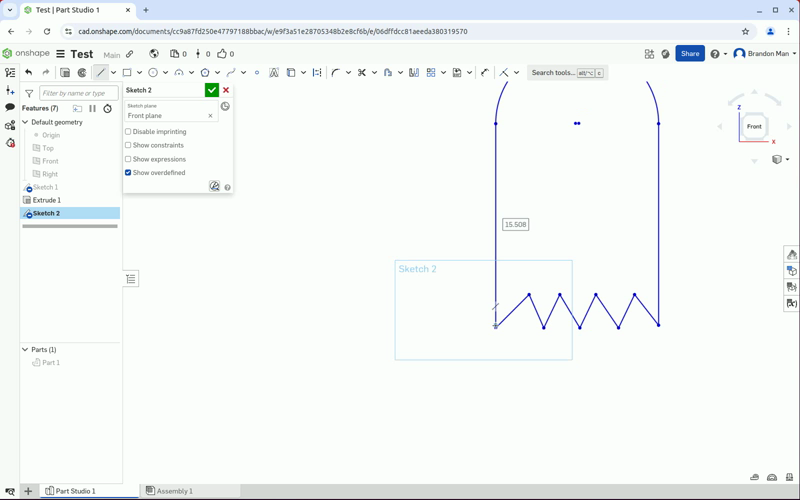
scroll(-6)
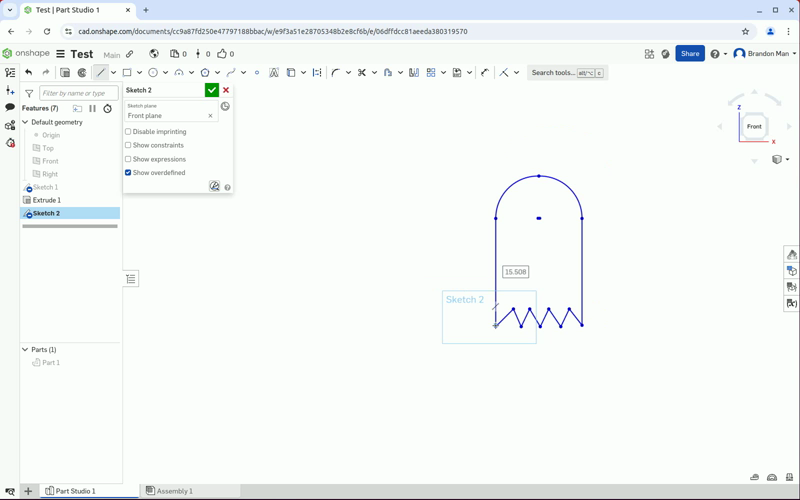
scroll(-6)
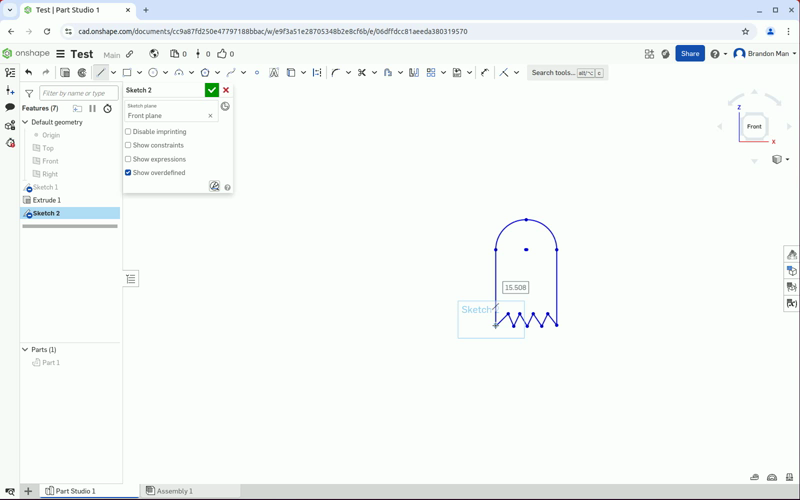
key_up(shift)
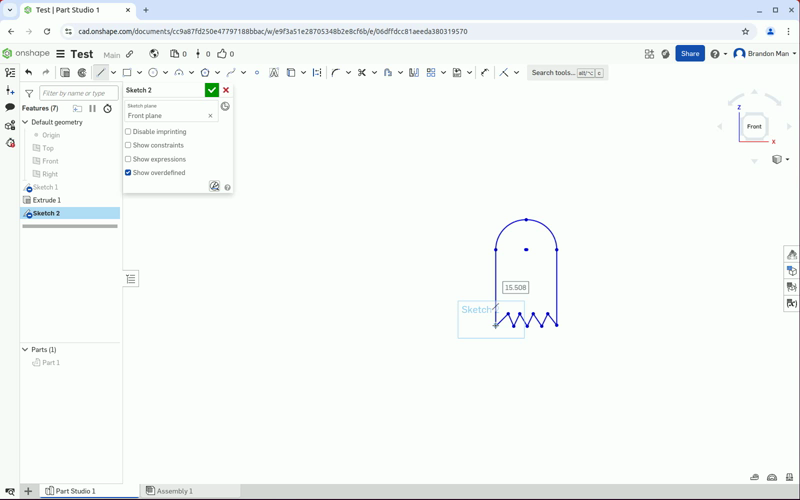
mouse_move(525, 325)
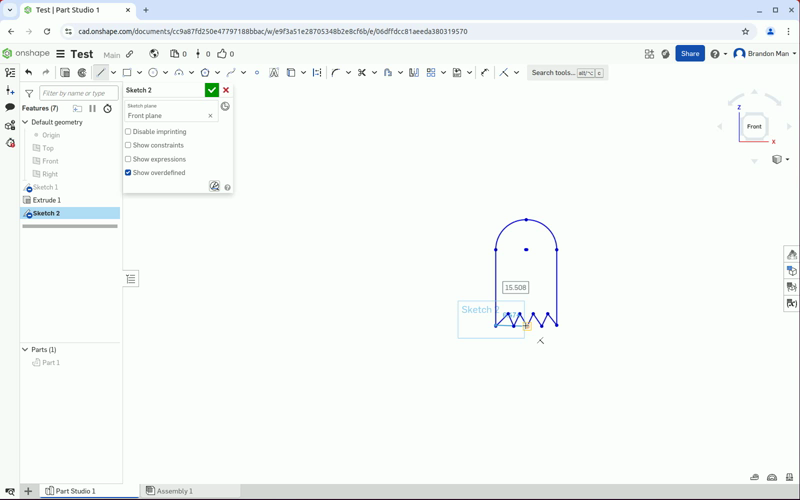
key_down(shift)
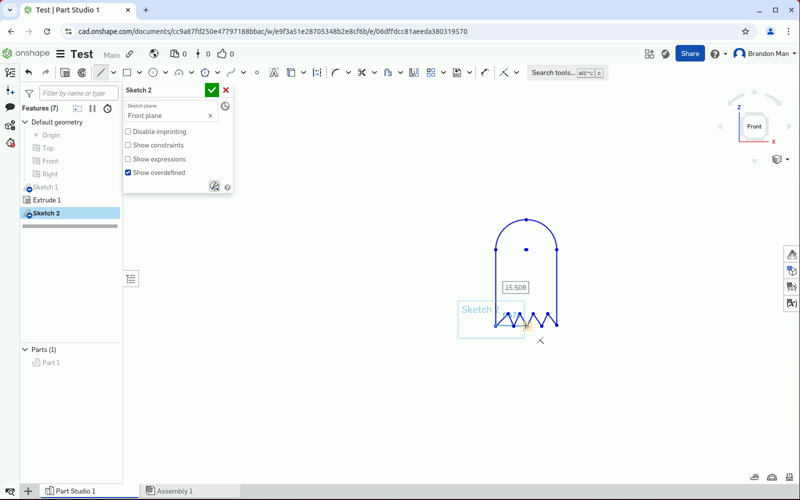
mouse_move(495, 326)
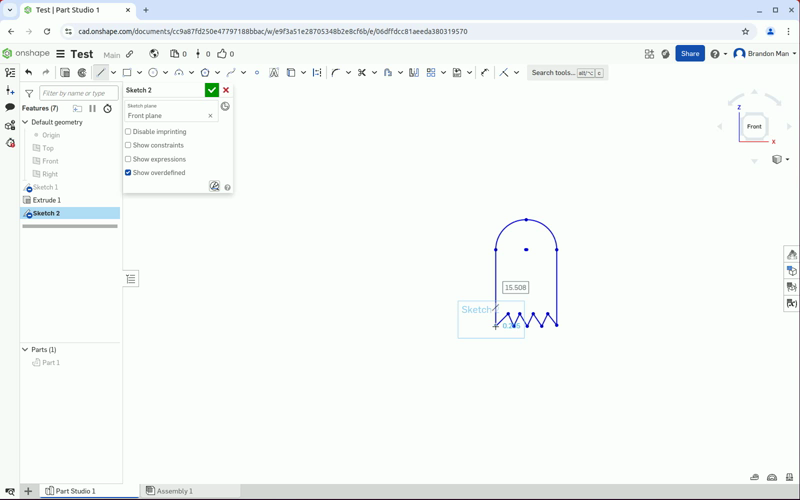
scroll(6)
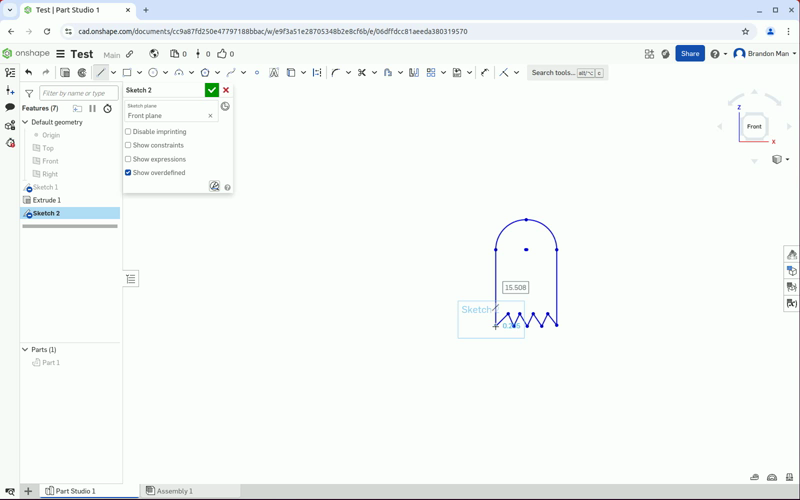
scroll(6)
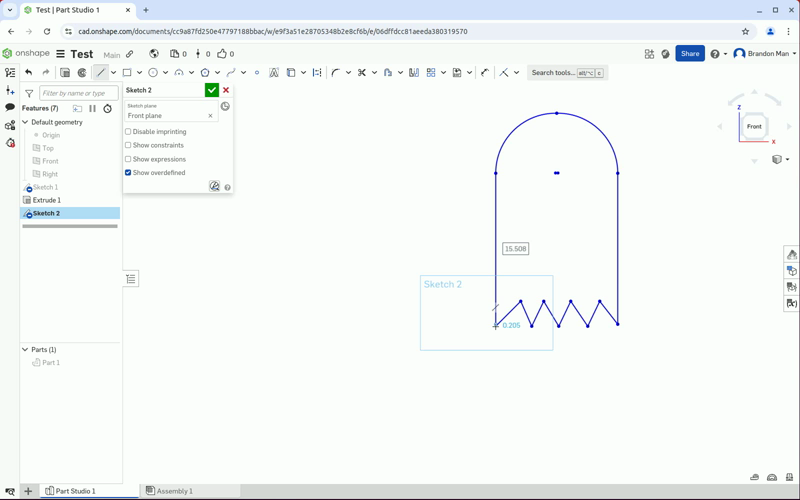
scroll(6)
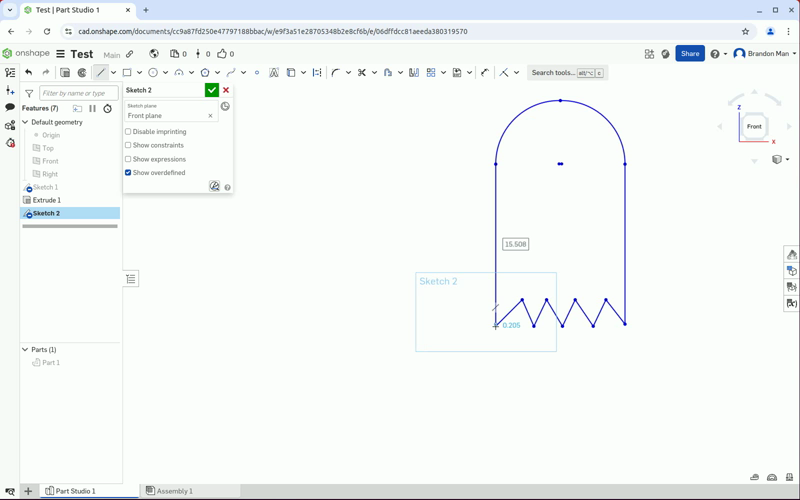
scroll(6)
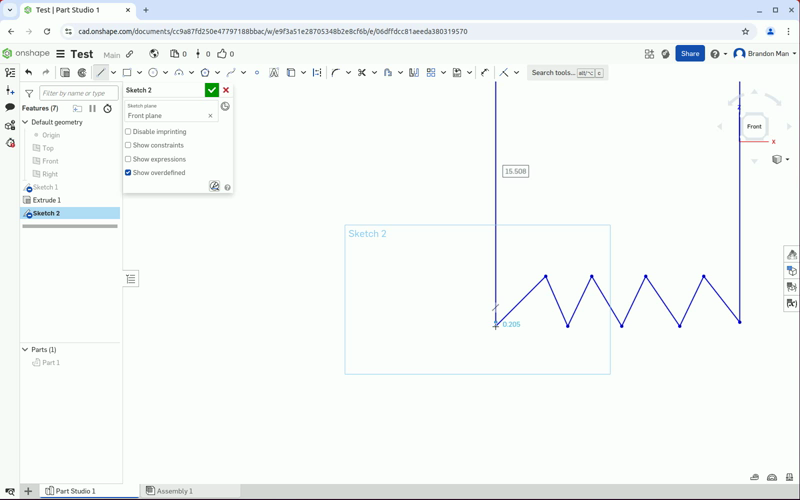
scroll(6)
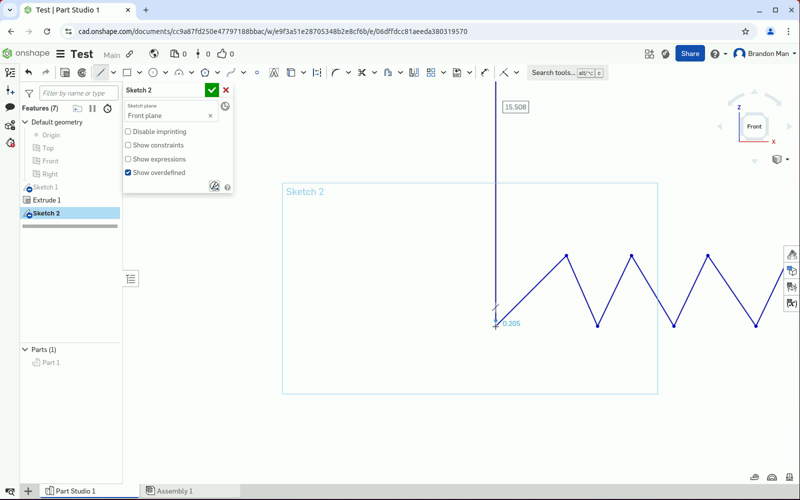
scroll(6)
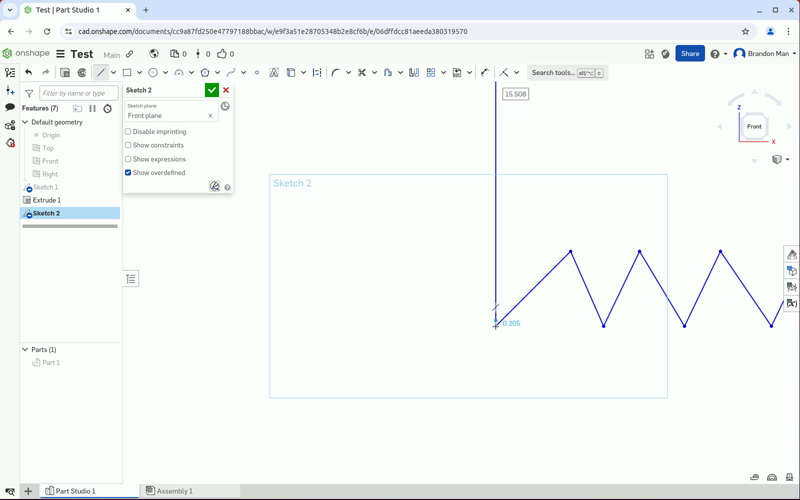
scroll(6)
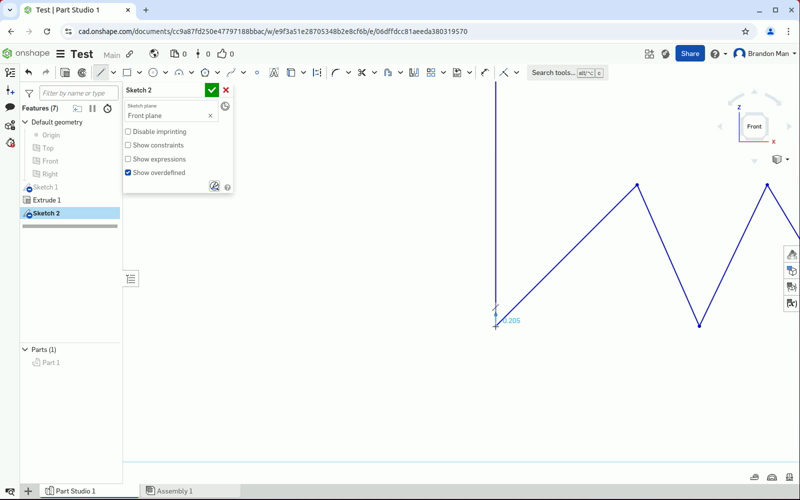
key_up(shift)
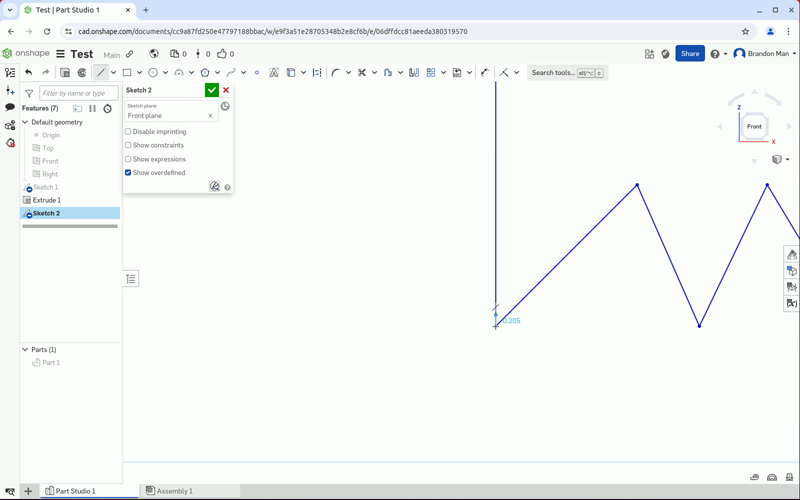
click(495, 326)
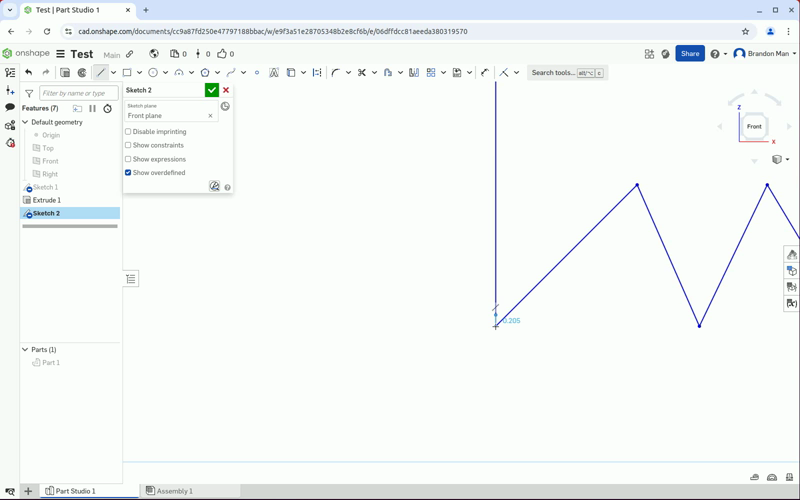
scroll(-6)
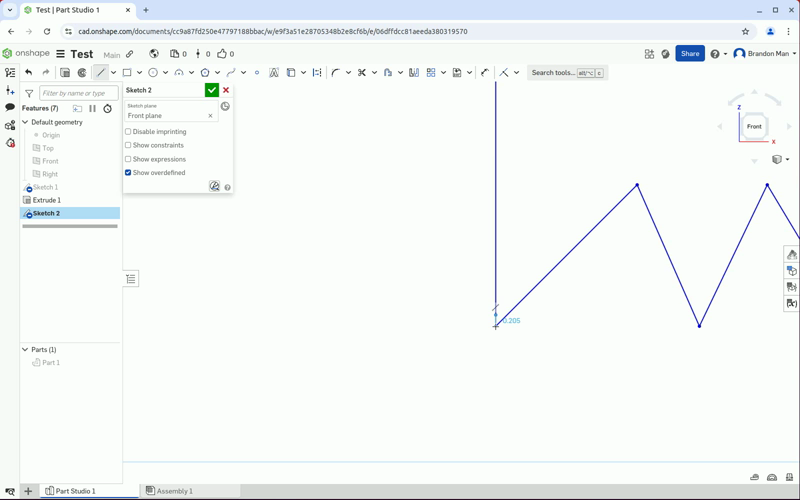
scroll(-6)
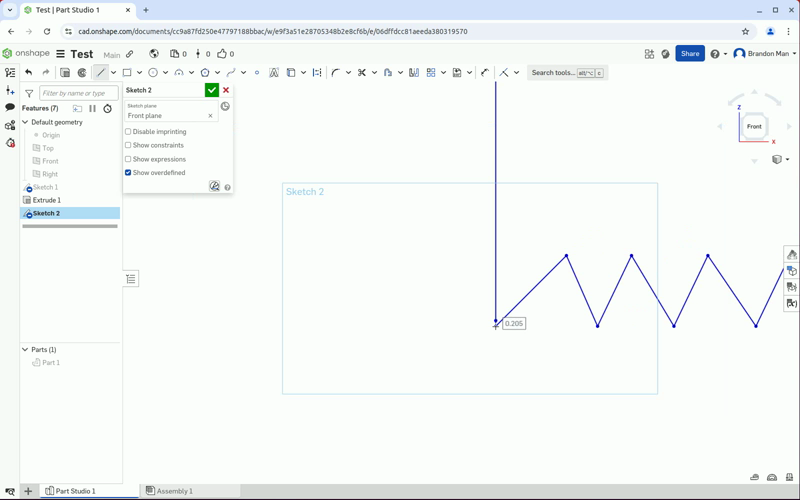
scroll(-6)
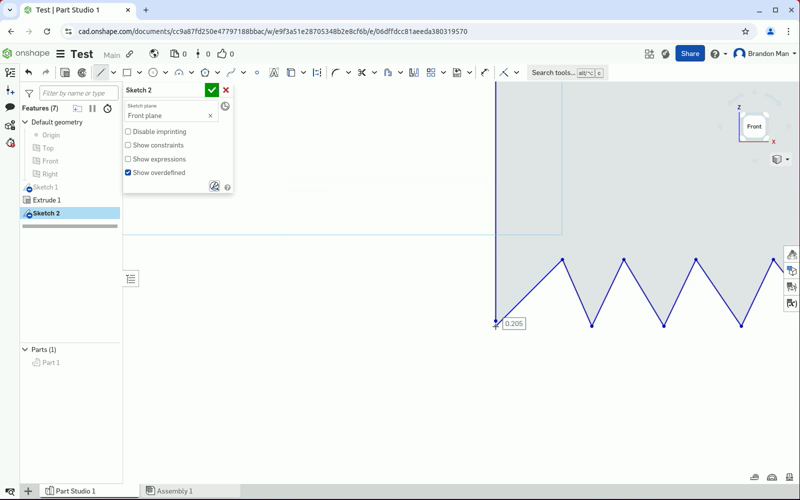
scroll(-6)
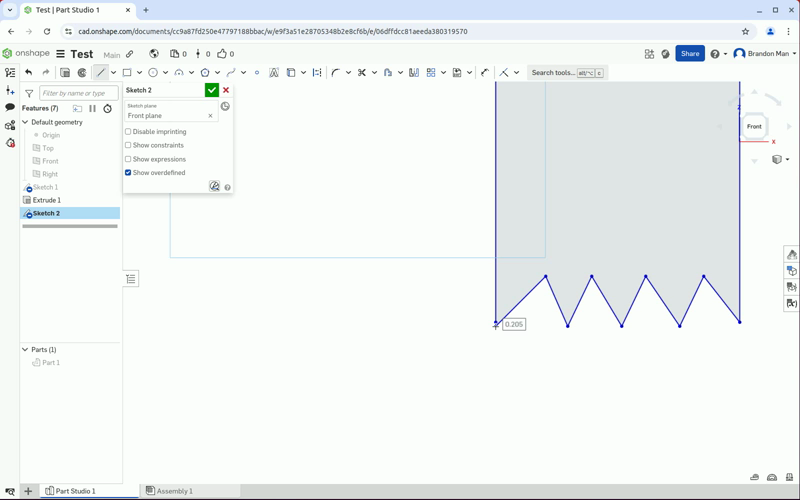
scroll(-6)
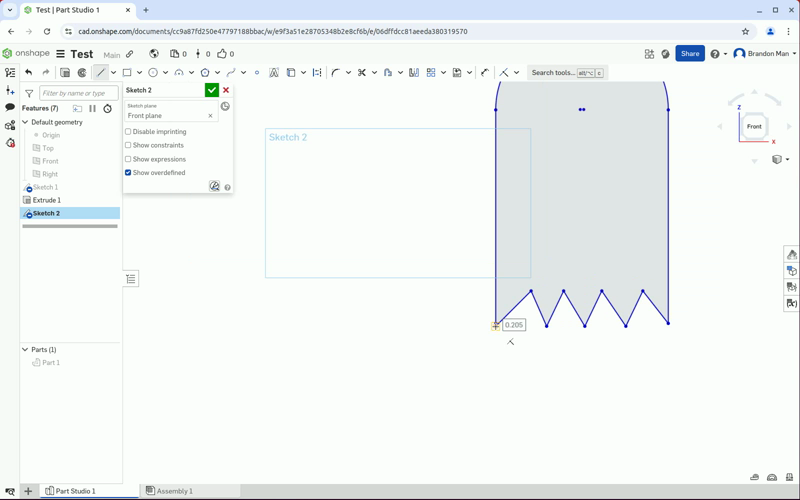
scroll(-6)
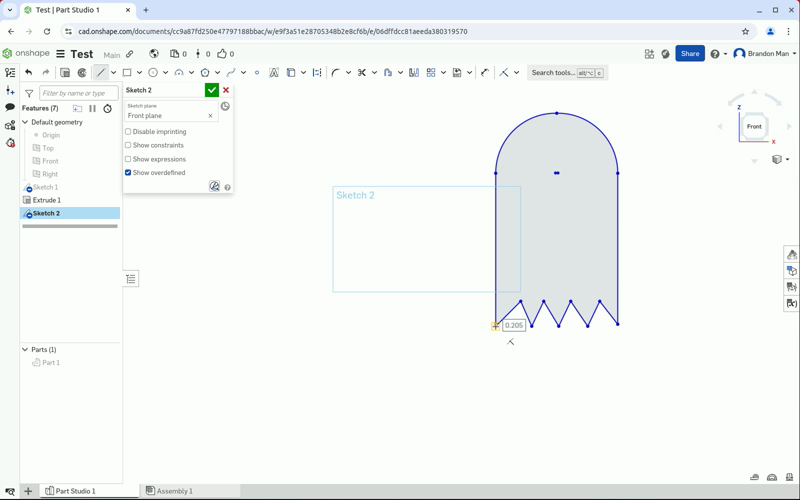
scroll(-6)
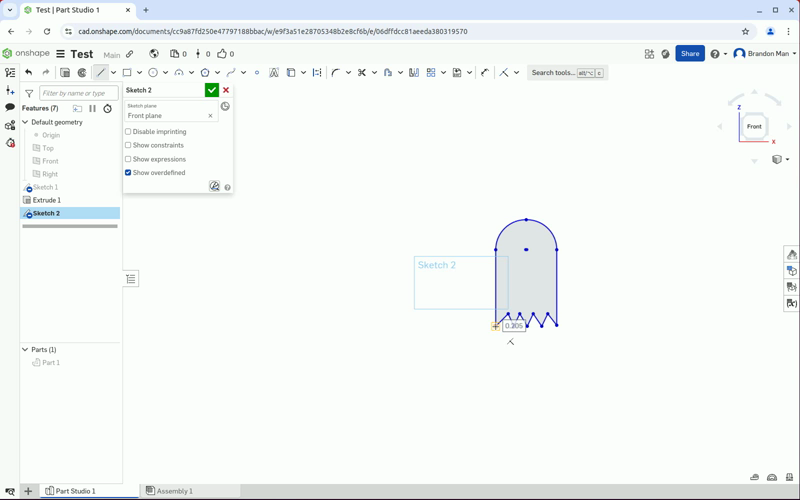
key(esc)
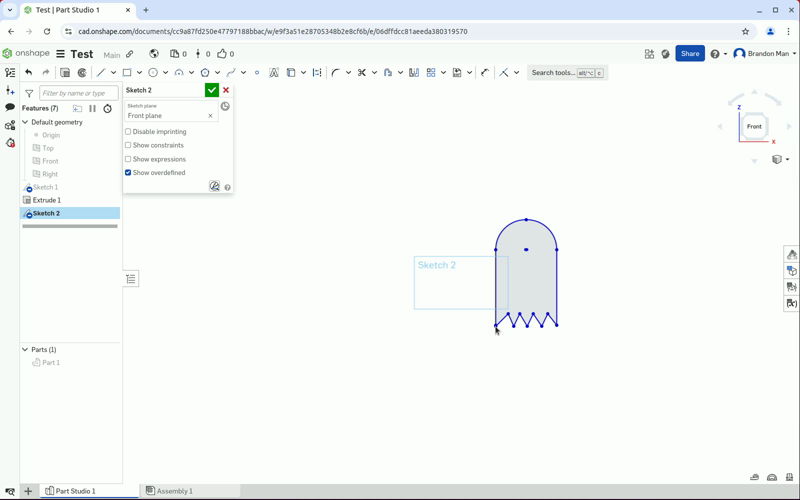
mouse_move(539, 245)
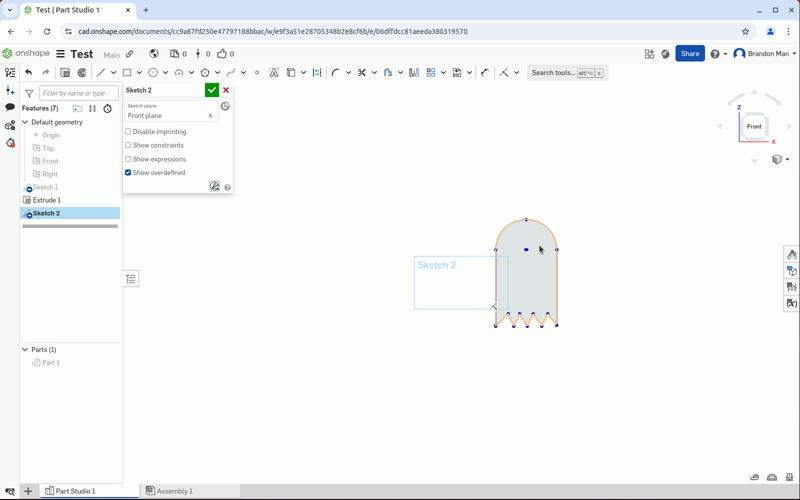
click(539, 245)
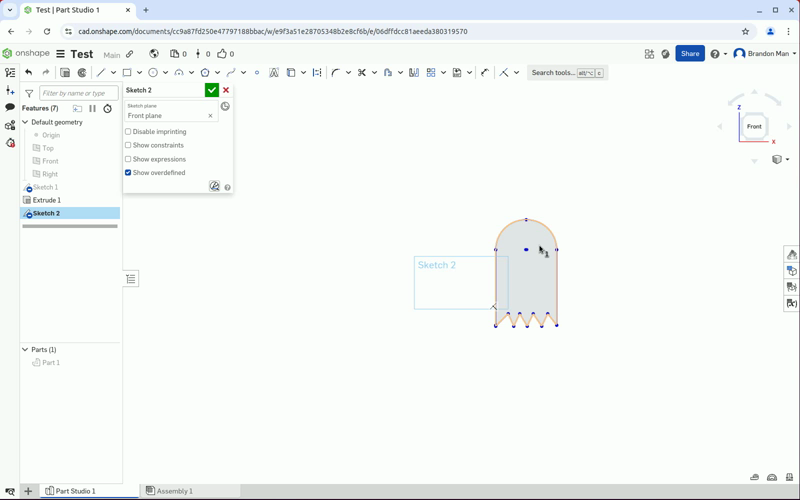
mouse_move(73, 352)
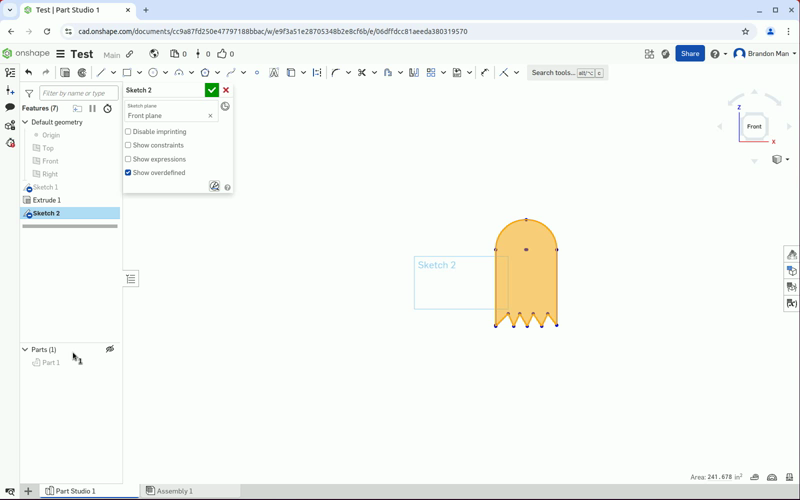
key(shift+y)
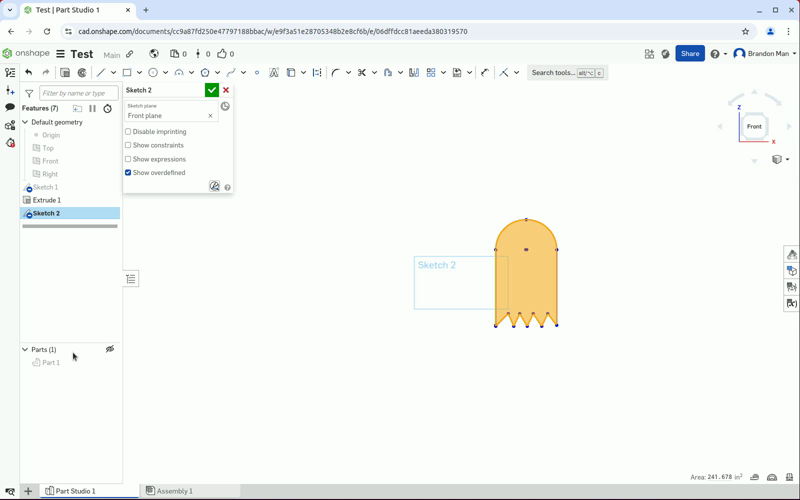
key(shift+e)
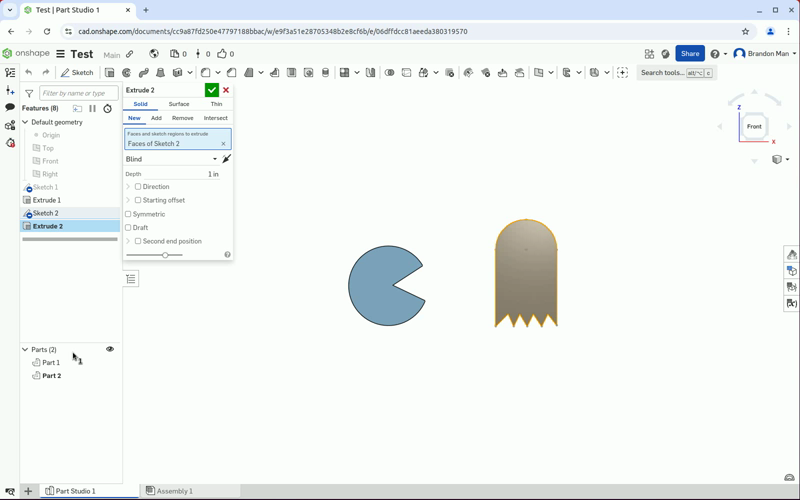
mouse_move(143, 106)
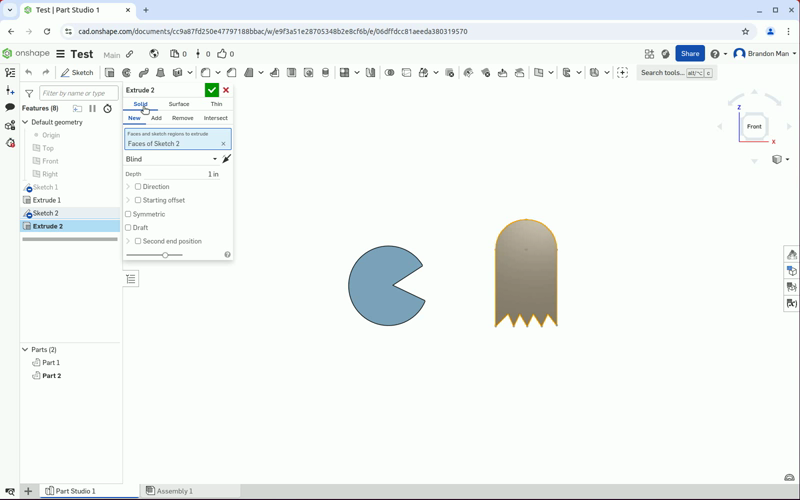
click(143, 106)
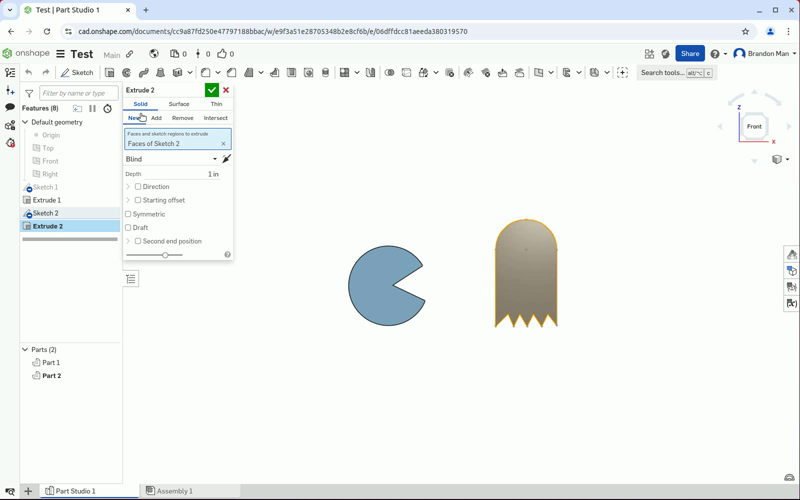
mouse_move(137, 120)
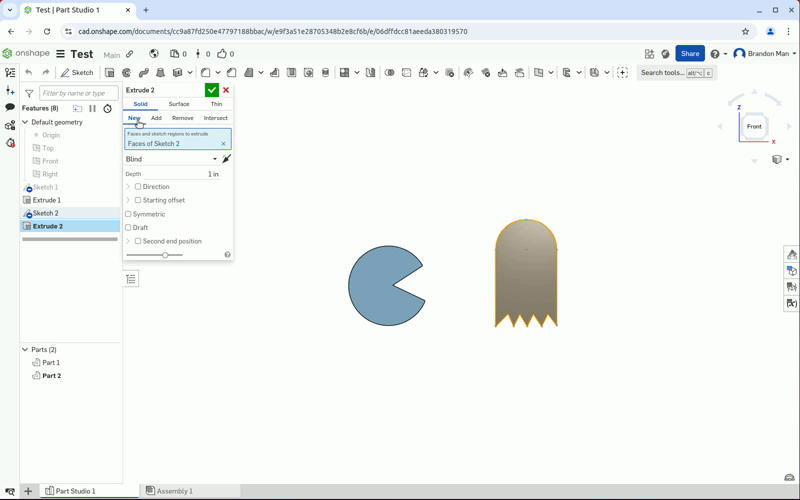
click(137, 120)
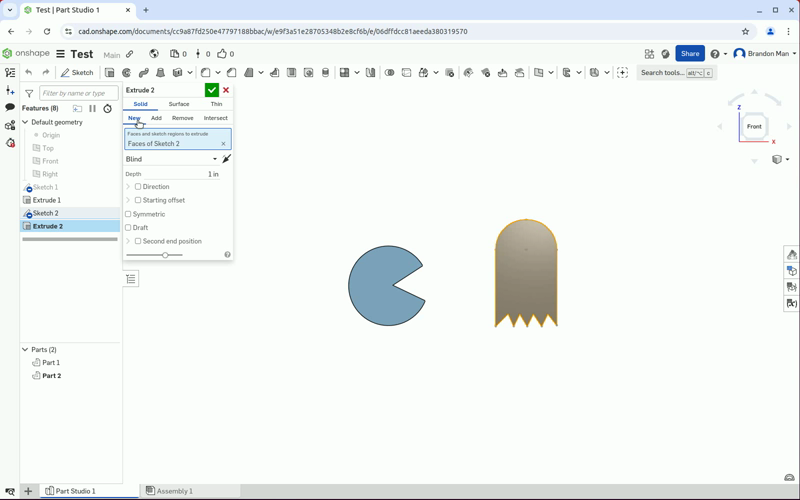
key(tab, 4)
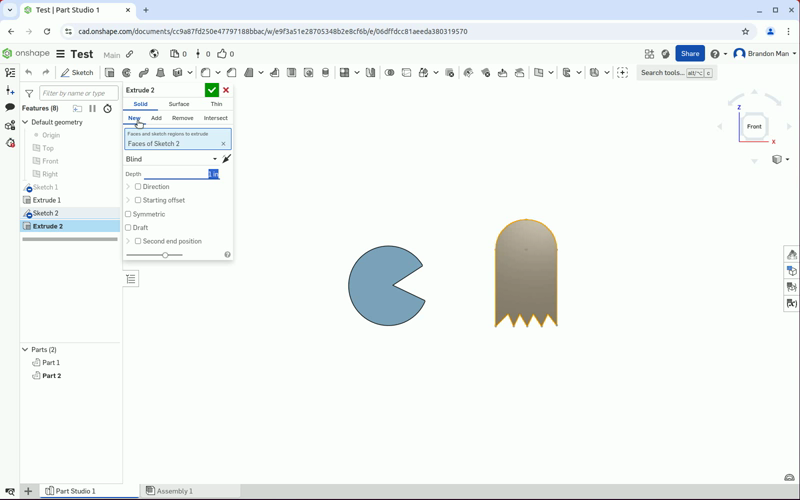
text(3.129)
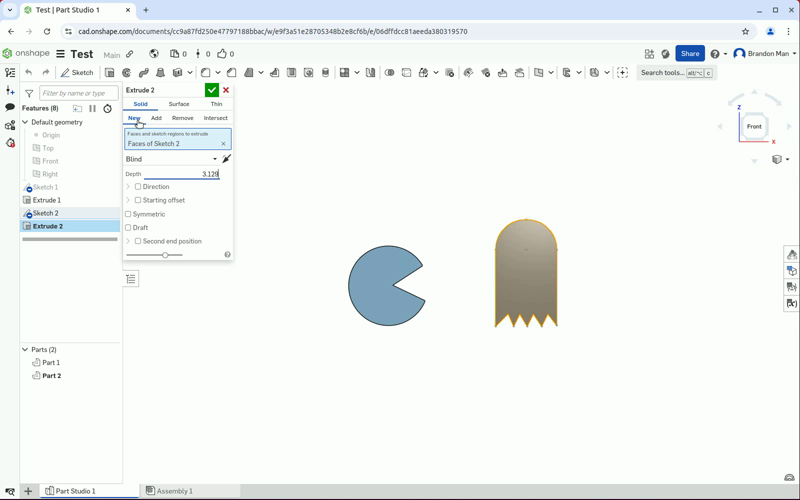
key(enter)
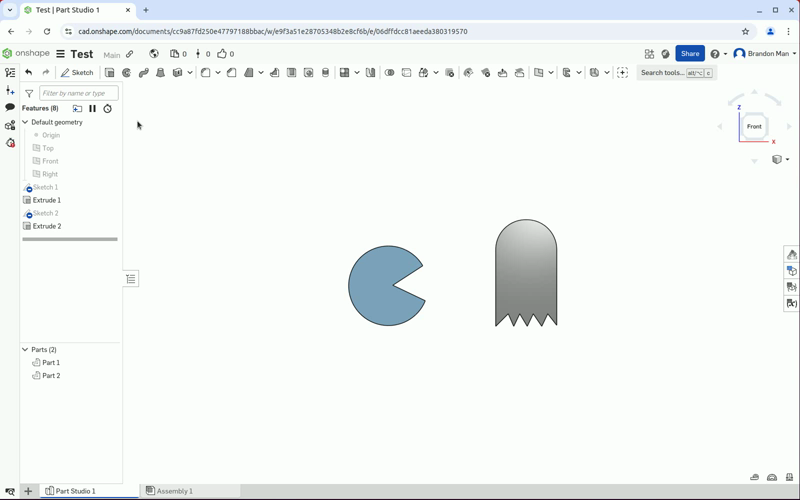
key(shift+h)
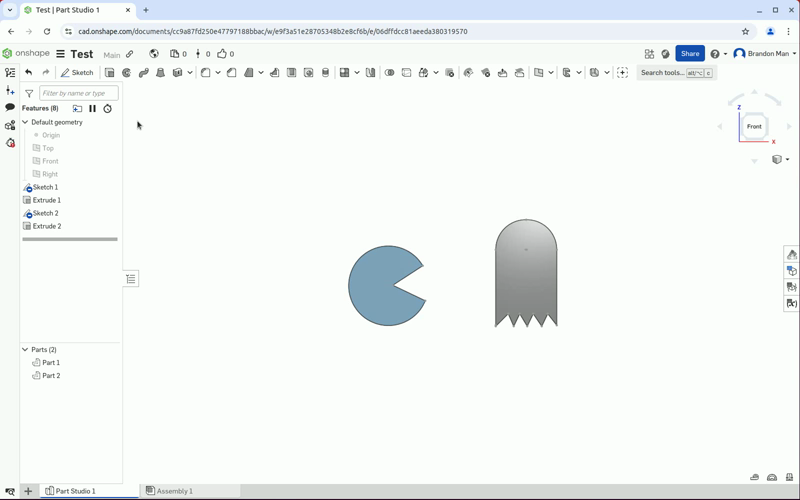
key(shift+h)
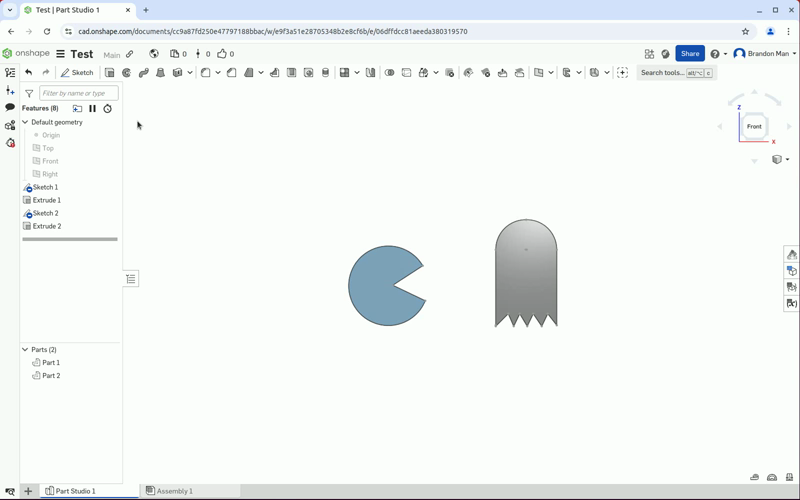
key(shift+7)
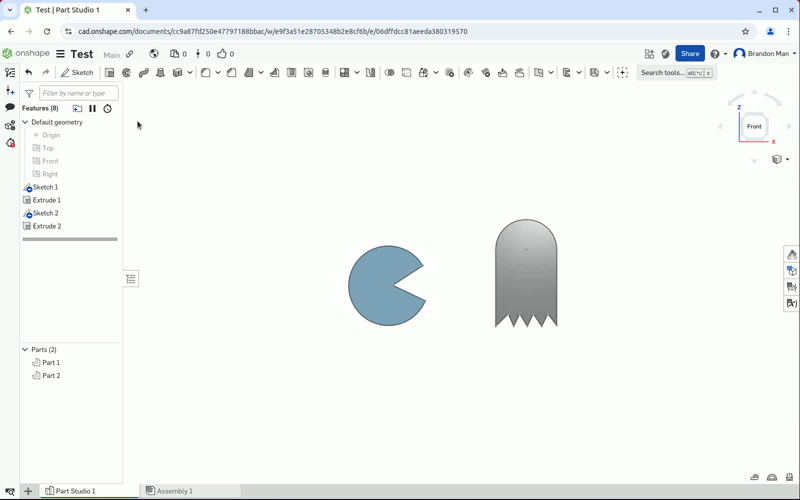
key(left, 2)
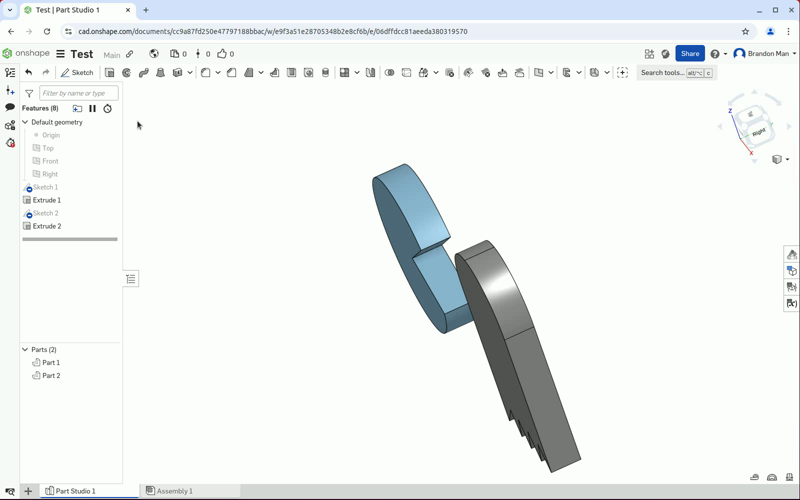
key(down, 2)
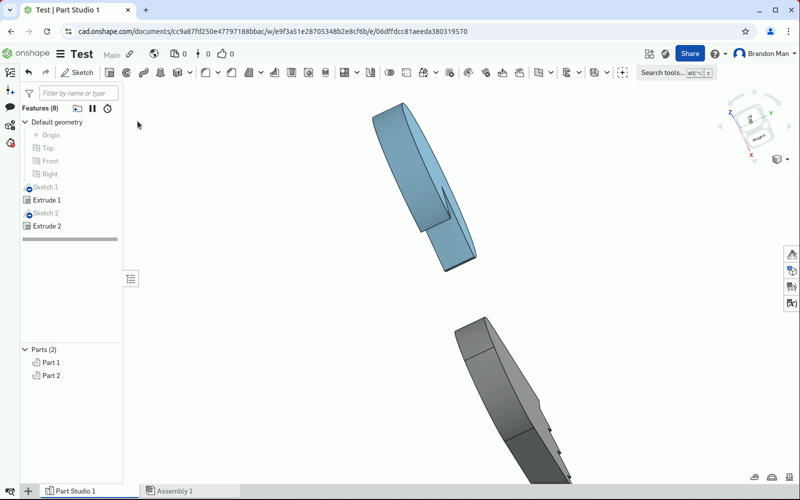
key(up, 2)
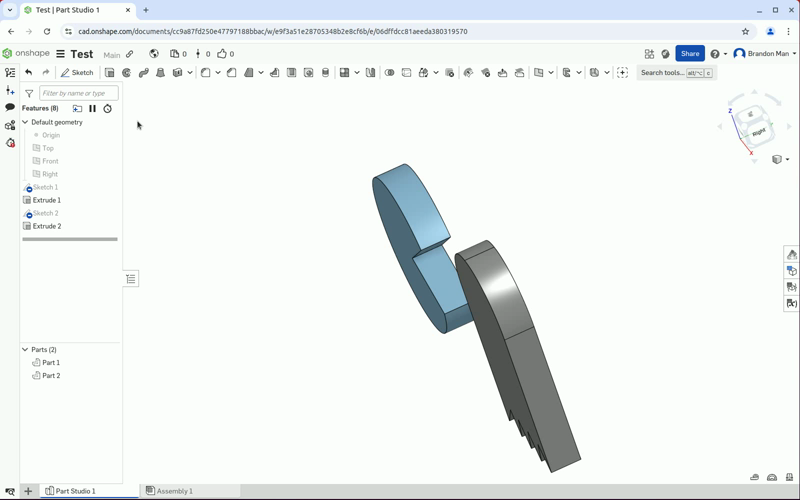
key(right, 2)
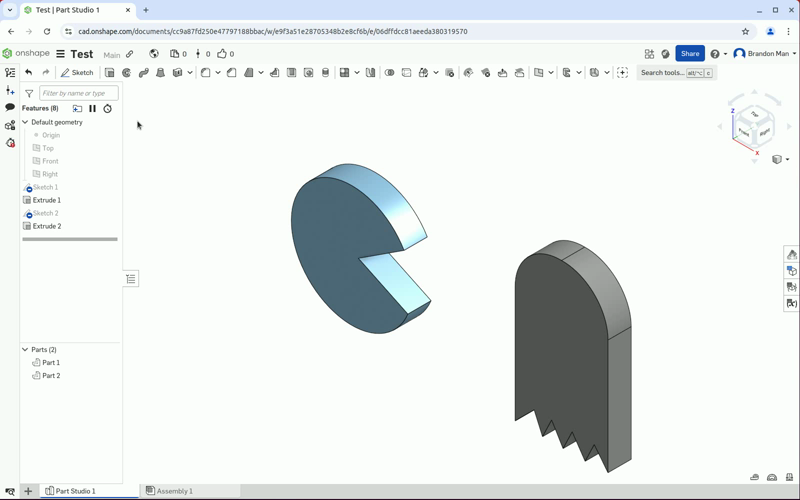
mouse_move(73, 189)
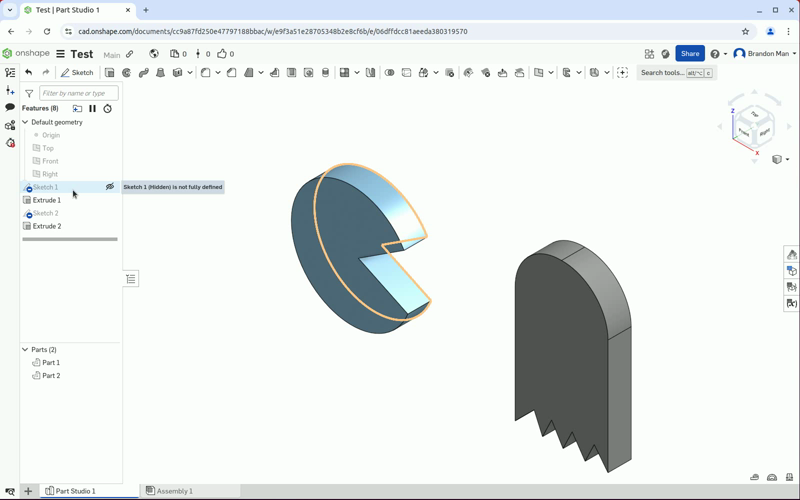
click(73, 189)